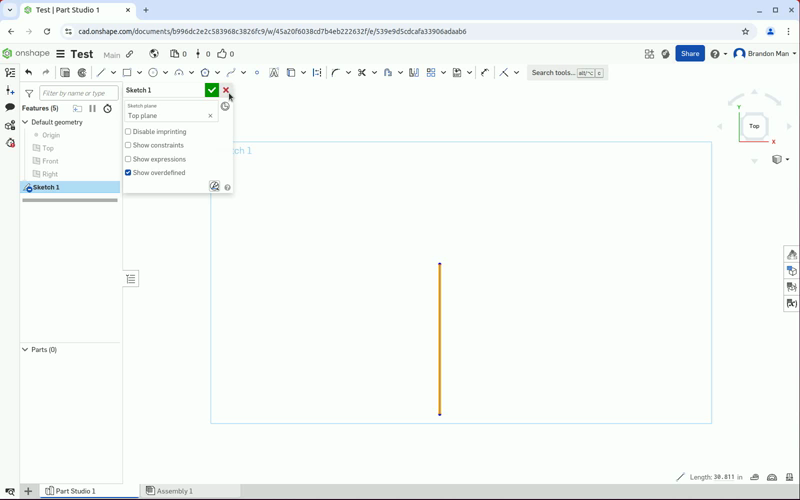
key(shift+h)
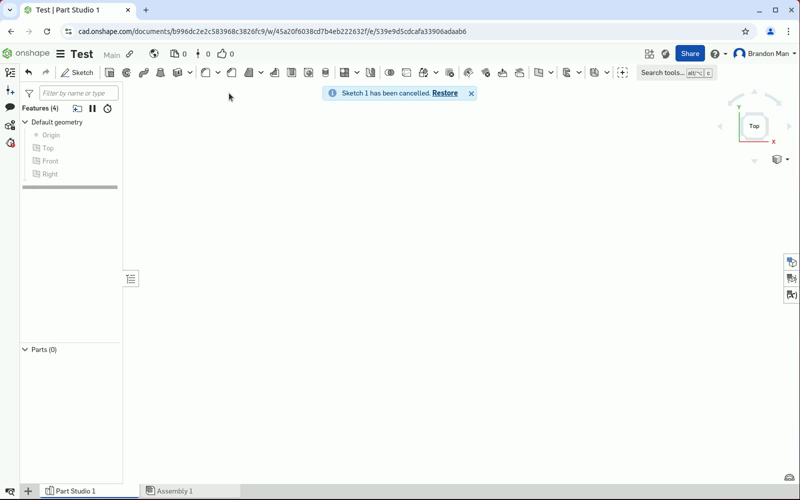
mouse_move(73, 352)
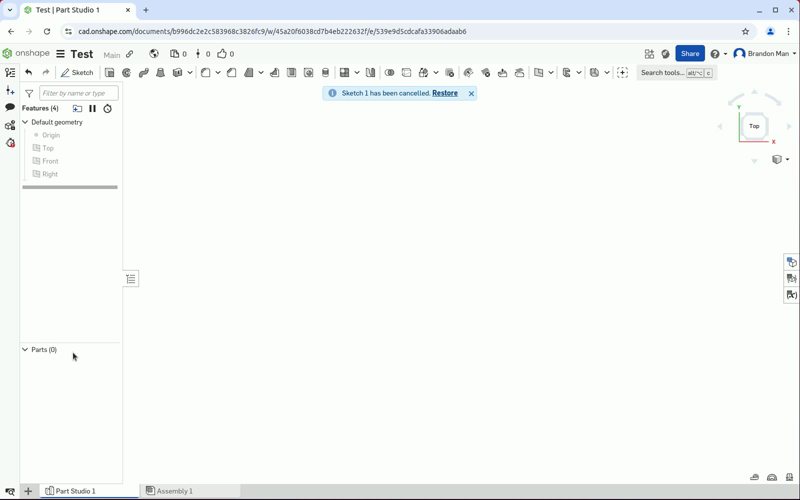
key(y)
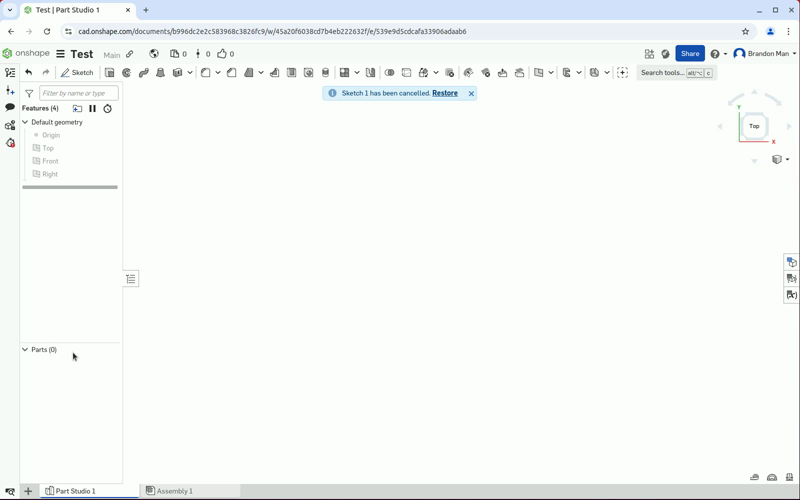
key(shift+p)
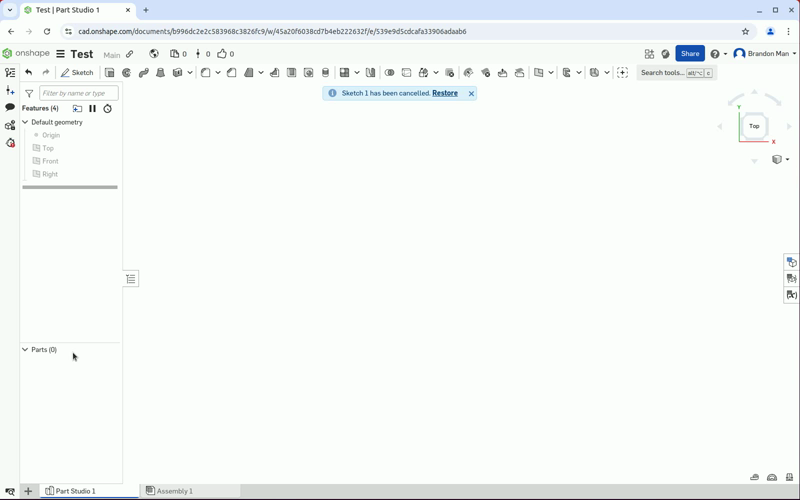
key(space)
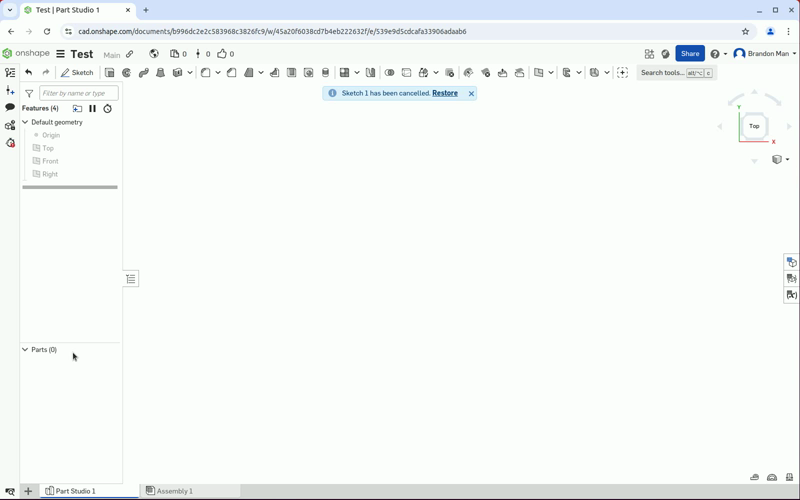
key_down(shift)
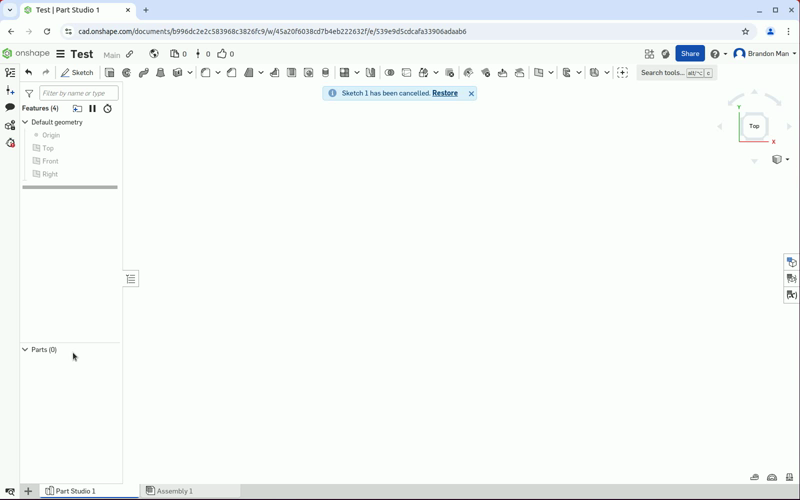
key(up)
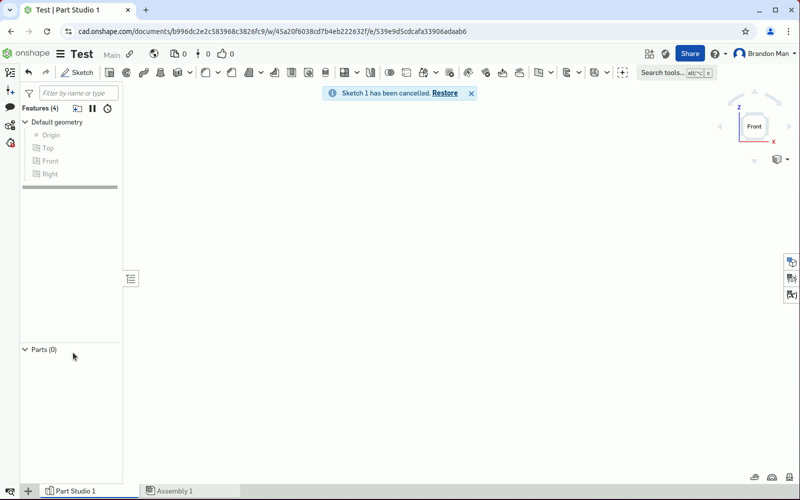
key_up(shift)
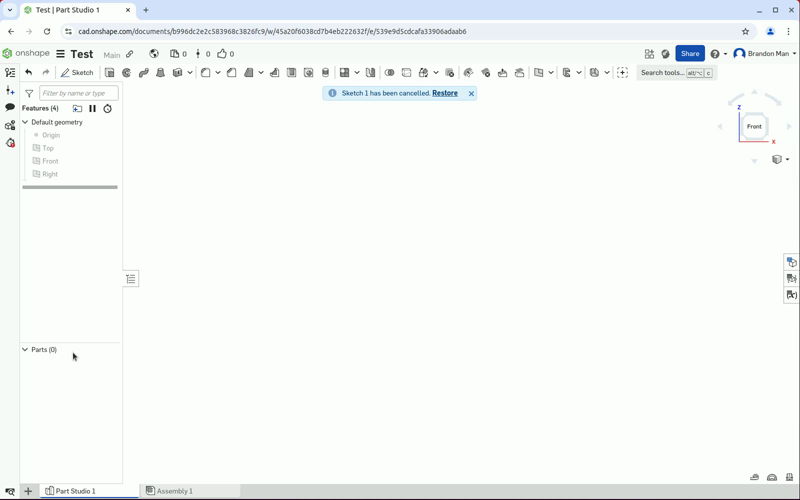
mouse_move(73, 352)
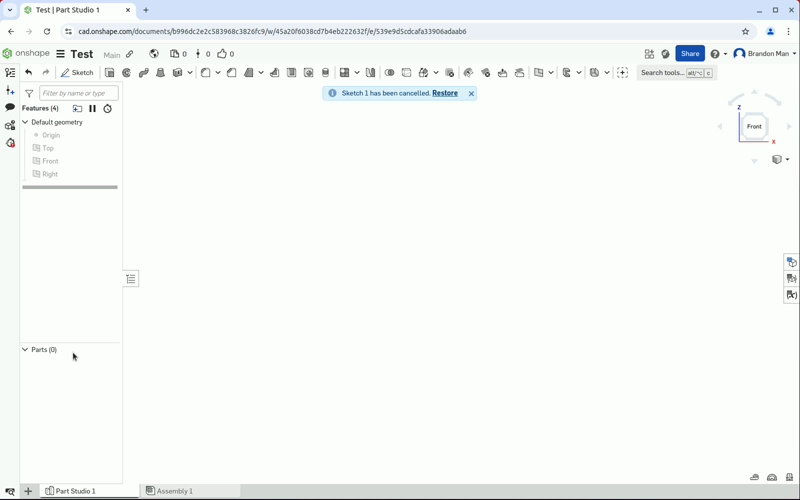
key(shift+y)
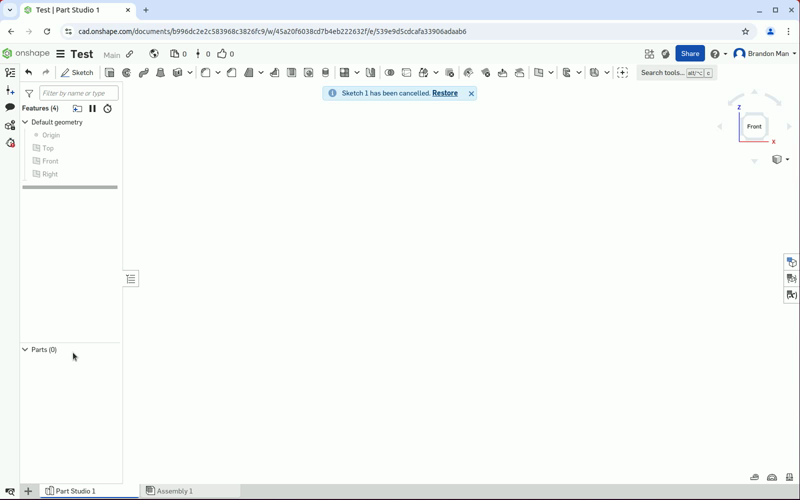
key(shift+s)
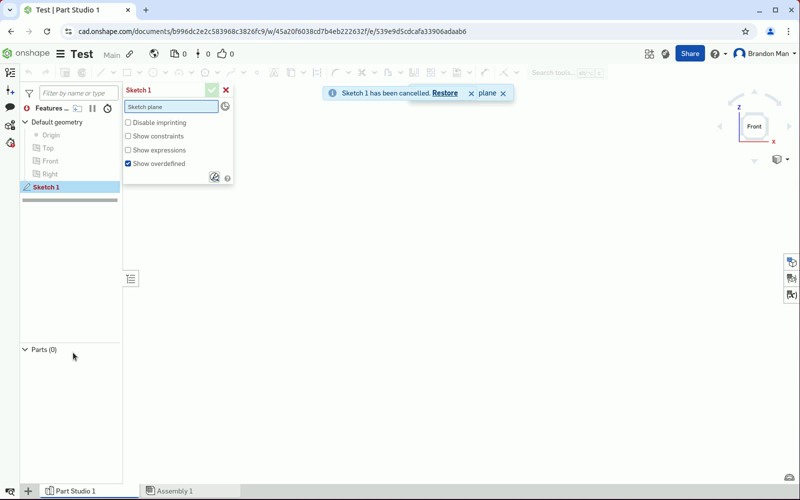
mouse_move(73, 163)
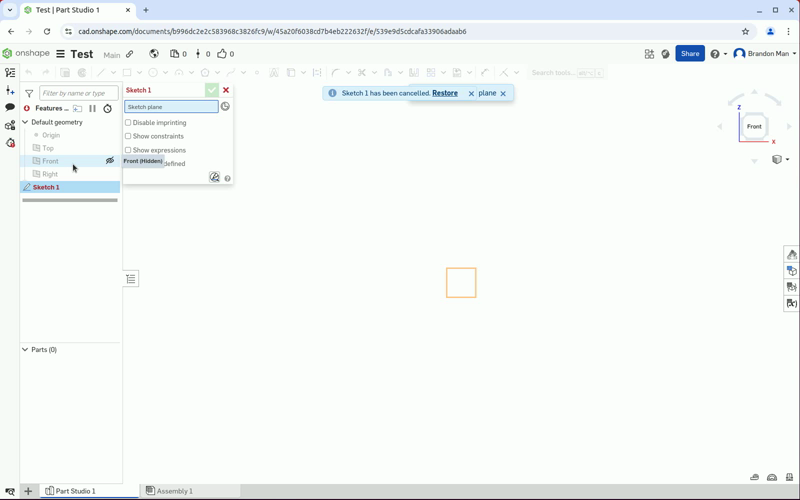
click(73, 163)
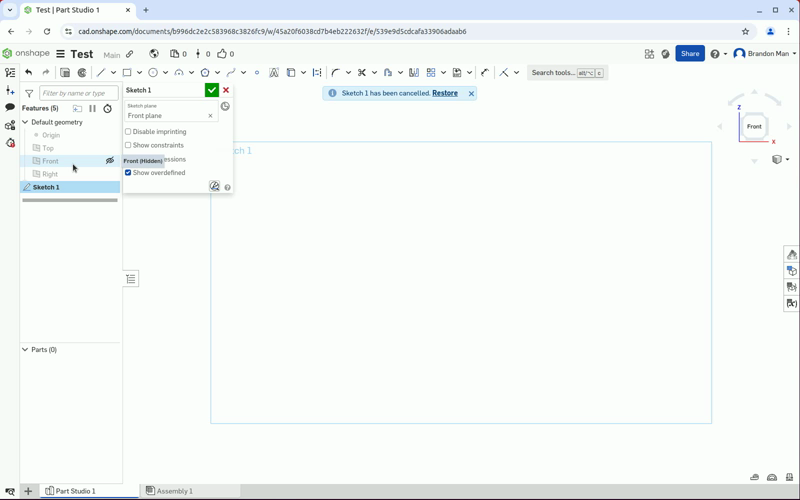
mouse_move(73, 352)
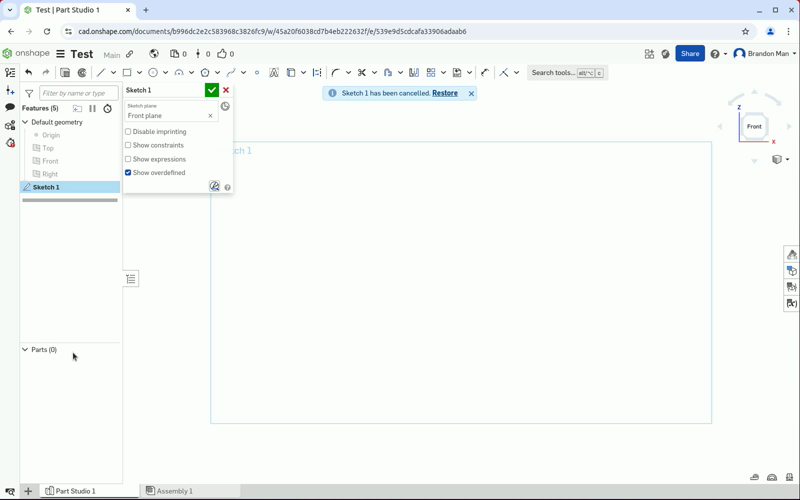
key(y)
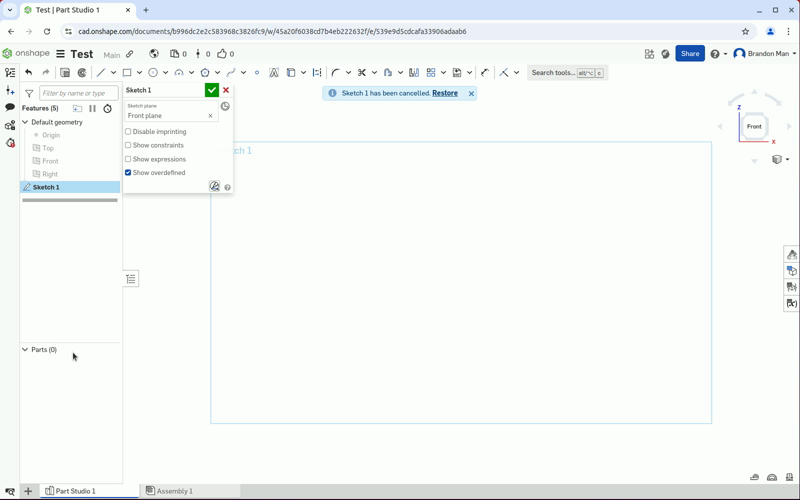
key(l)
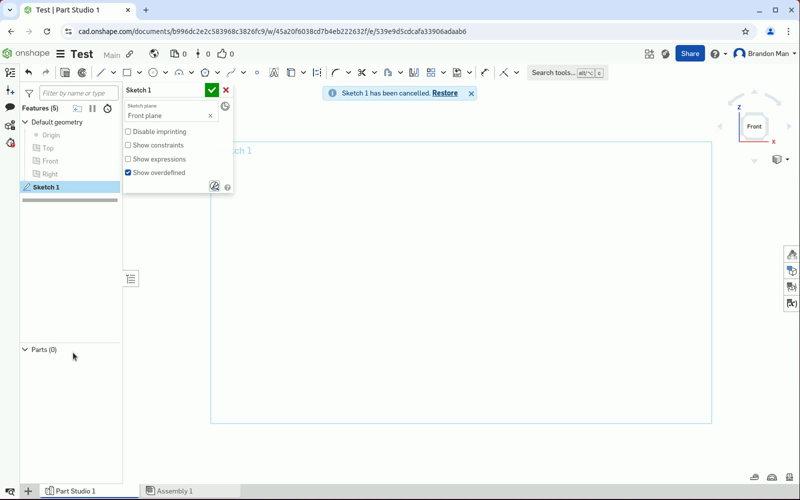
key_down(shift)
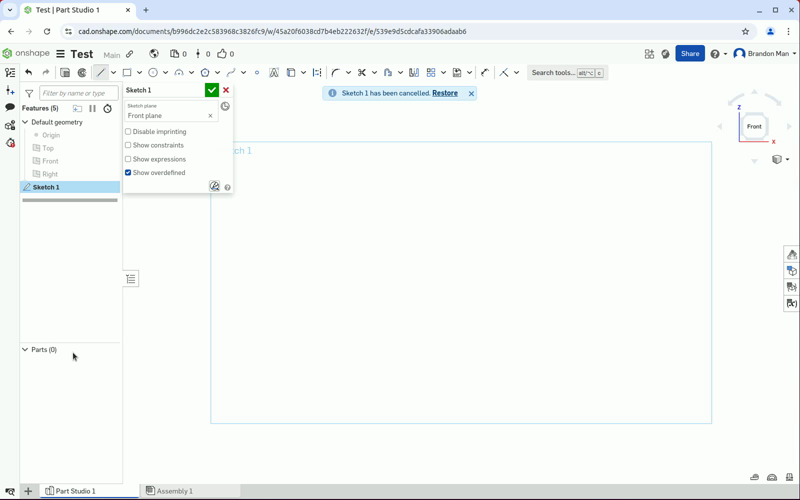
mouse_move(460, 282)
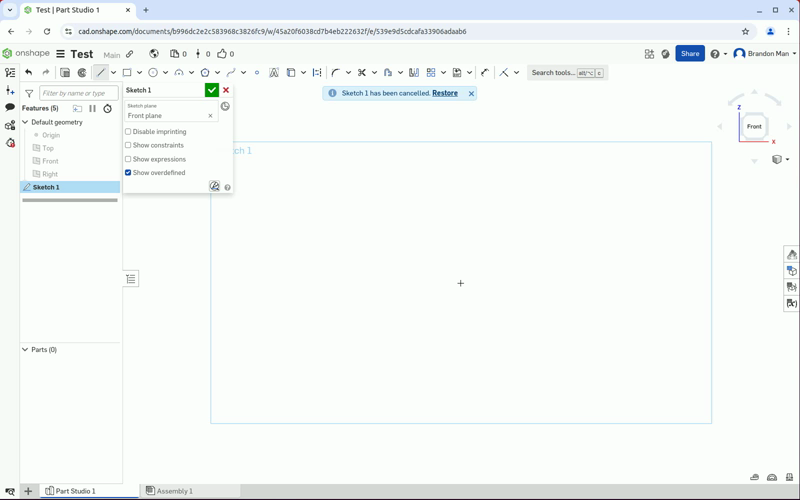
click(460, 282)
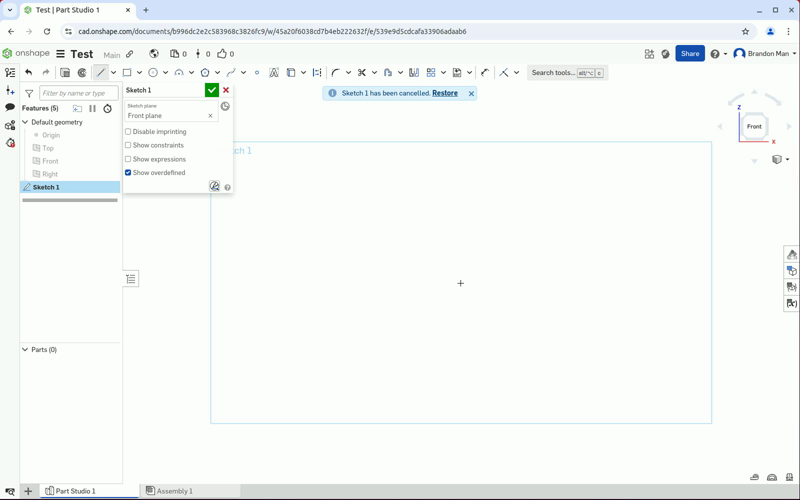
key_up(shift)
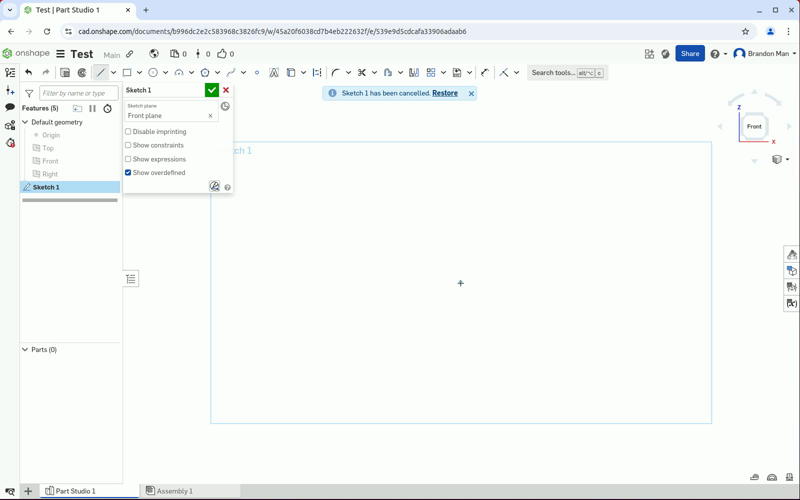
key_down(shift)
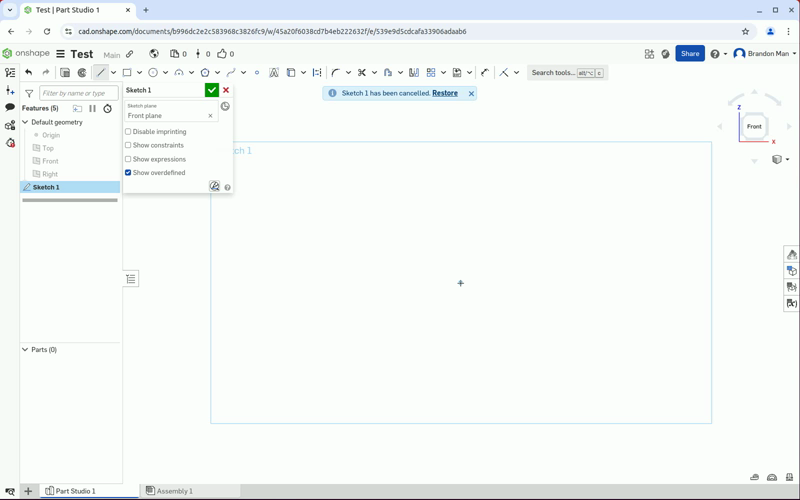
mouse_move(573, 282)
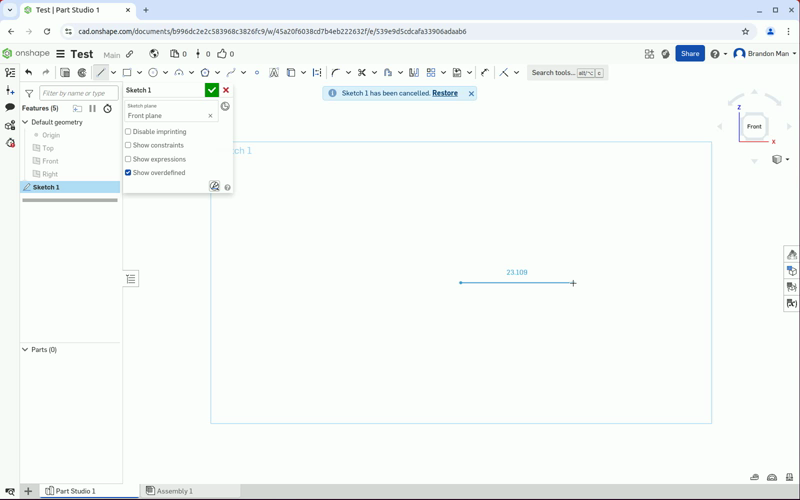
click(573, 282)
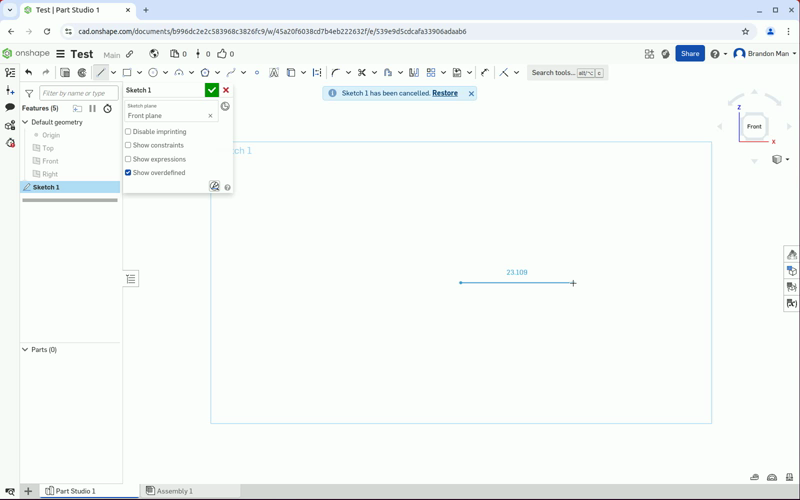
key_up(shift)
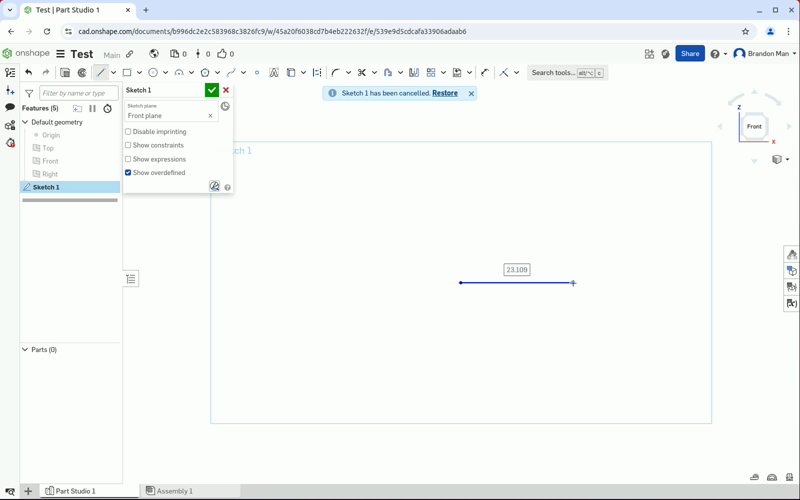
key_down(shift)
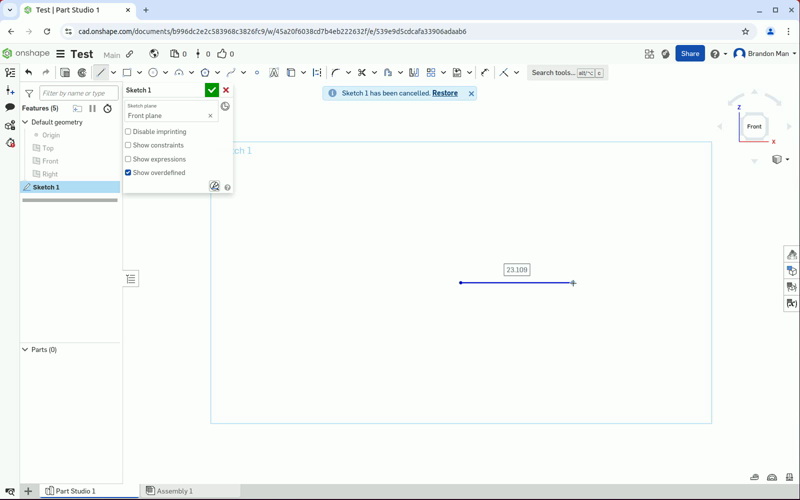
mouse_move(573, 216)
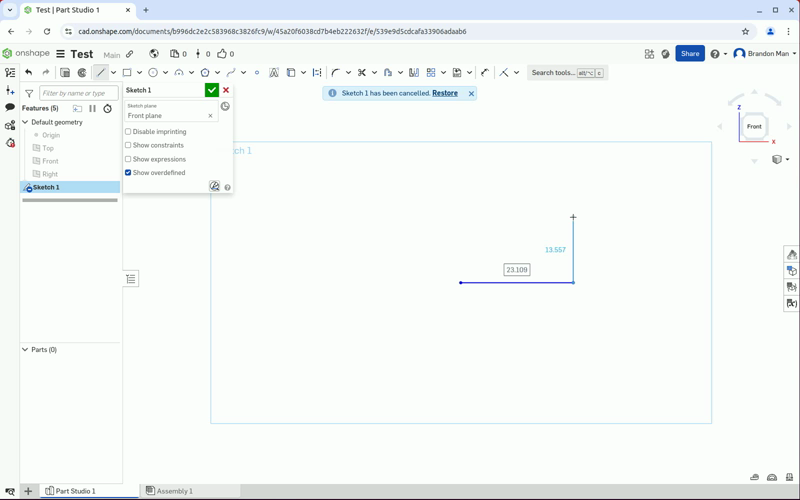
click(573, 216)
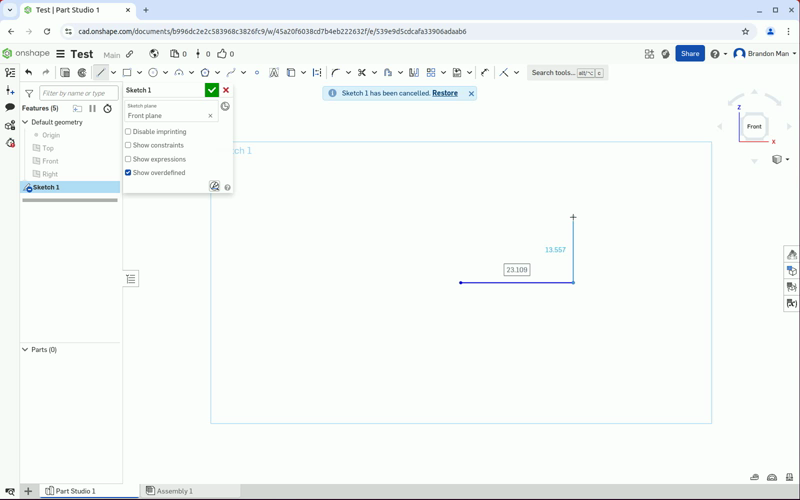
key_up(shift)
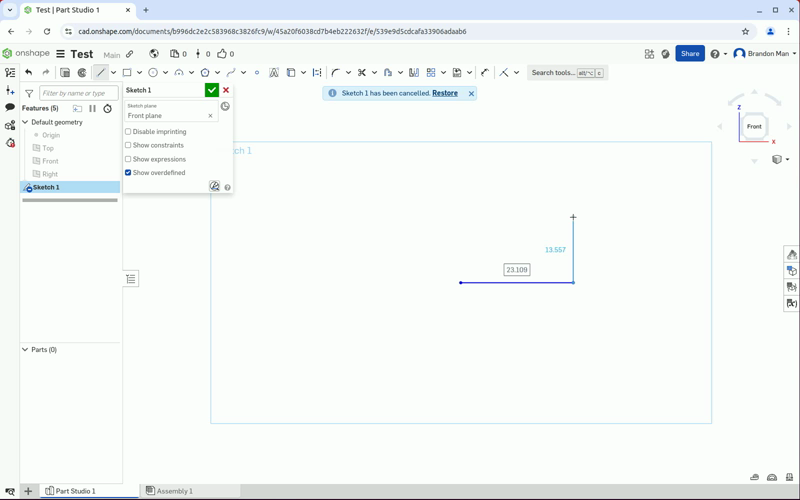
key_down(shift)
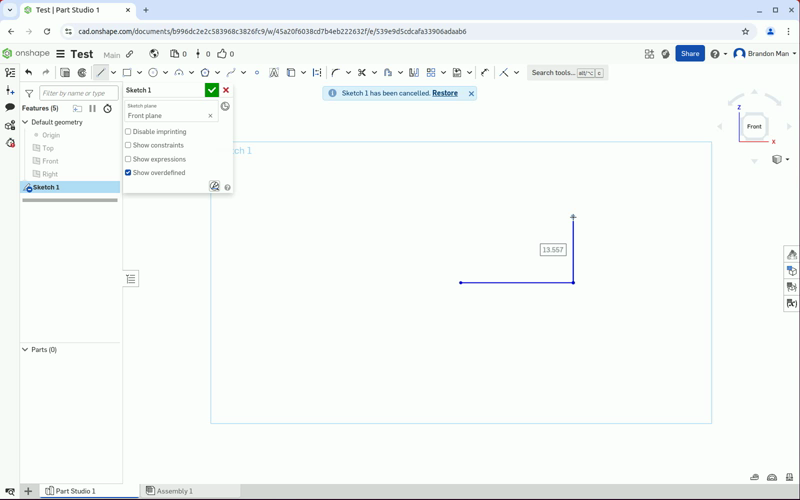
mouse_move(589, 216)
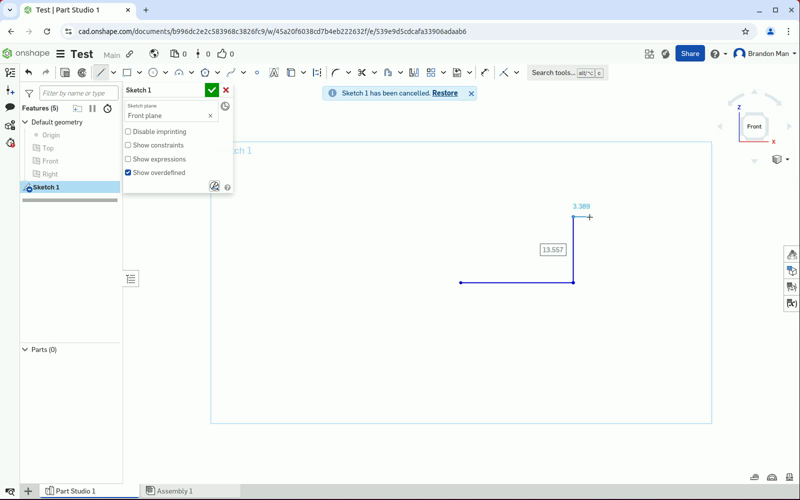
mouse_move(560, 216)
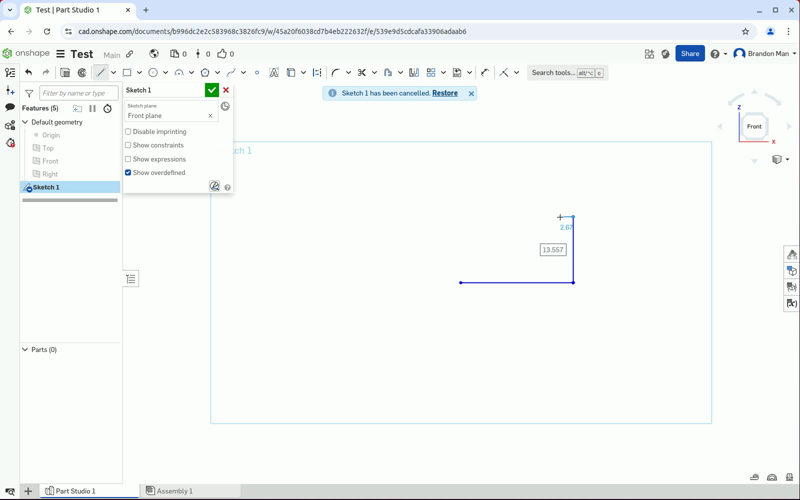
click(560, 216)
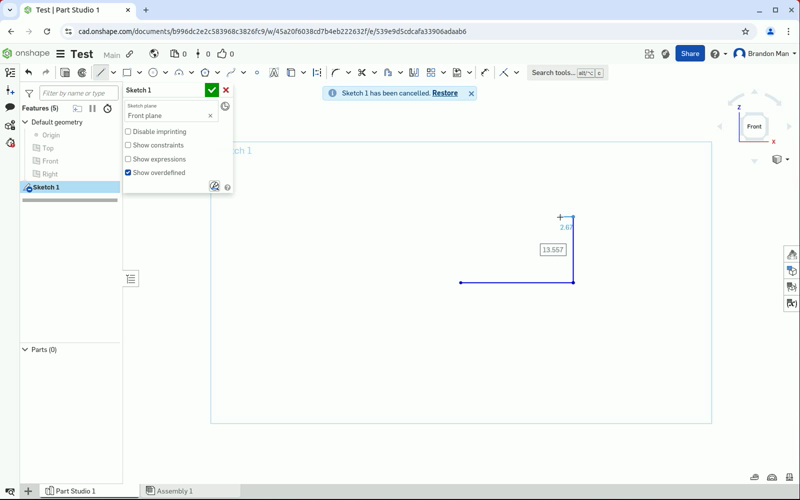
key_up(shift)
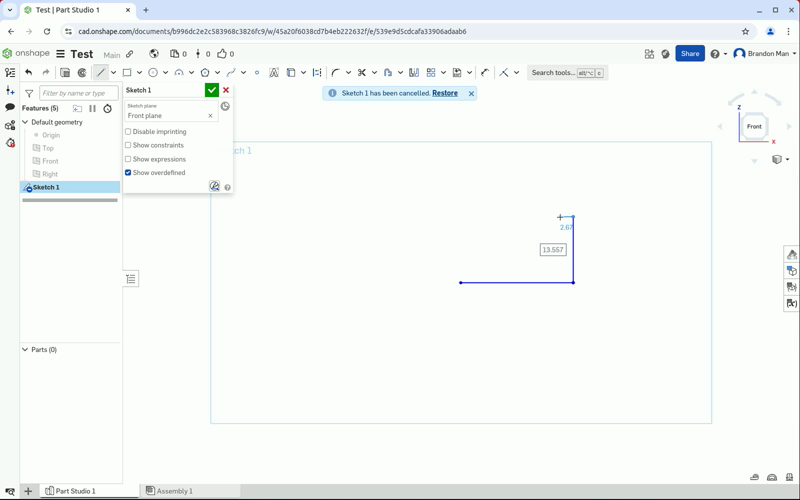
key_down(shift)
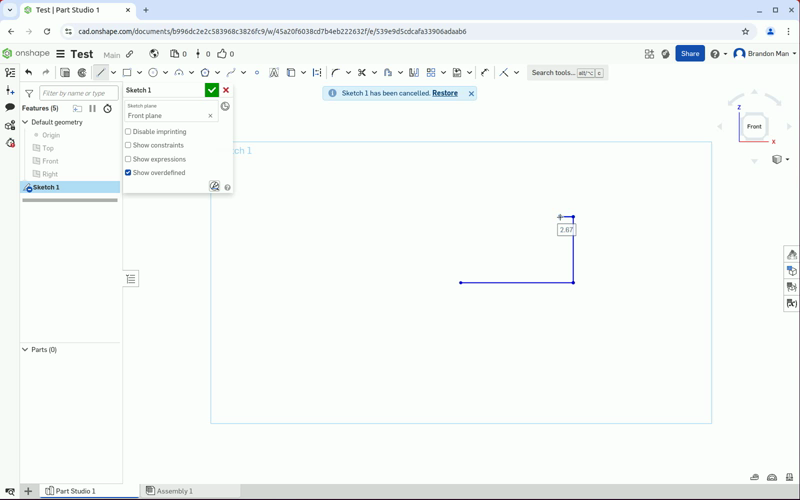
mouse_move(589, 216)
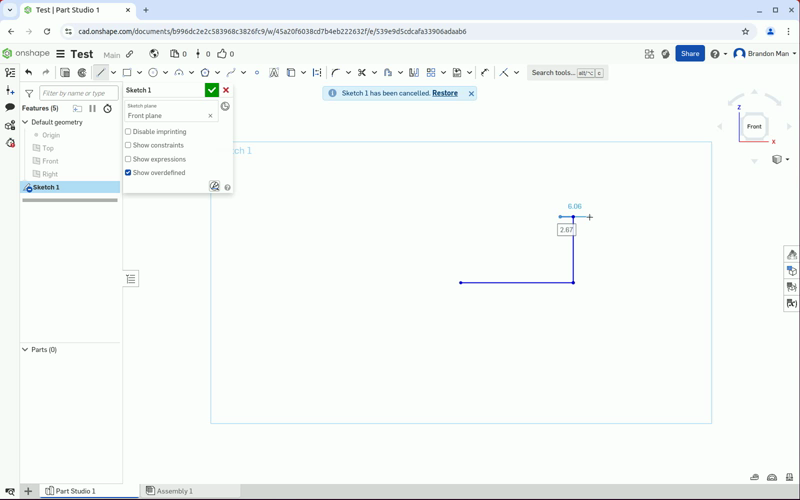
mouse_move(560, 208)
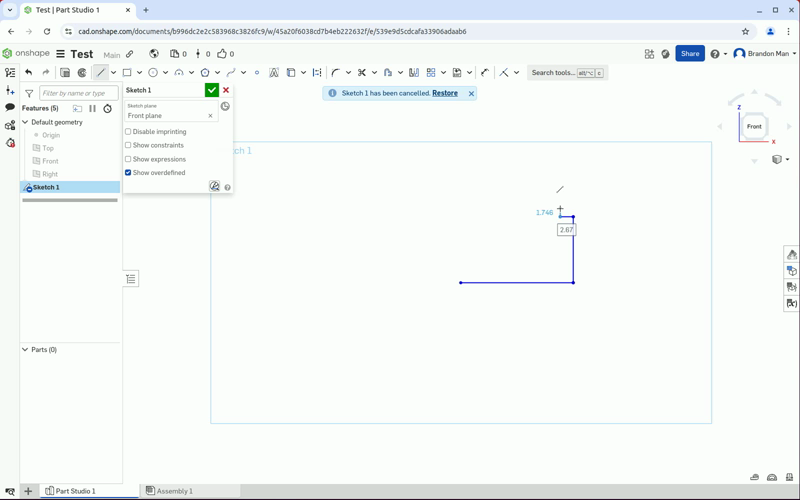
click(560, 208)
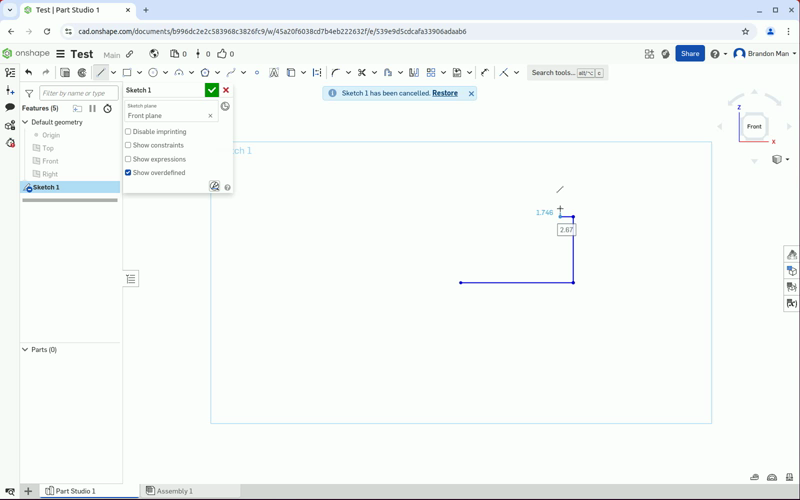
key_up(shift)
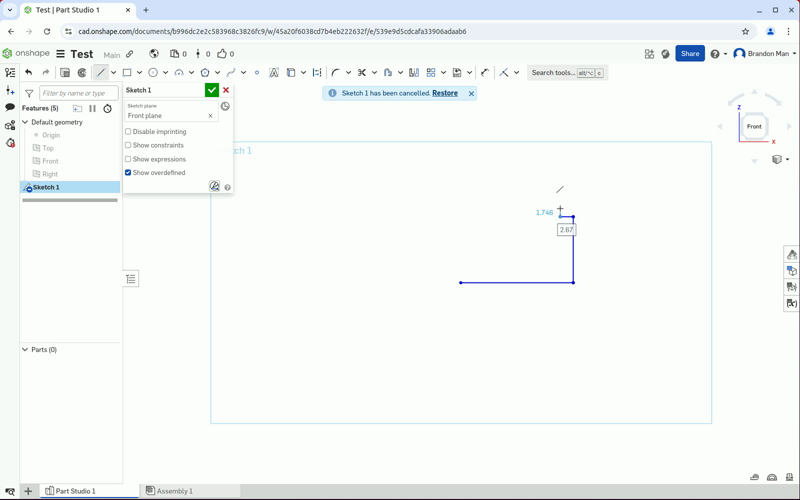
key_down(shift)
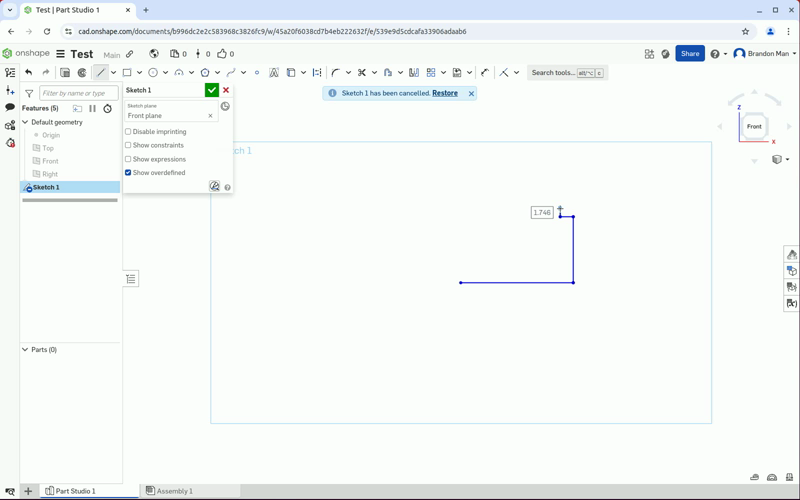
mouse_move(589, 208)
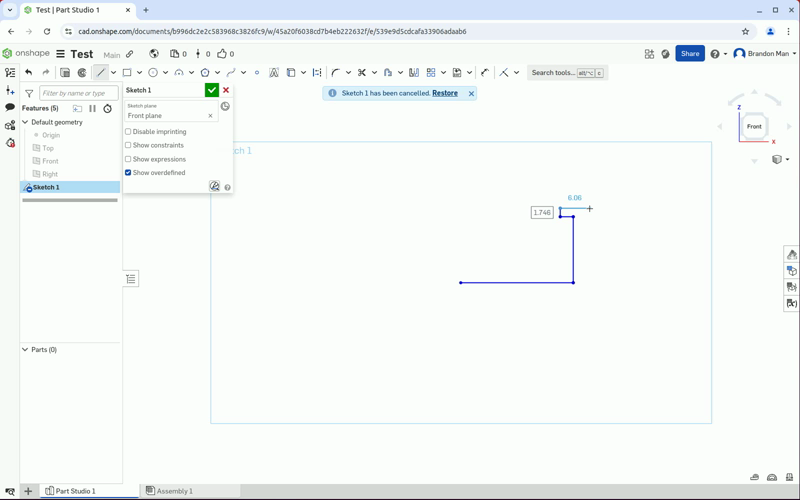
mouse_move(535, 208)
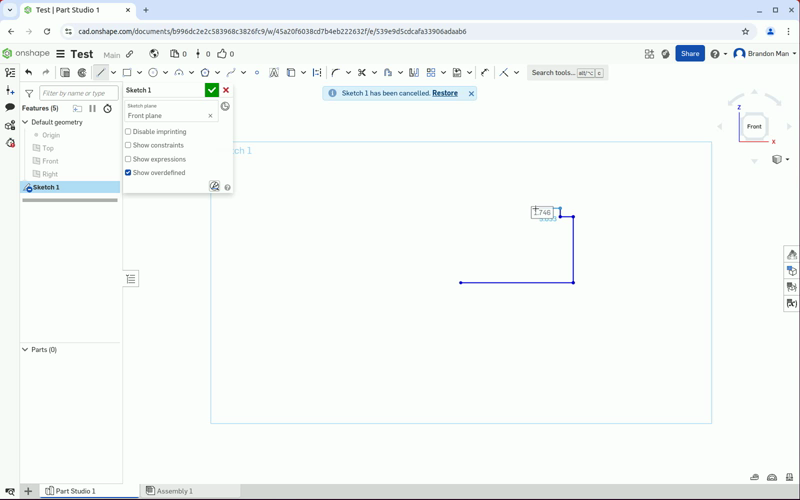
click(535, 208)
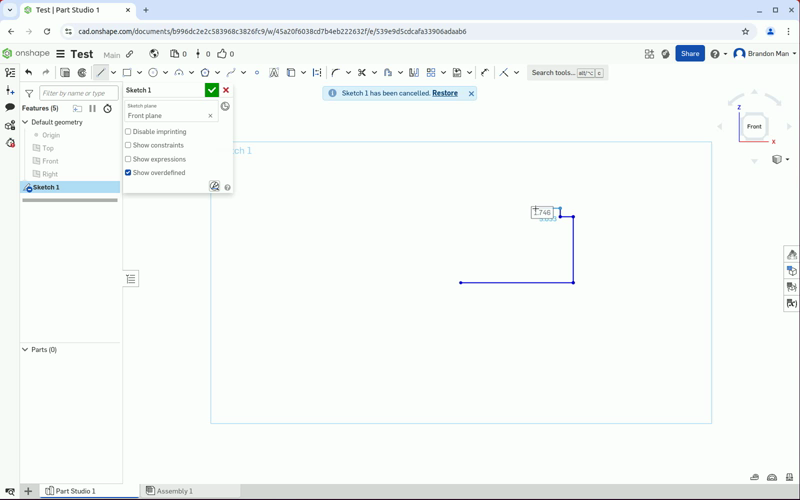
key_up(shift)
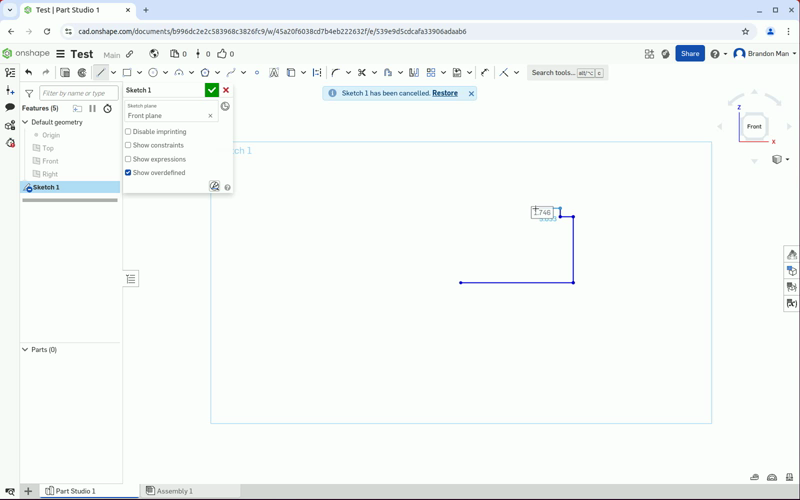
key_down(shift)
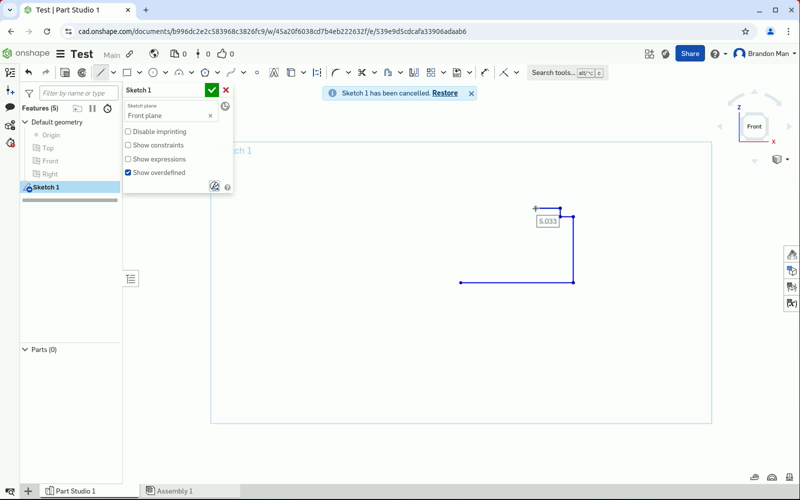
mouse_move(565, 208)
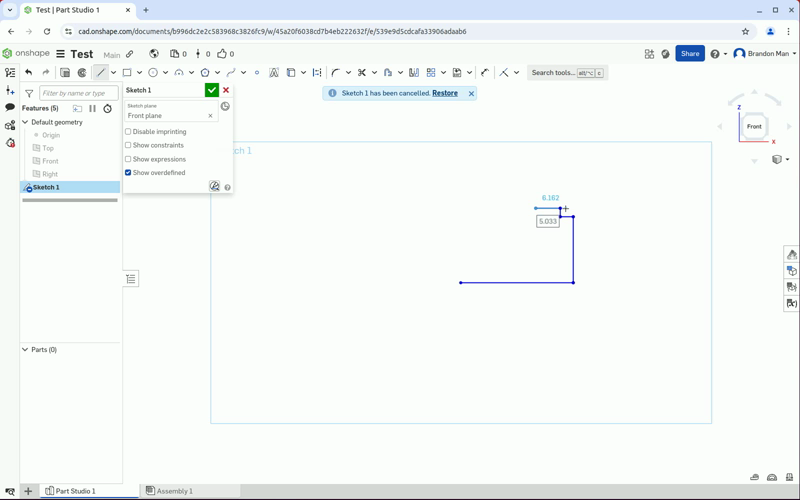
mouse_move(535, 216)
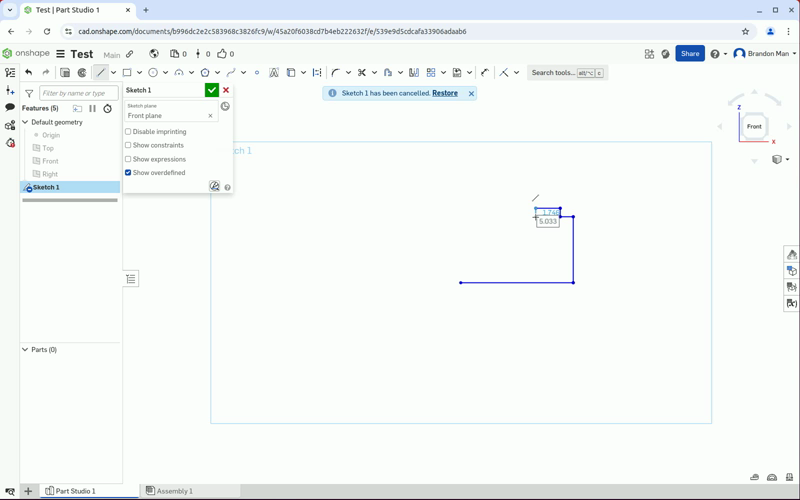
click(535, 216)
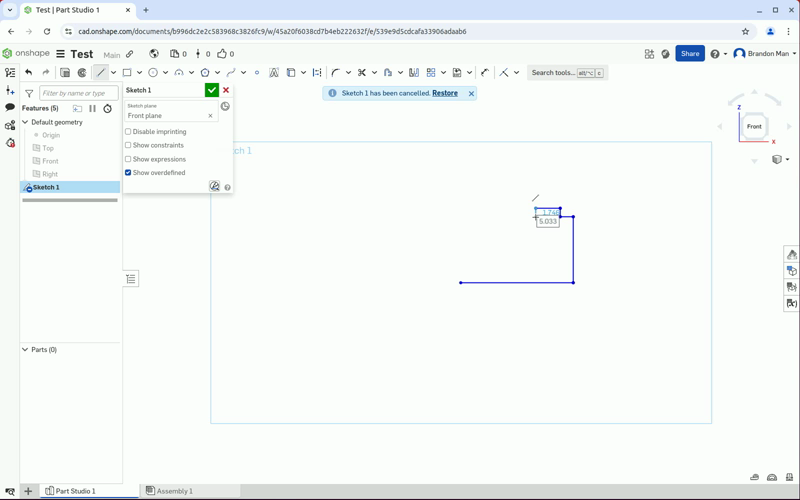
key_up(shift)
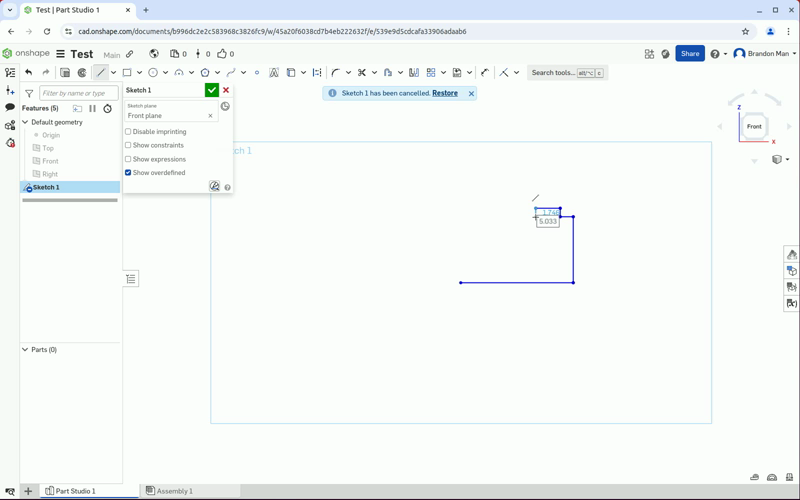
key_down(shift)
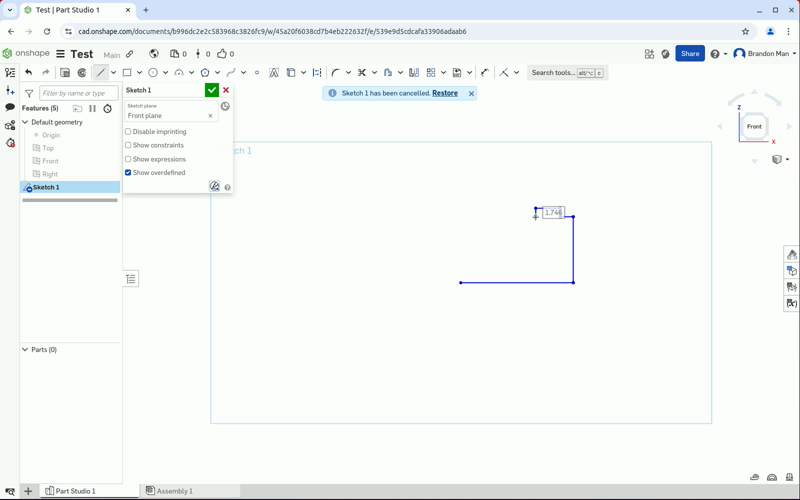
mouse_move(565, 216)
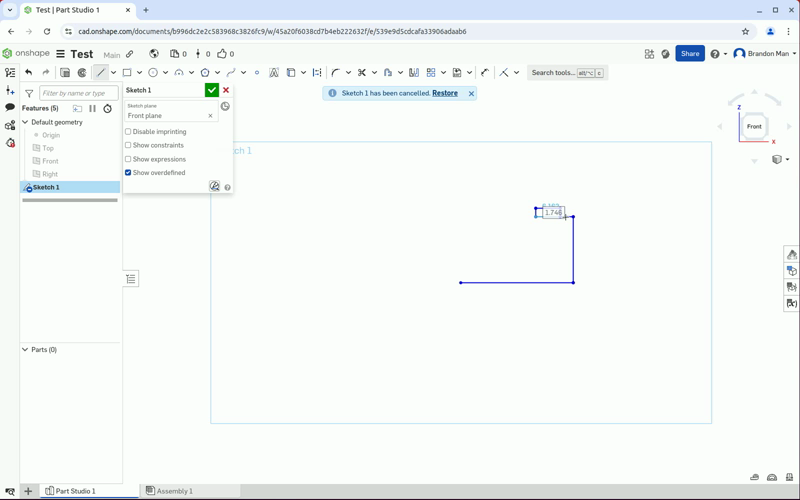
mouse_move(523, 216)
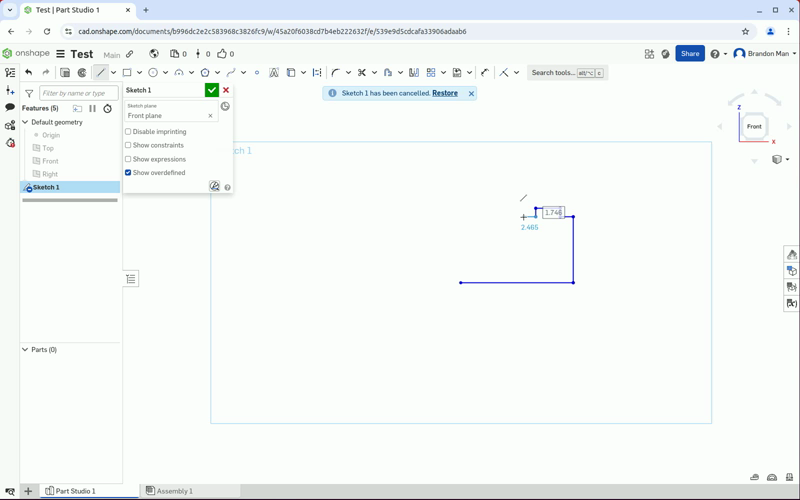
click(523, 216)
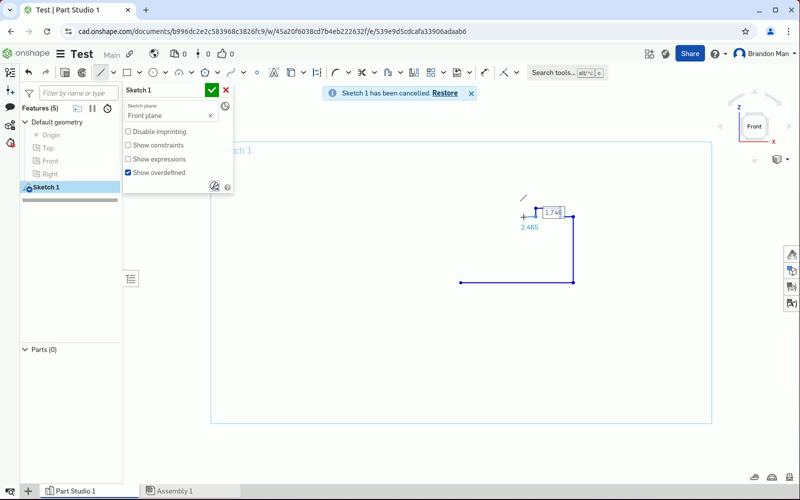
key_up(shift)
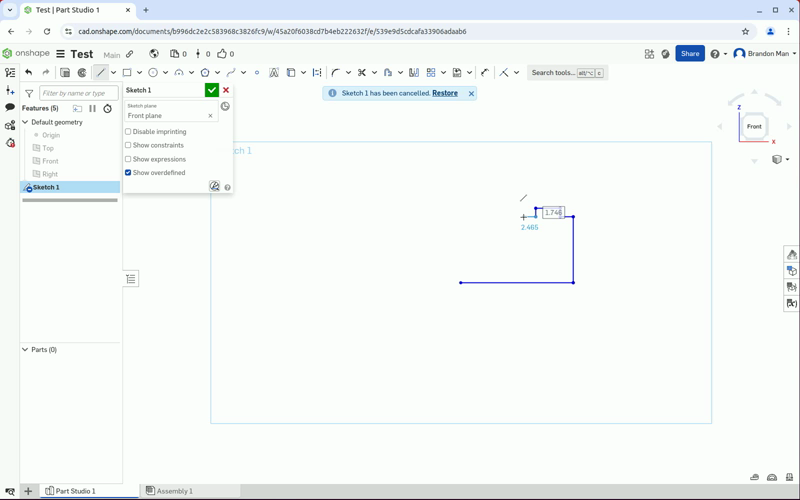
key_down(shift)
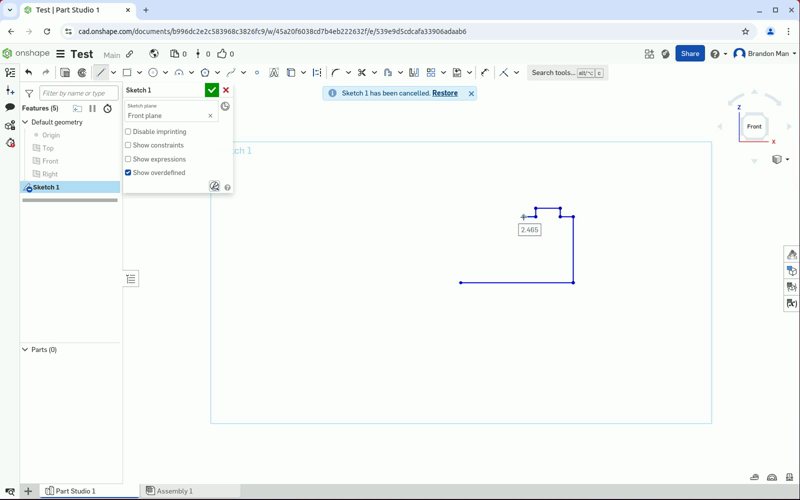
mouse_move(553, 216)
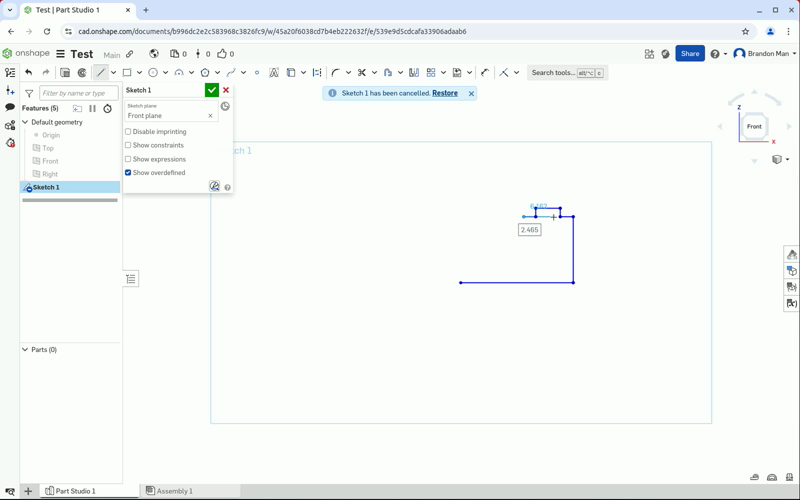
mouse_move(523, 249)
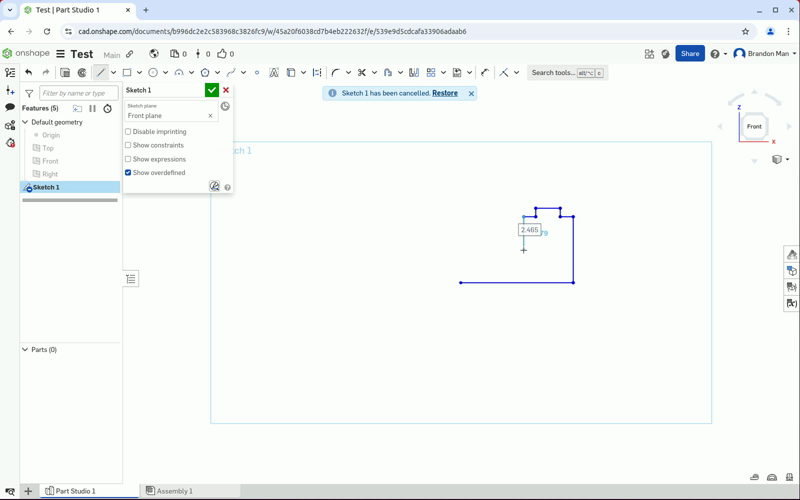
click(523, 249)
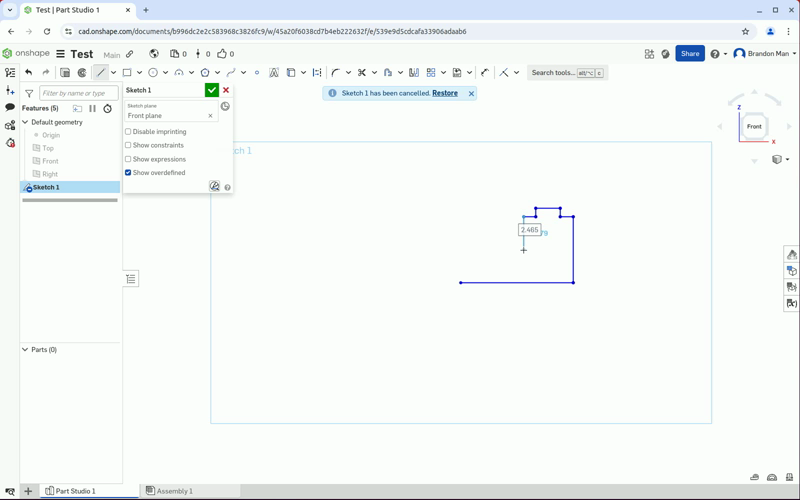
key_up(shift)
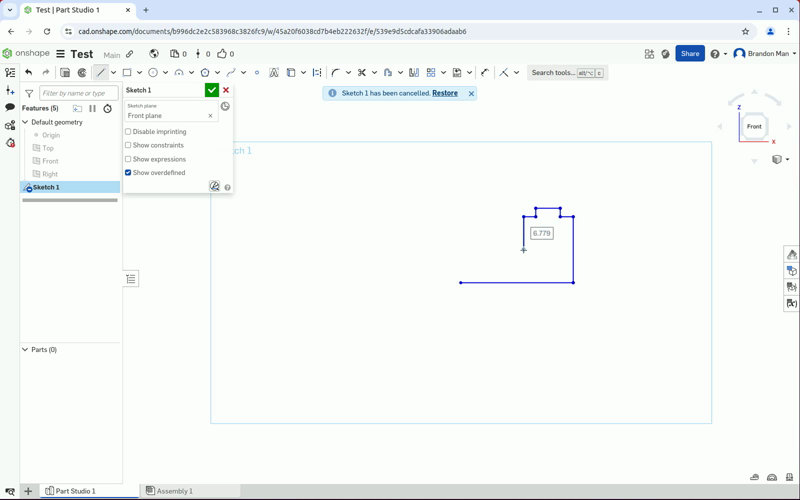
key_down(shift)
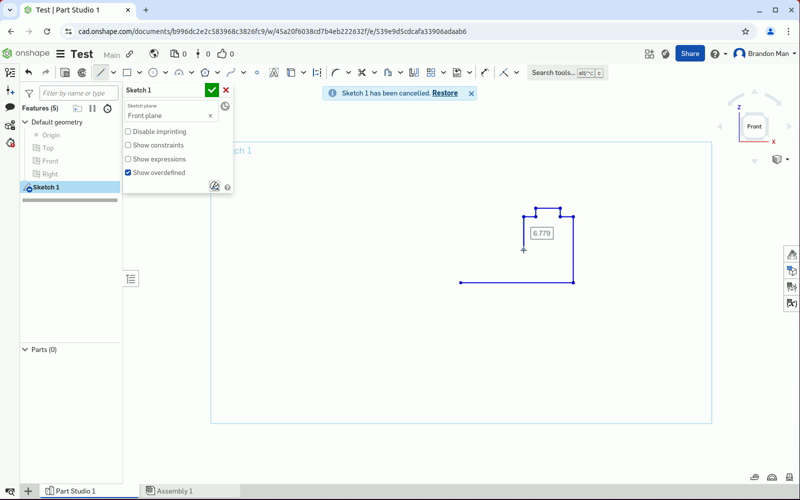
mouse_move(460, 249)
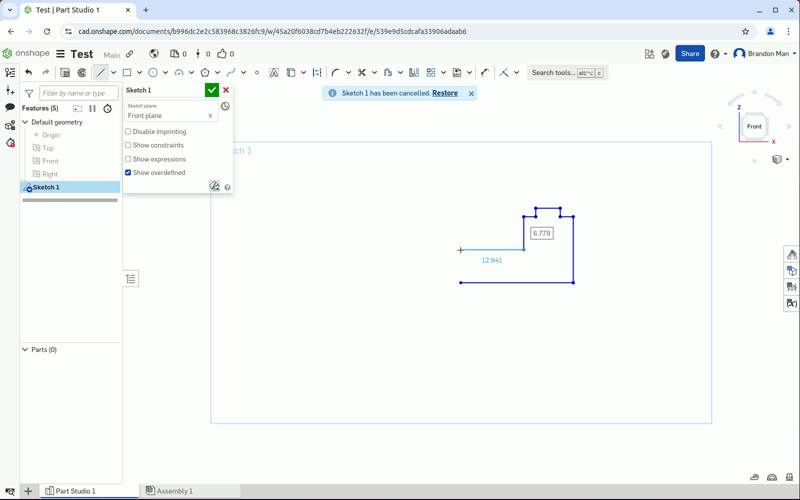
click(460, 249)
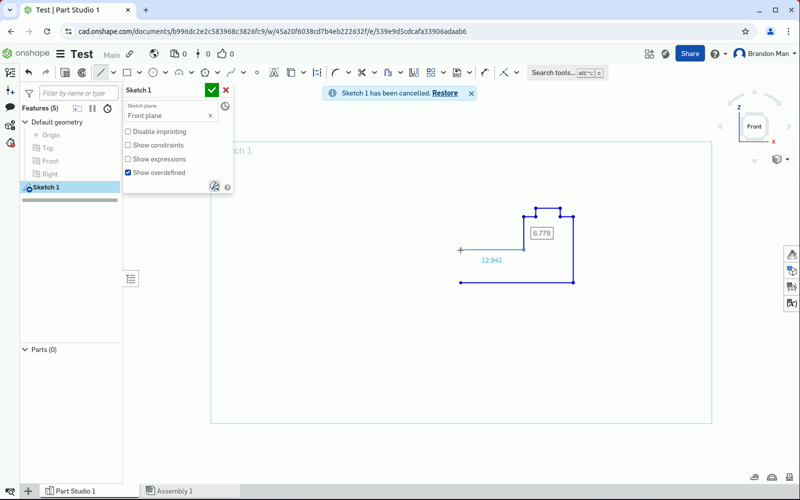
key_up(shift)
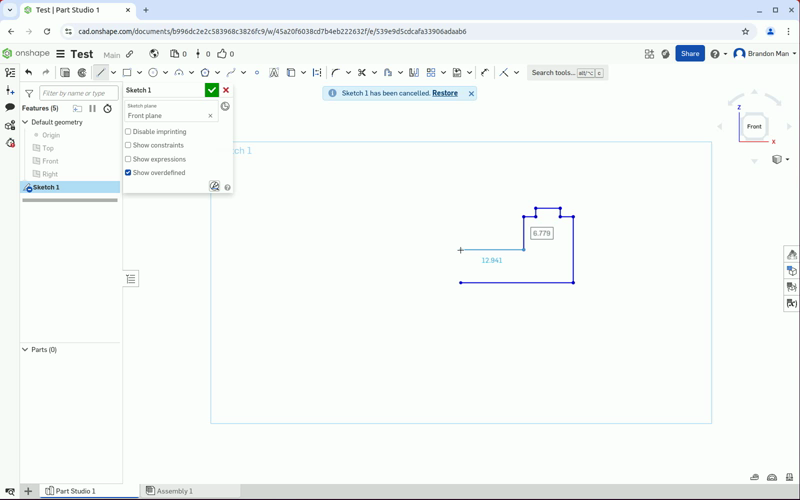
mouse_move(490, 249)
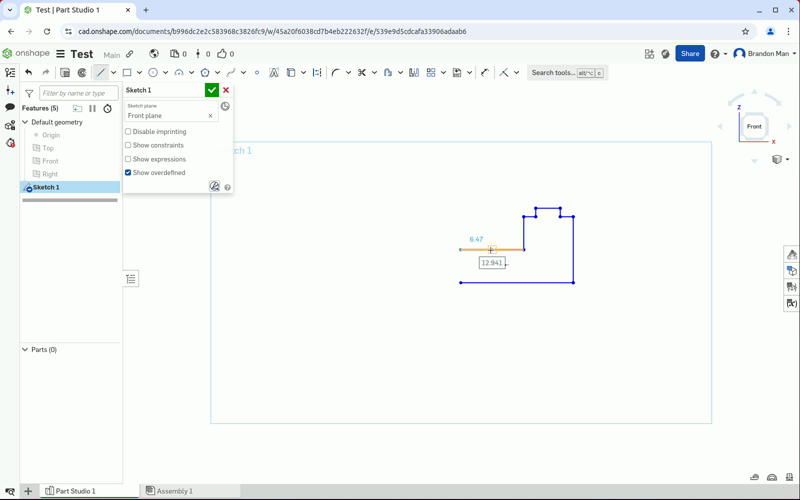
key_down(shift)
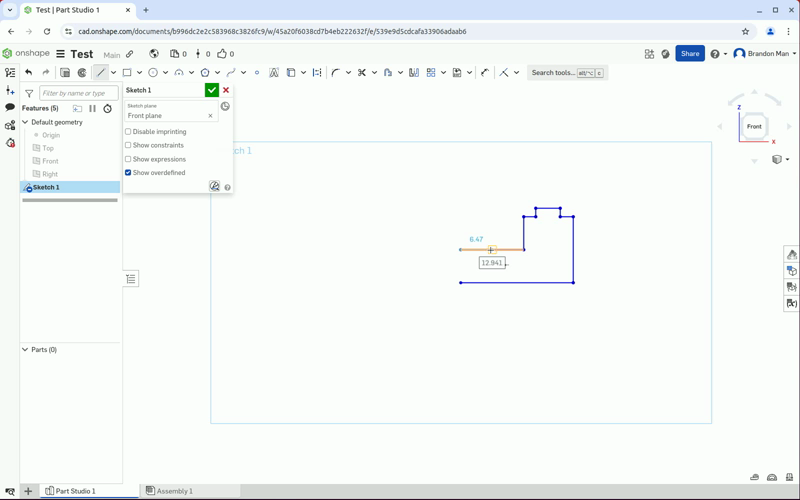
mouse_move(460, 282)
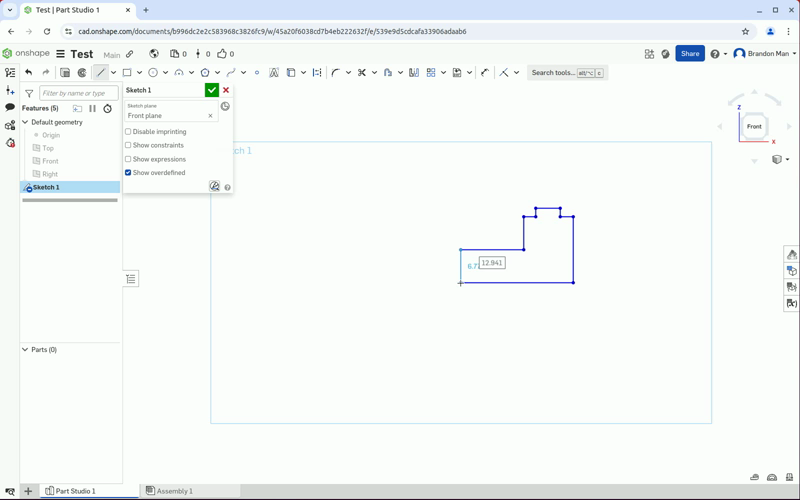
key_up(shift)
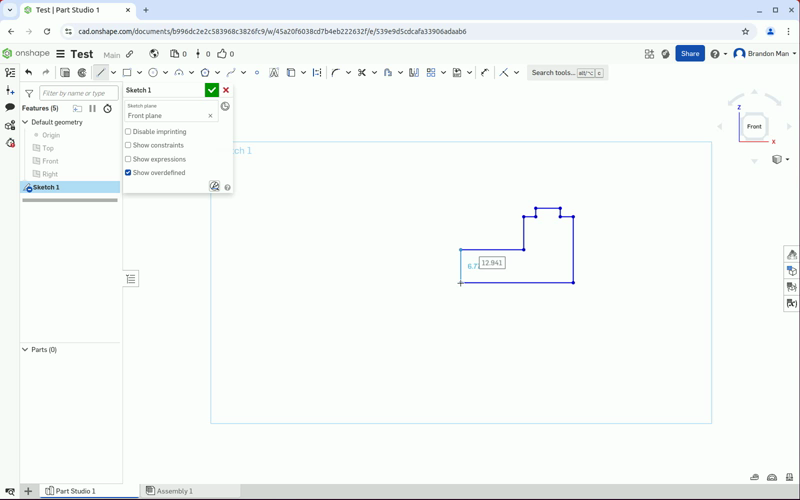
click(460, 282)
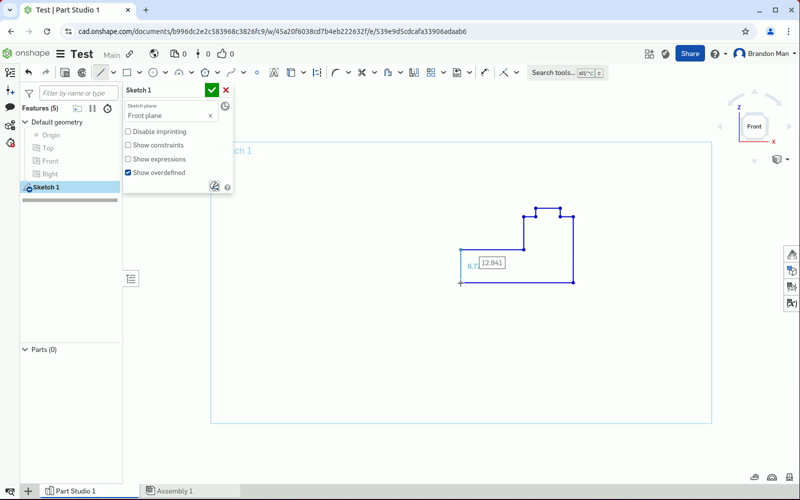
key(esc)
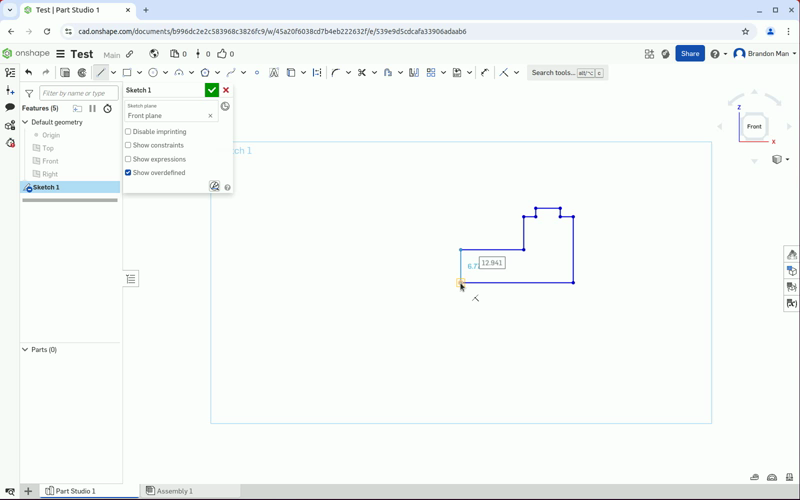
key(l)
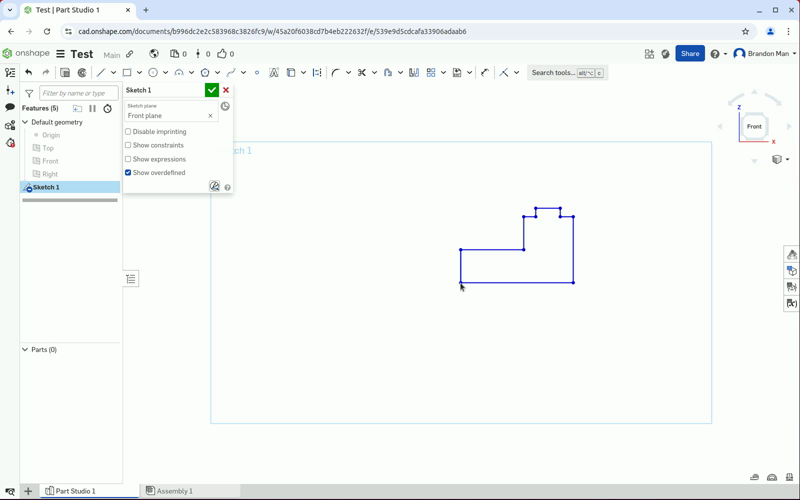
key_down(shift)
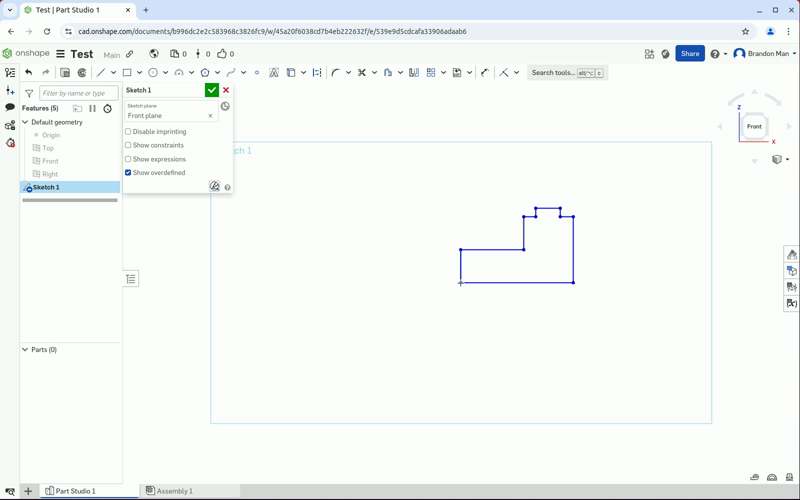
mouse_move(535, 241)
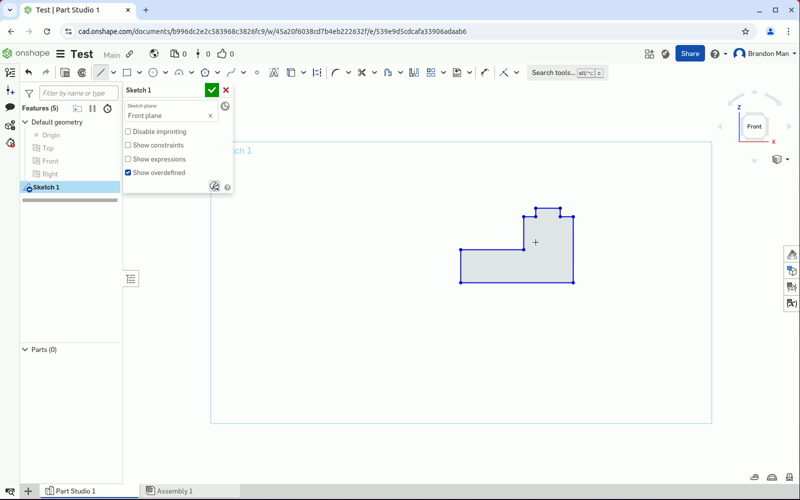
click(535, 241)
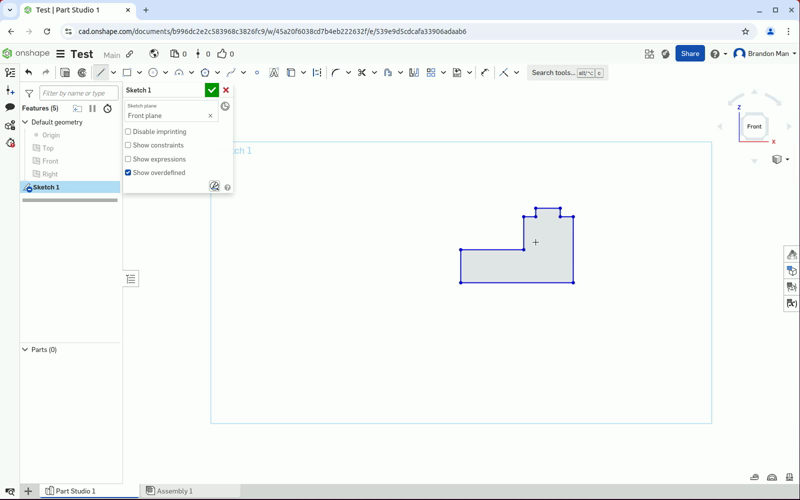
key_up(shift)
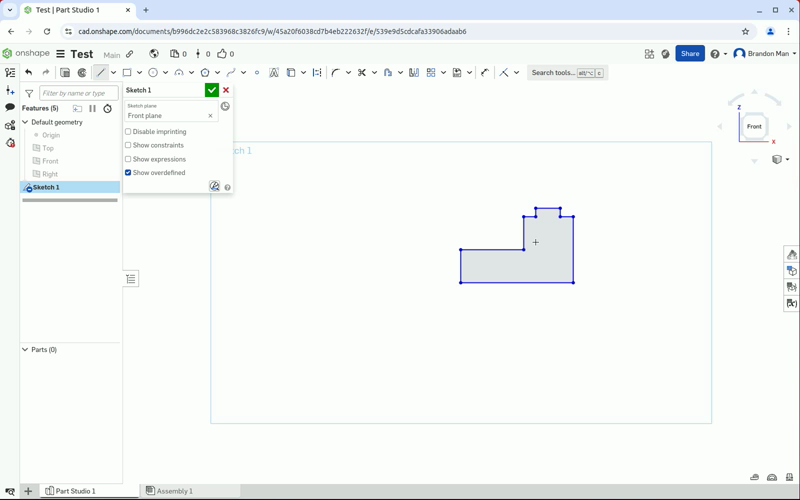
key_down(shift)
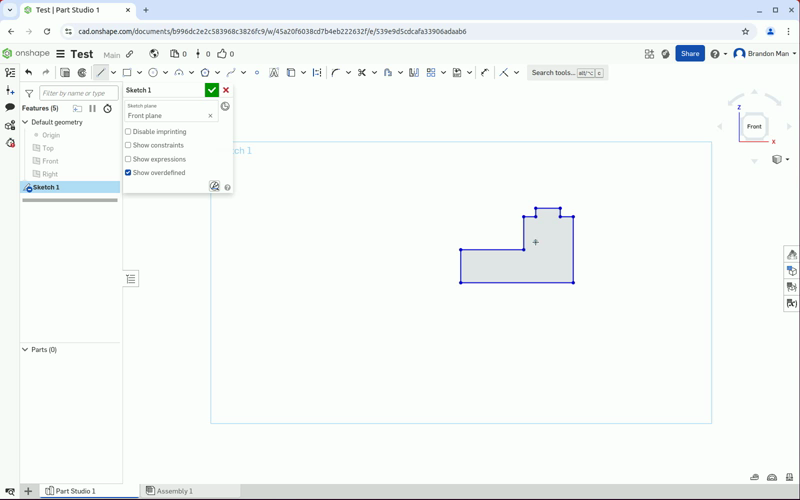
mouse_move(565, 241)
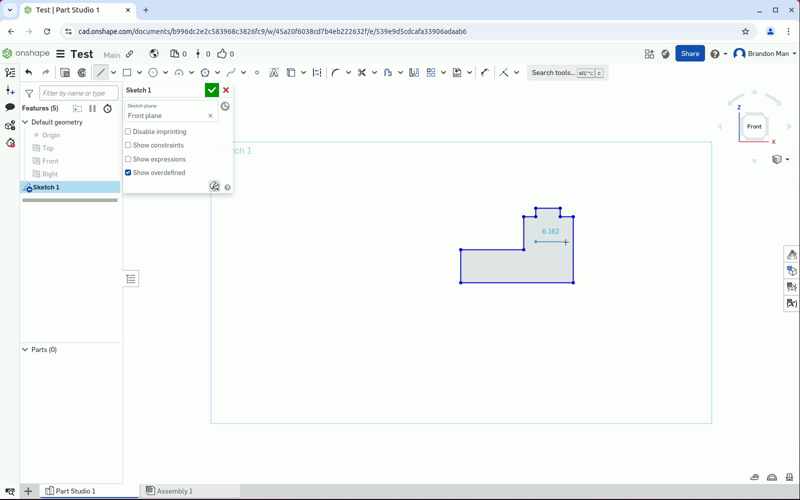
mouse_move(560, 241)
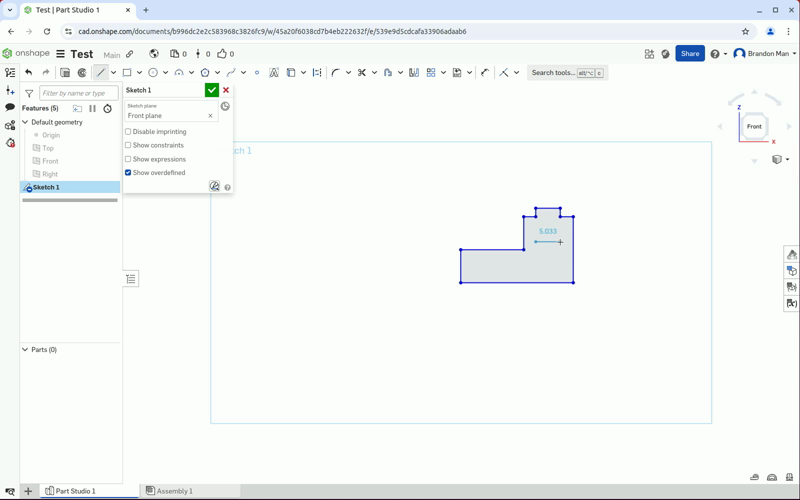
click(560, 241)
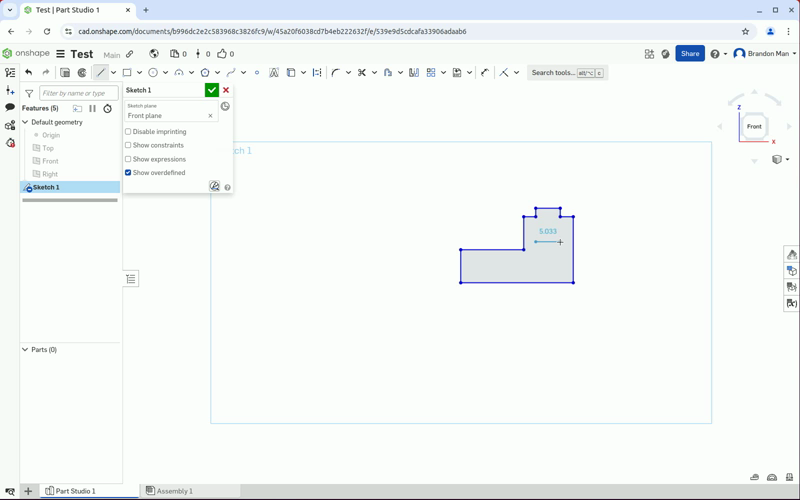
key_up(shift)
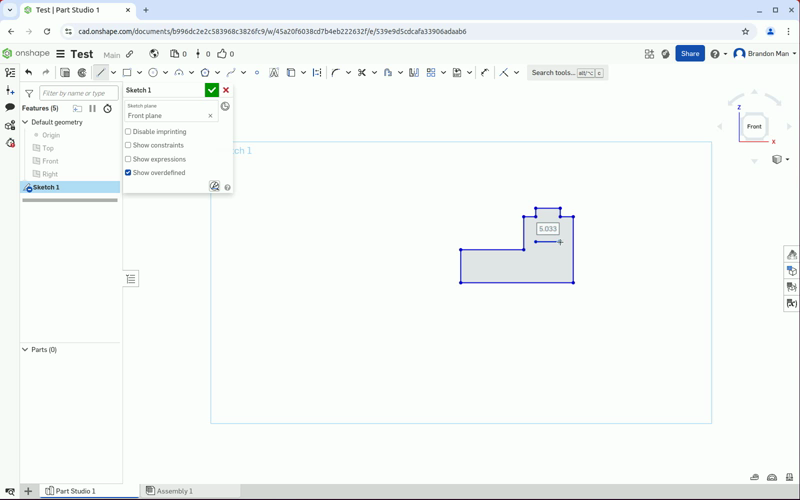
key_down(shift)
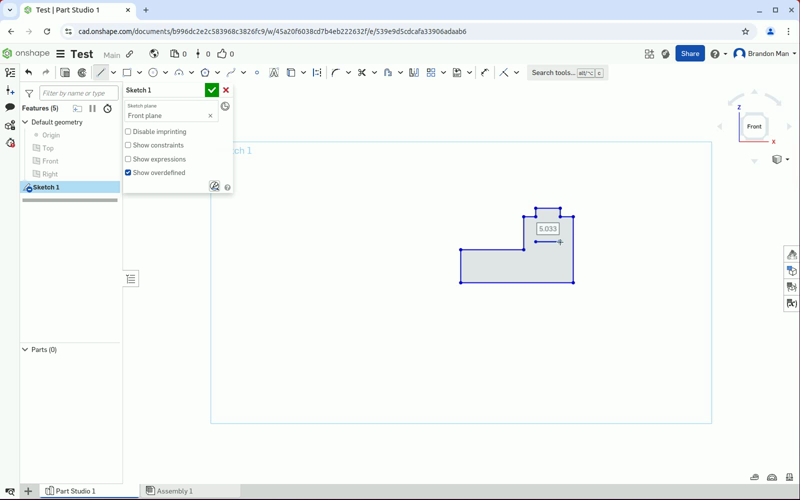
mouse_move(589, 241)
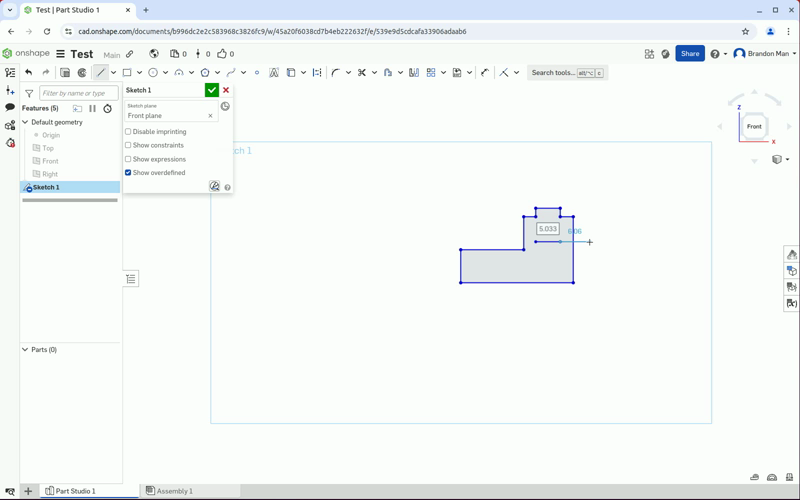
mouse_move(560, 225)
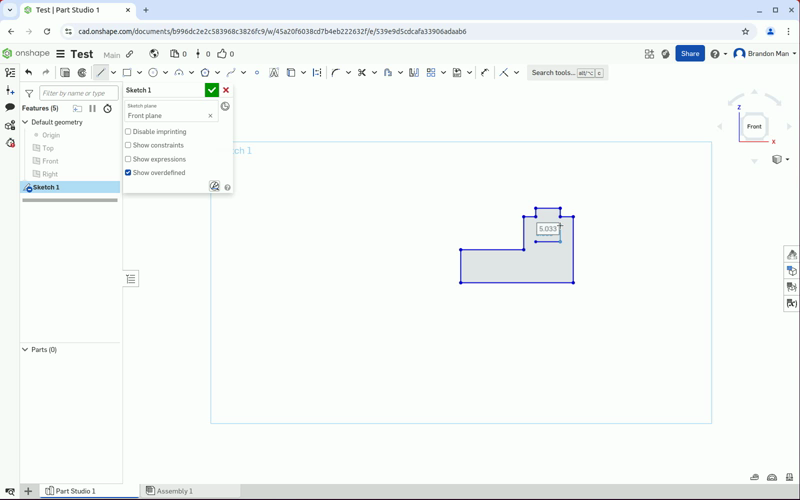
click(560, 225)
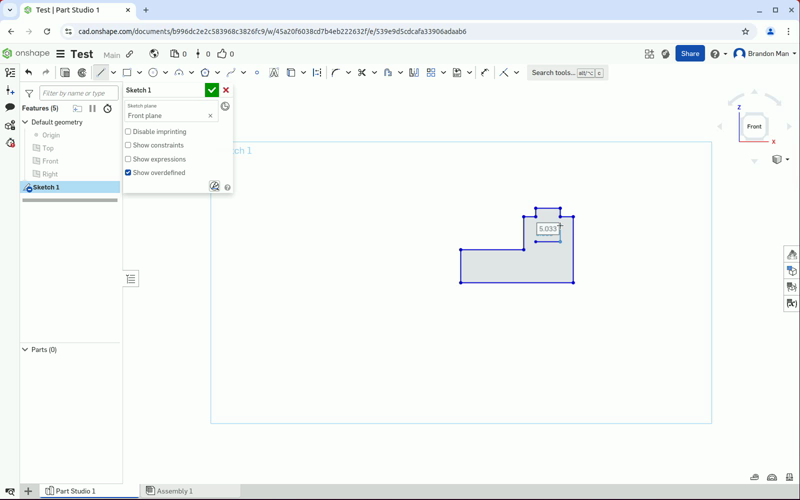
key_up(shift)
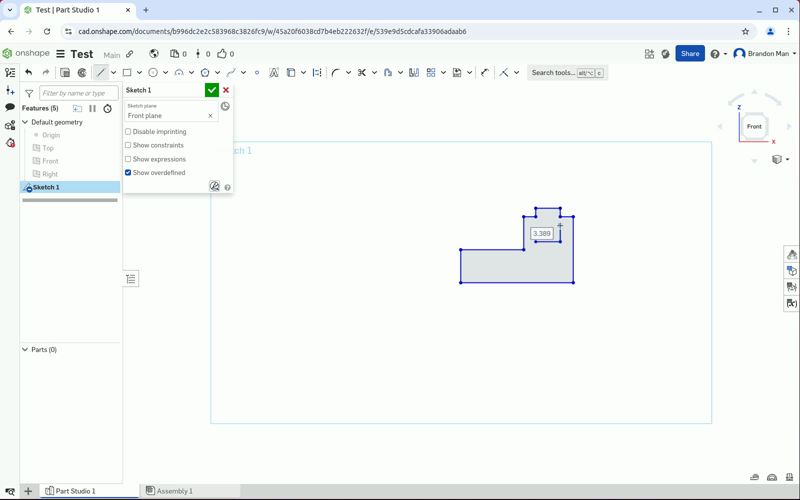
key_down(shift)
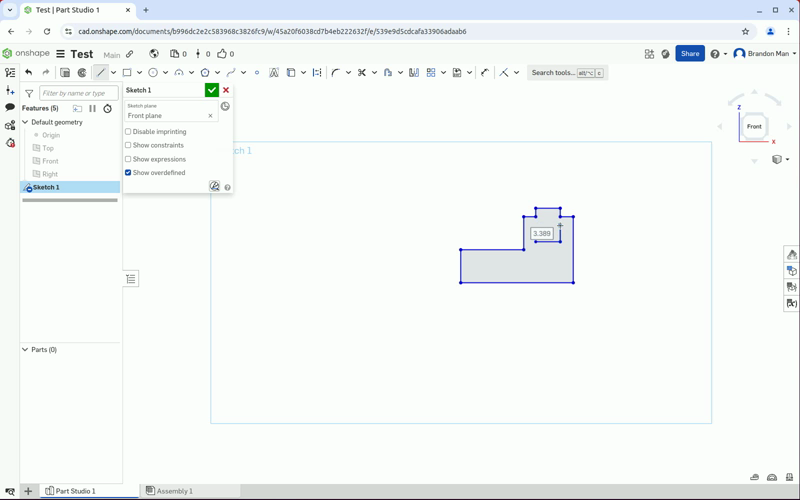
mouse_move(589, 225)
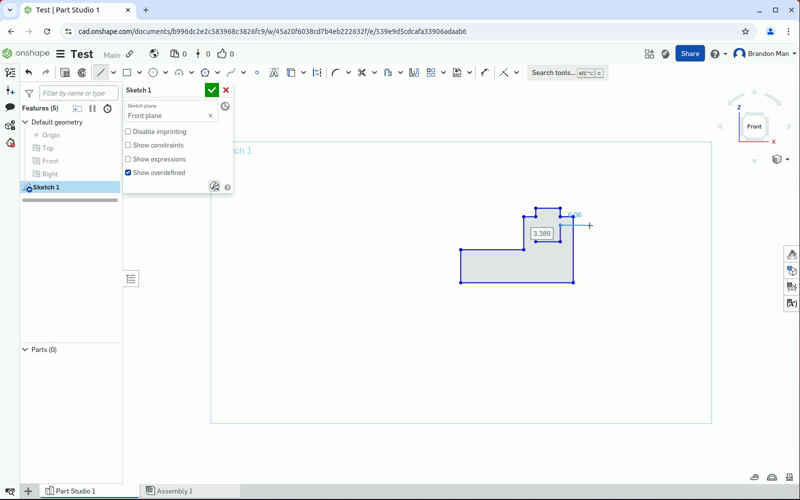
mouse_move(535, 225)
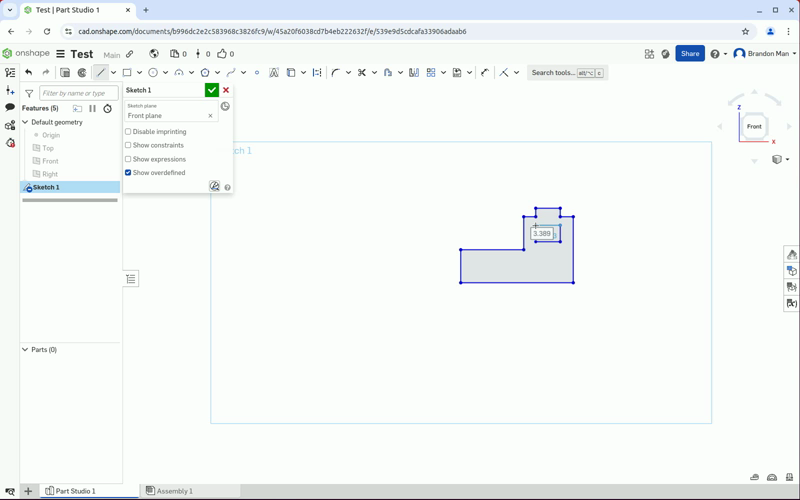
click(535, 225)
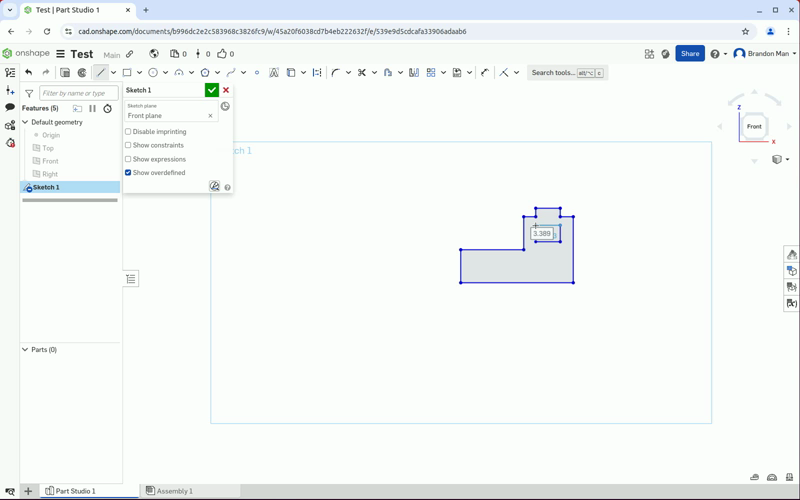
key_up(shift)
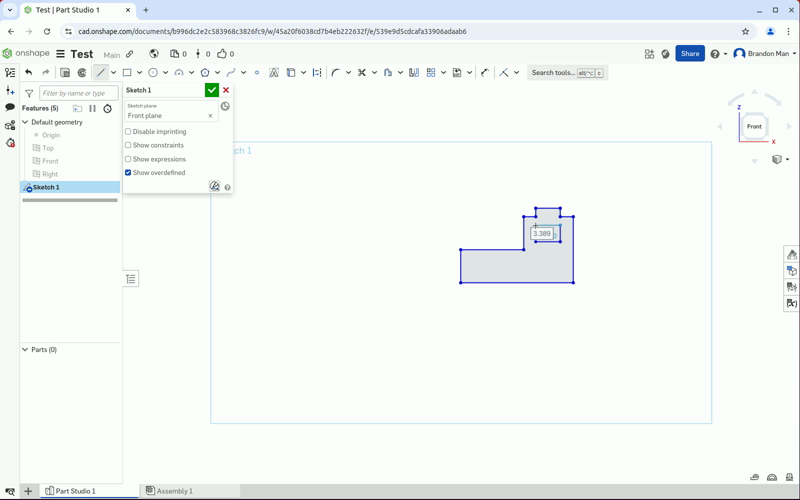
mouse_move(565, 225)
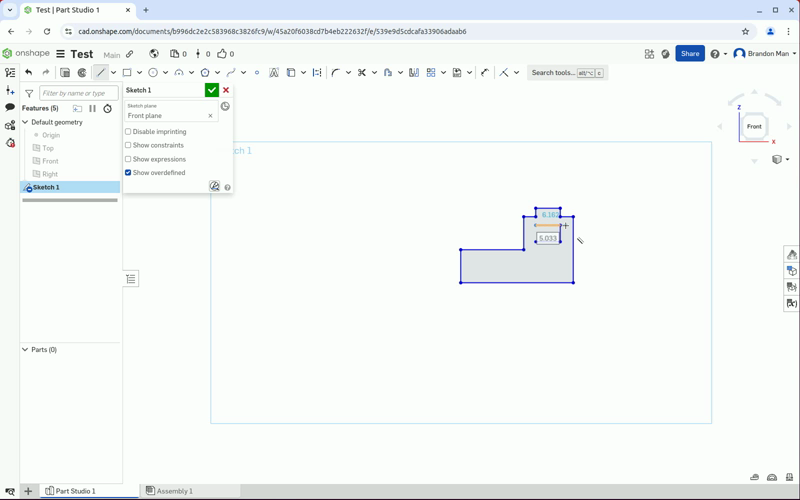
key_down(shift)
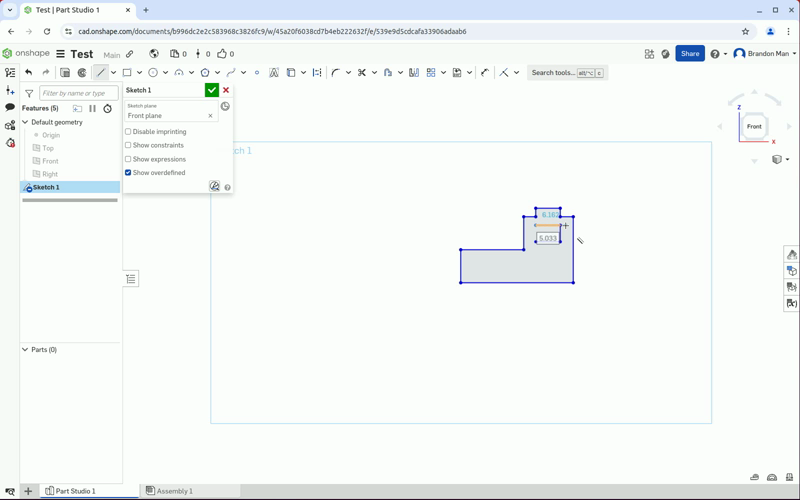
mouse_move(535, 241)
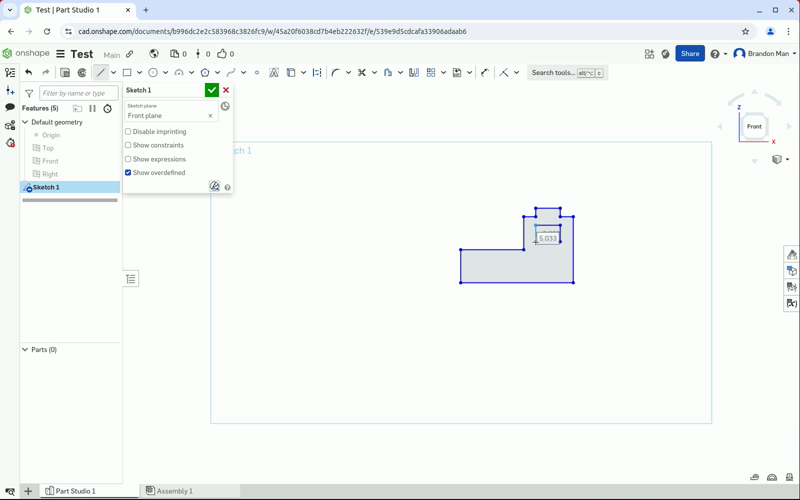
key_up(shift)
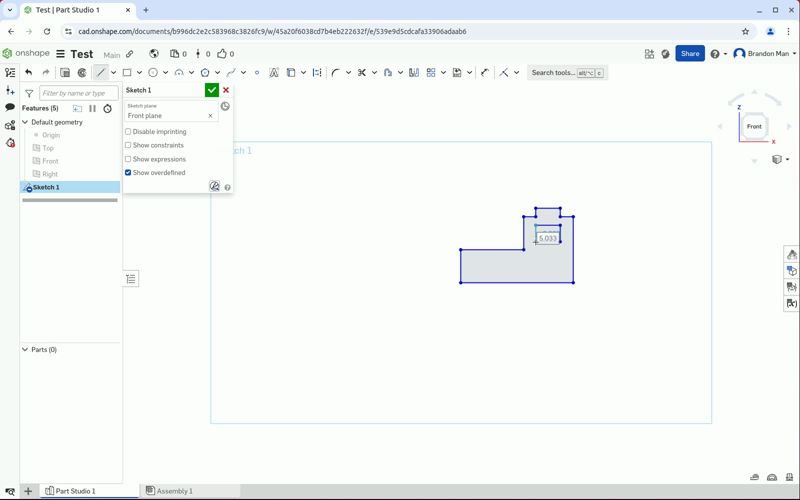
click(535, 241)
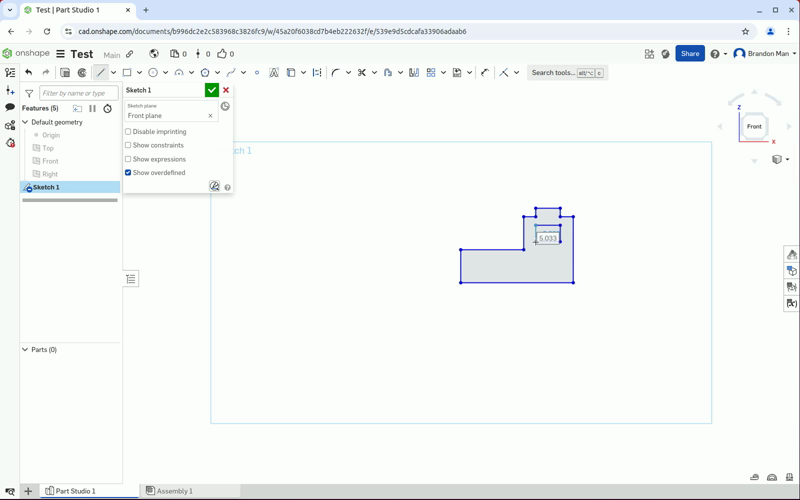
key(esc)
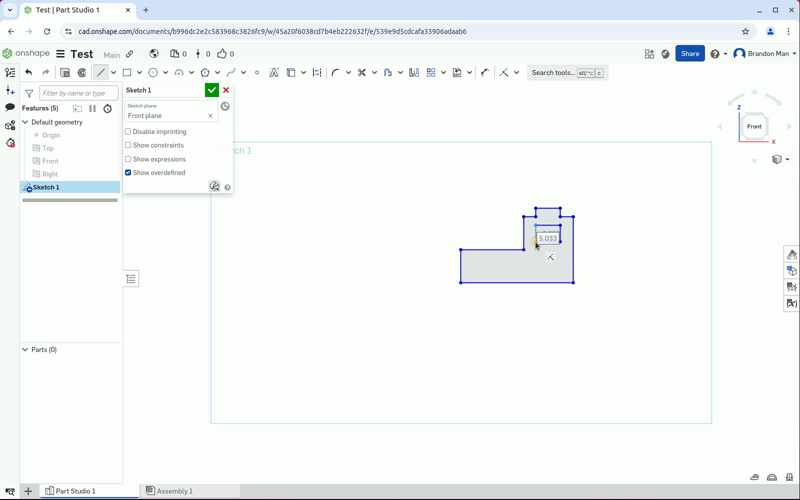
mouse_move(566, 233)
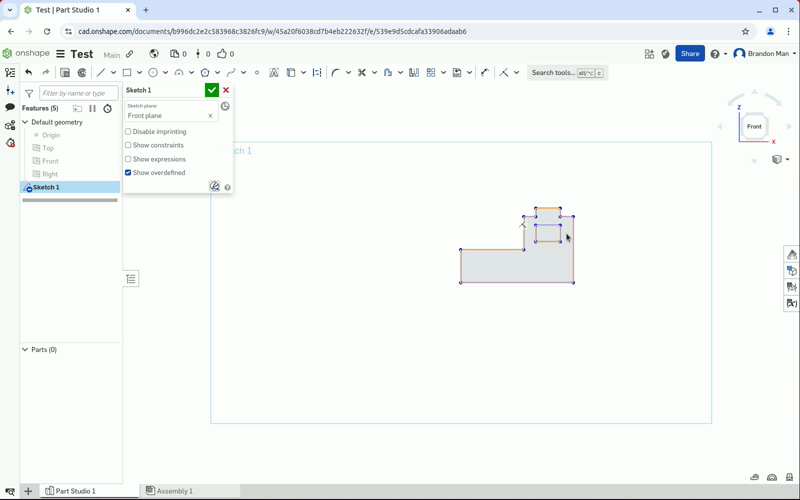
click(566, 233)
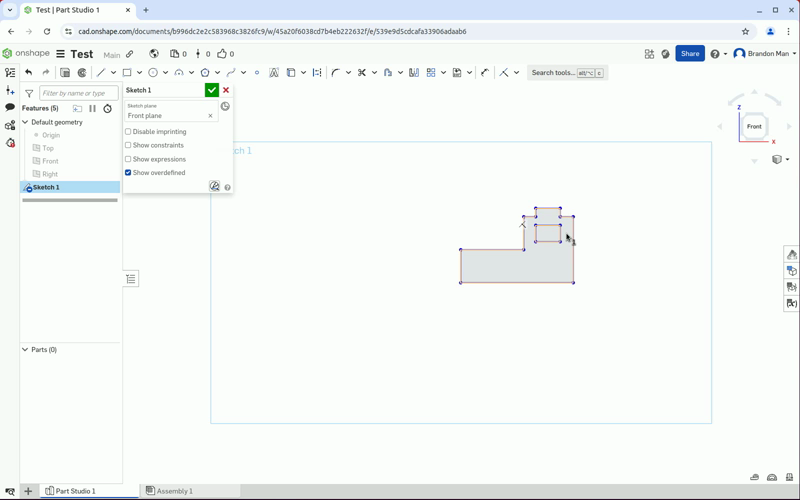
mouse_move(73, 352)
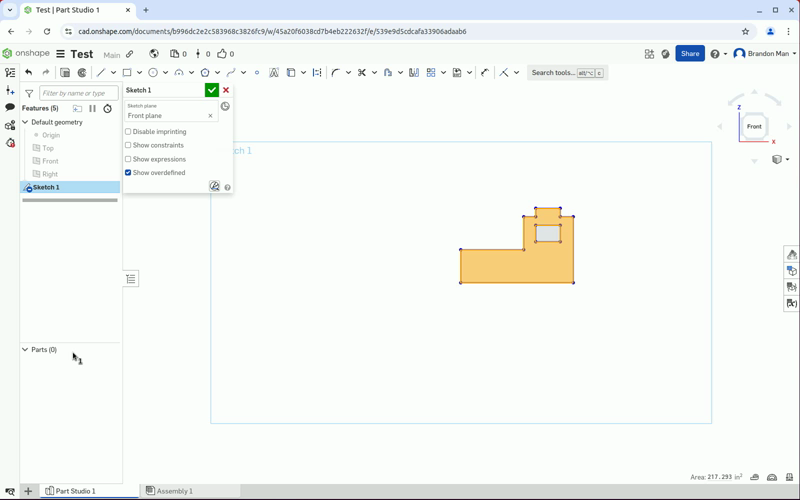
key(shift+y)
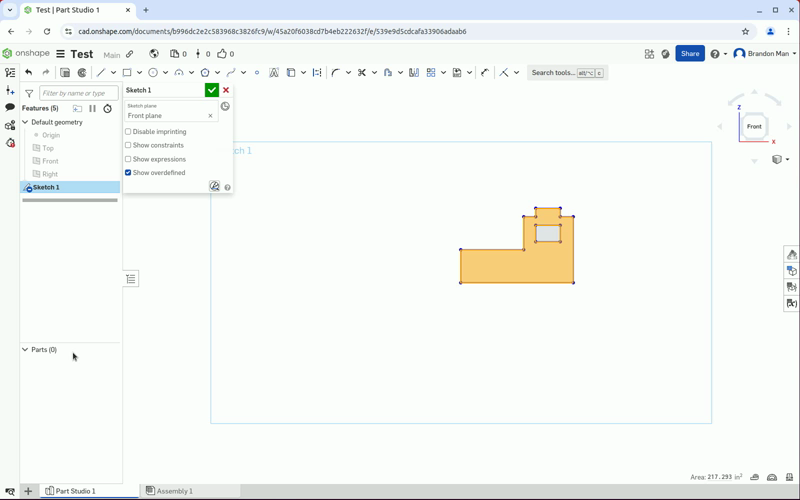
key(shift+e)
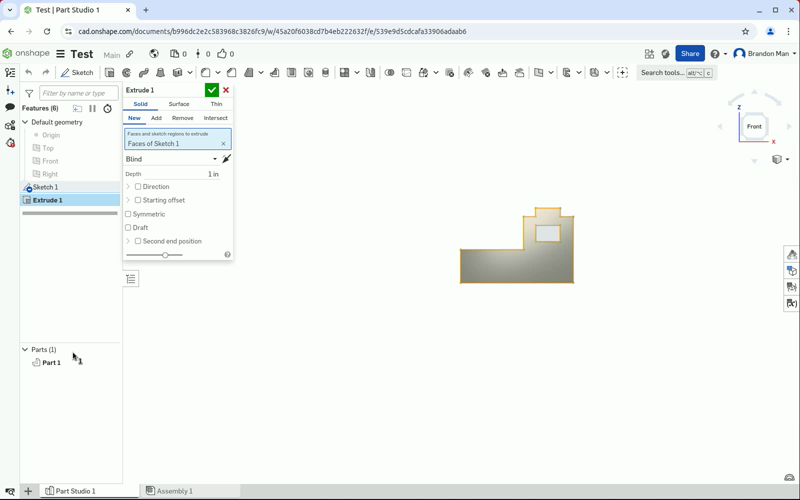
mouse_move(143, 106)
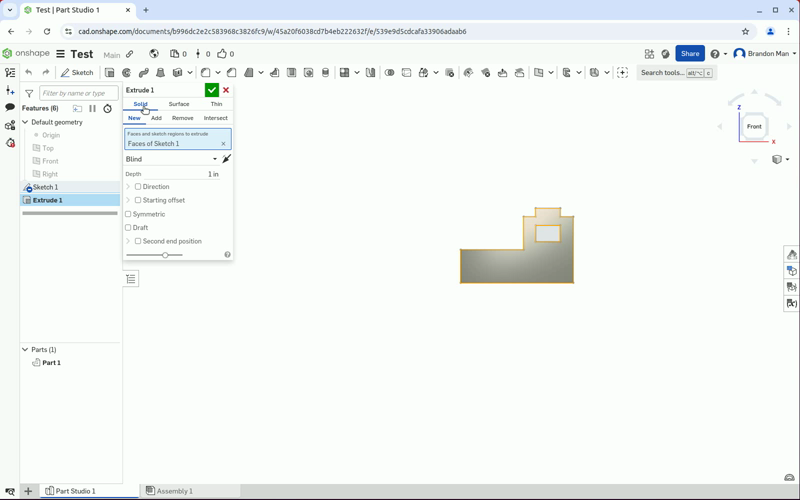
click(143, 106)
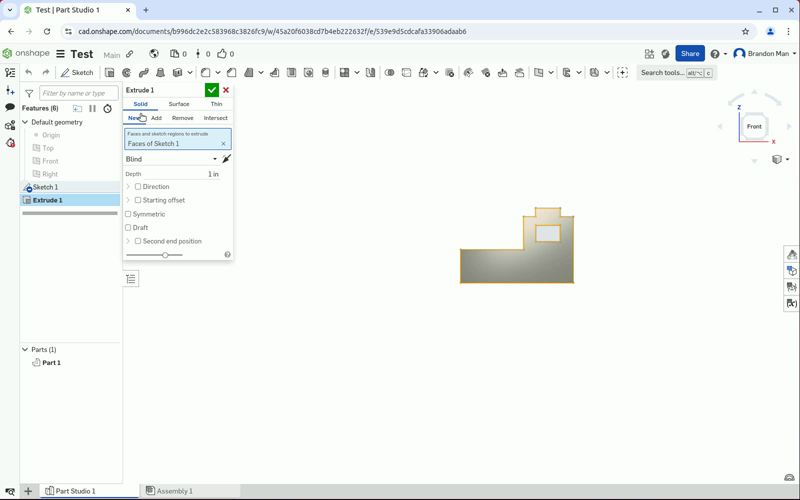
mouse_move(137, 120)
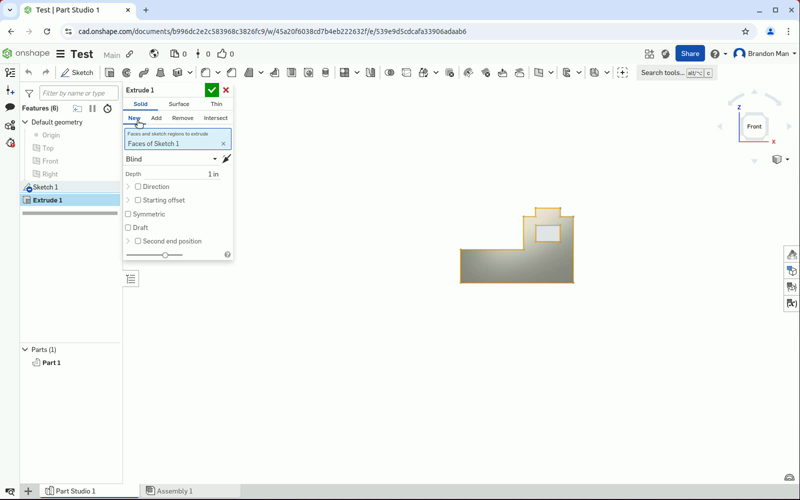
click(137, 120)
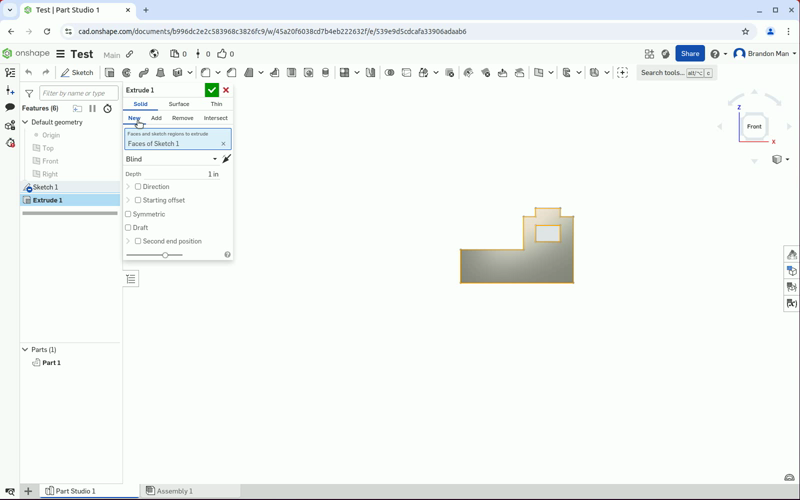
key(tab, 4)
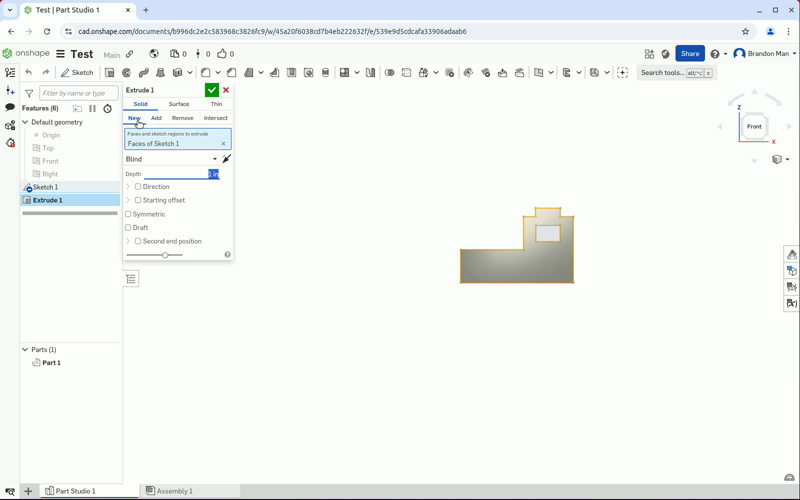
text(10.351)
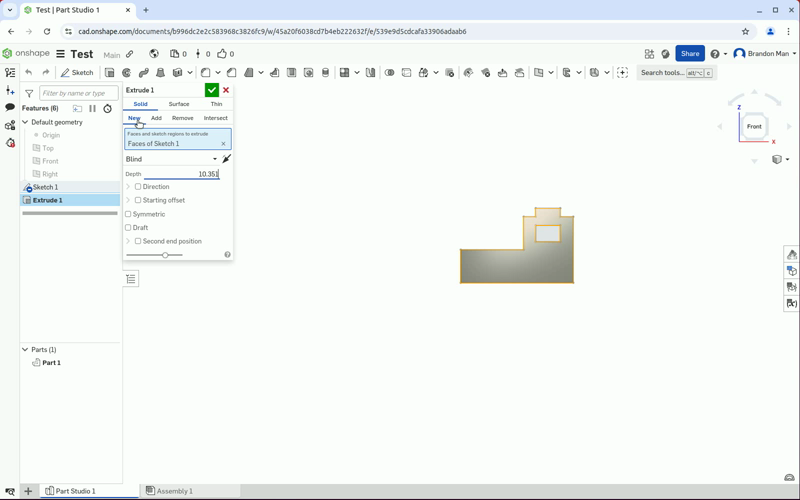
key(enter)
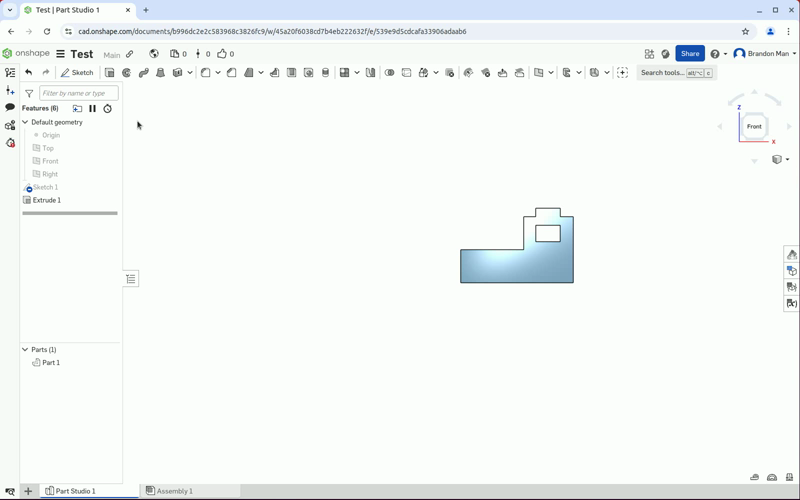
key(shift+h)
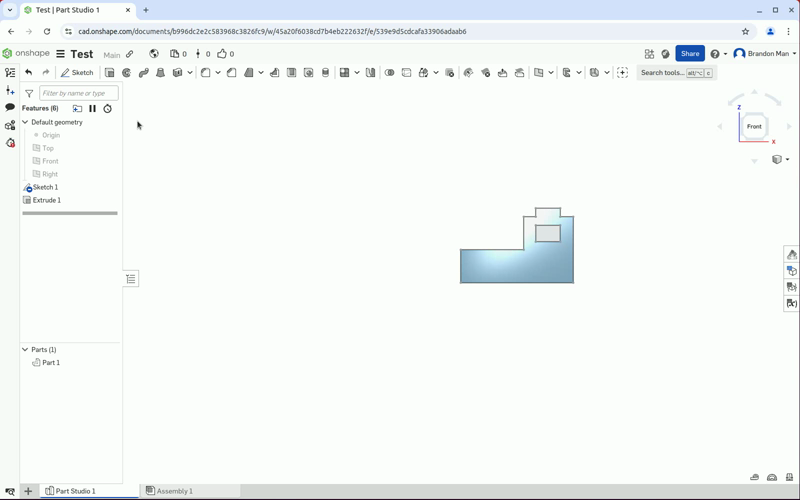
key(shift+h)
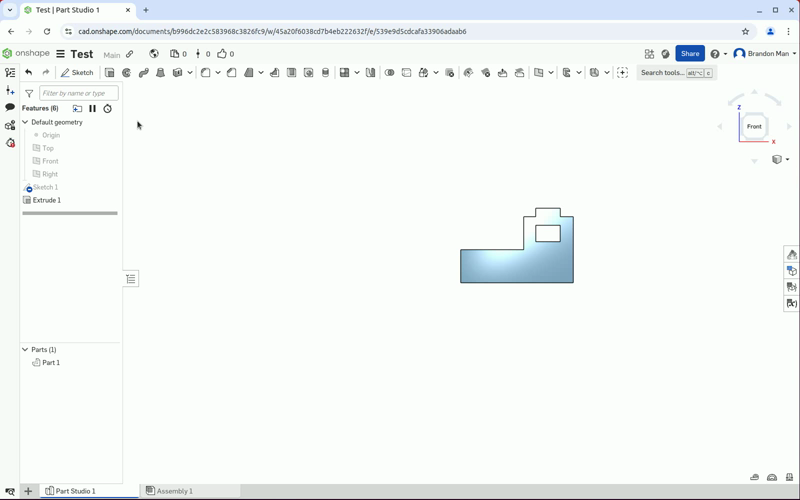
mouse_move(73, 189)
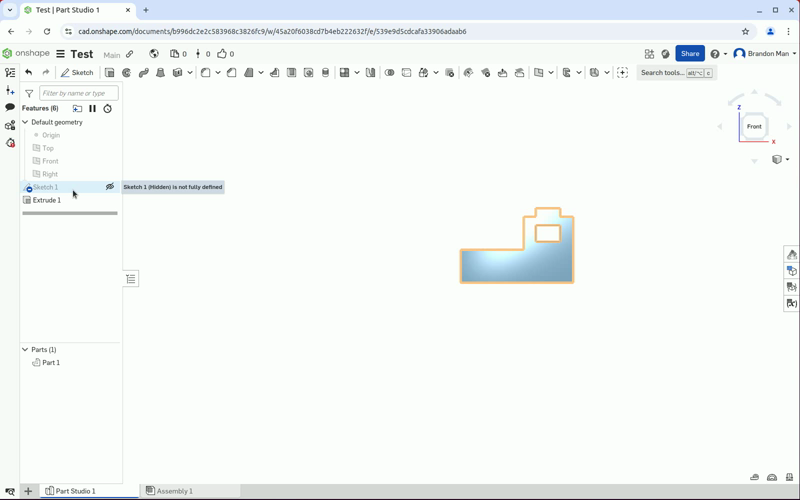
click(73, 189)
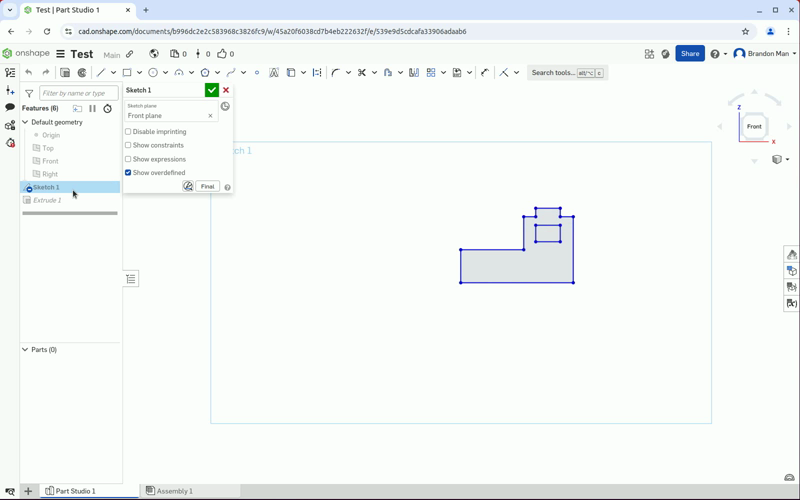
mouse_move(229, 92)
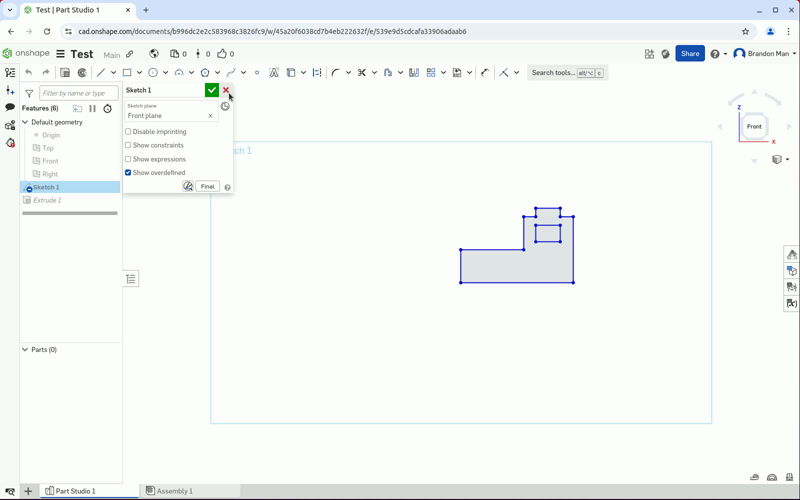
click(229, 92)
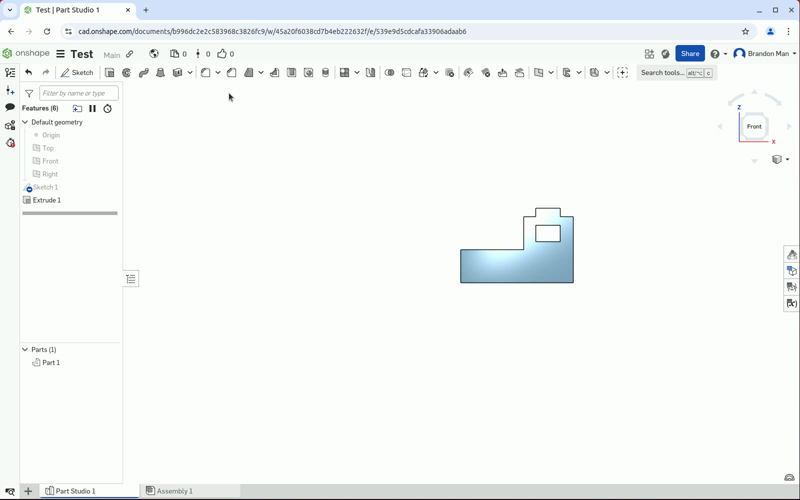
mouse_move(73, 352)
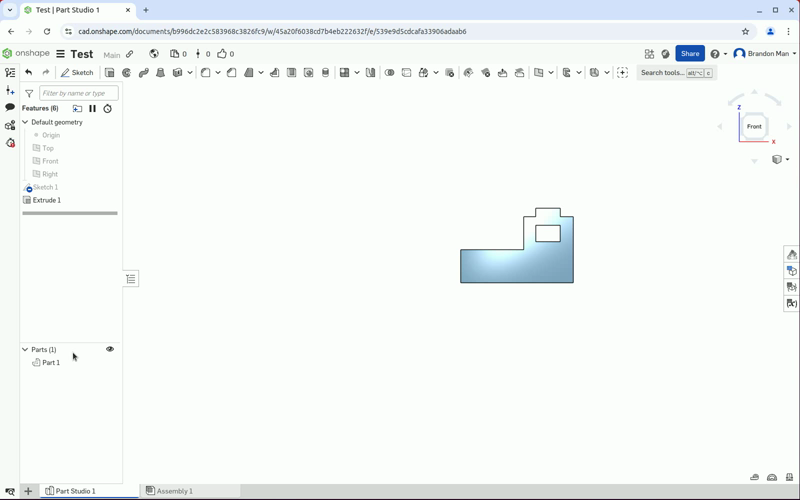
key(y)
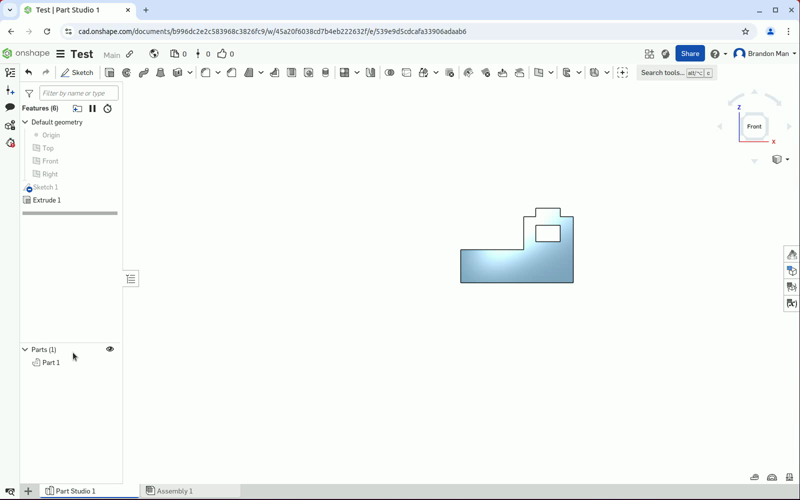
key(shift+p)
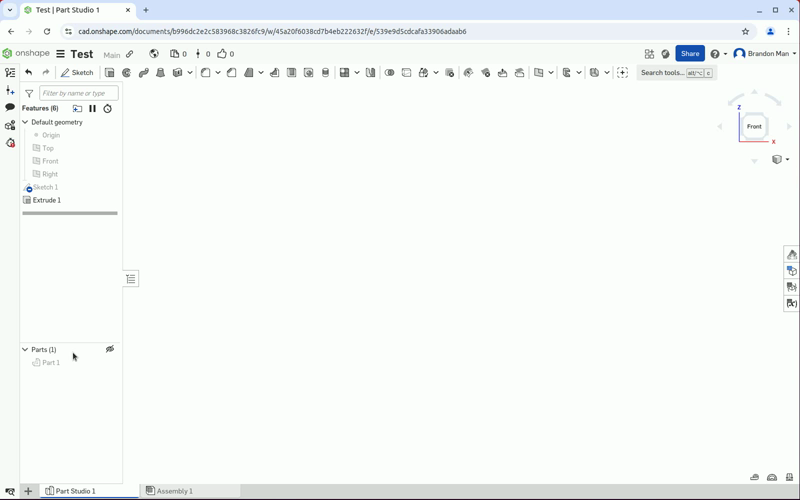
key(space)
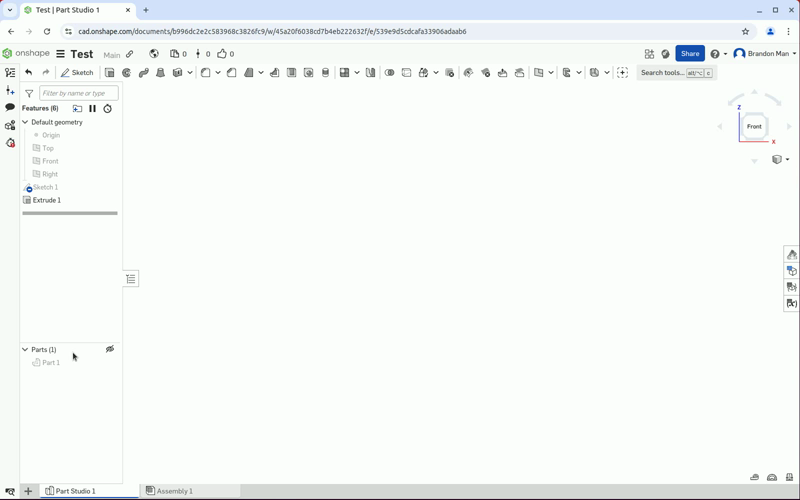
key_down(shift)
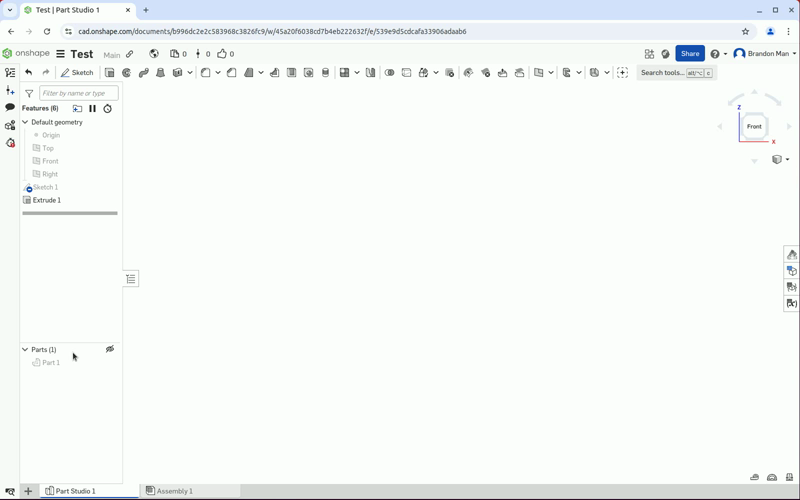
key(down)
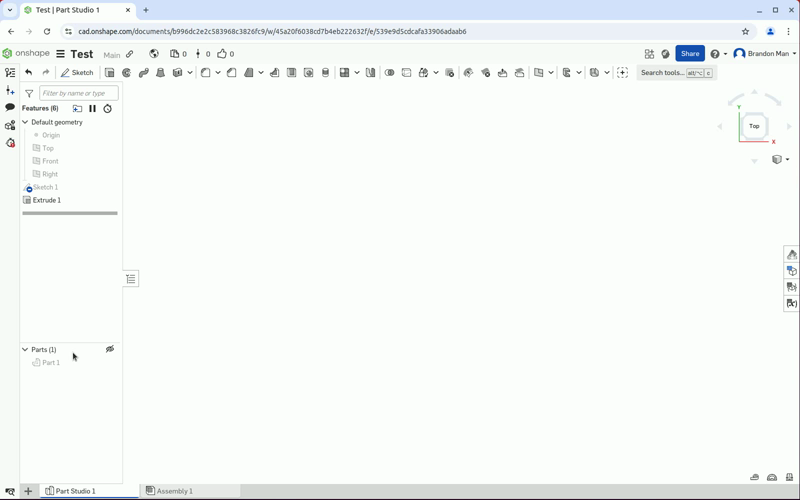
key_up(shift)
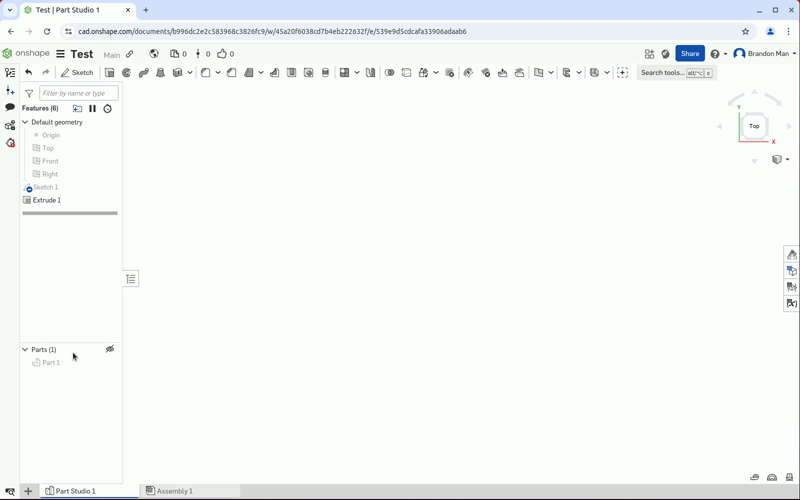
mouse_move(73, 352)
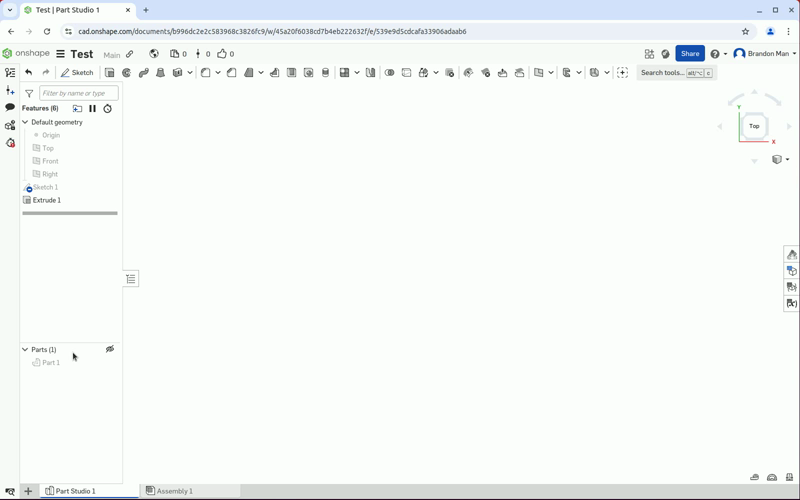
key(shift+y)
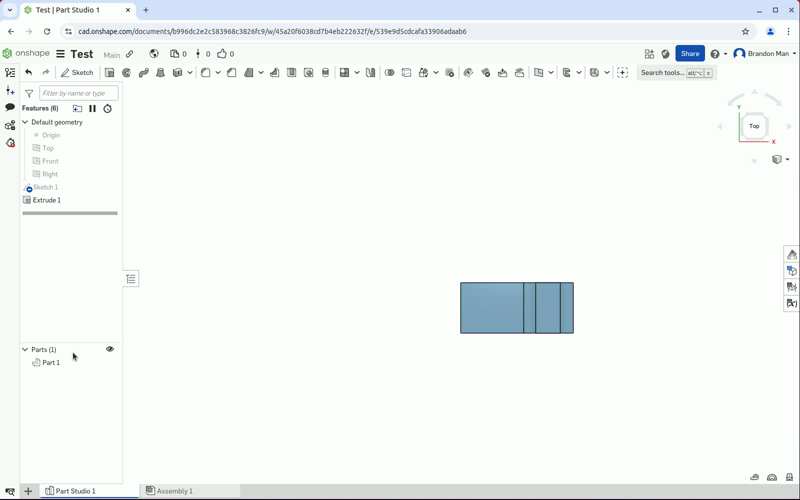
mouse_move(541, 75)
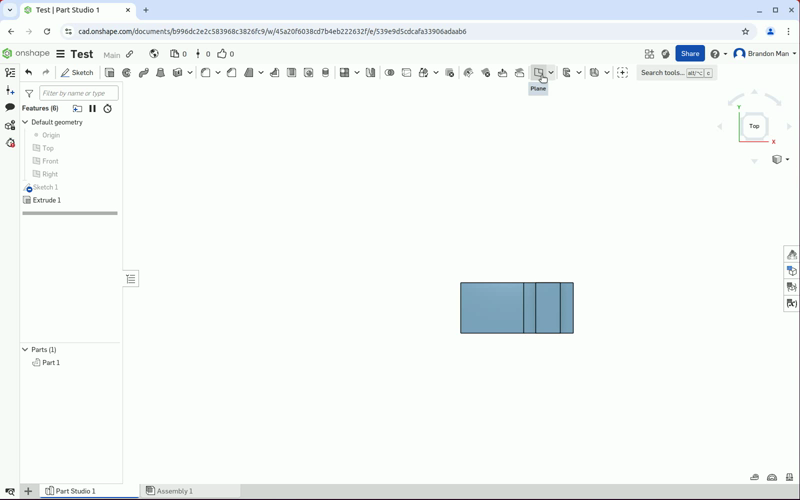
click(541, 75)
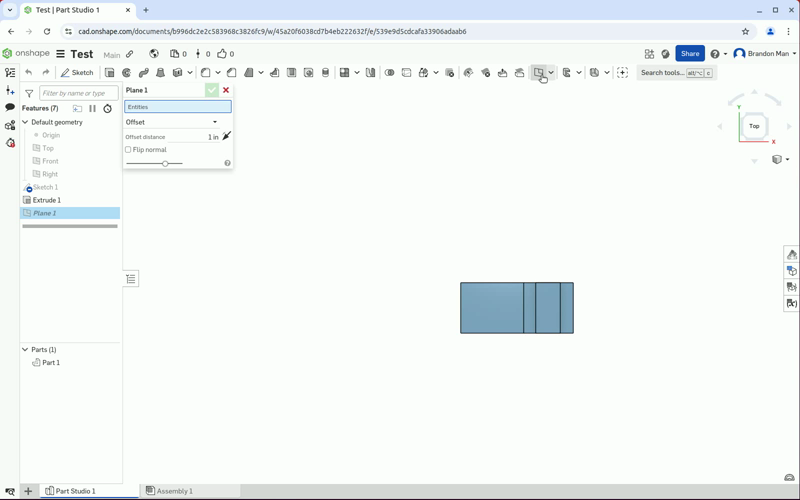
mouse_move(73, 150)
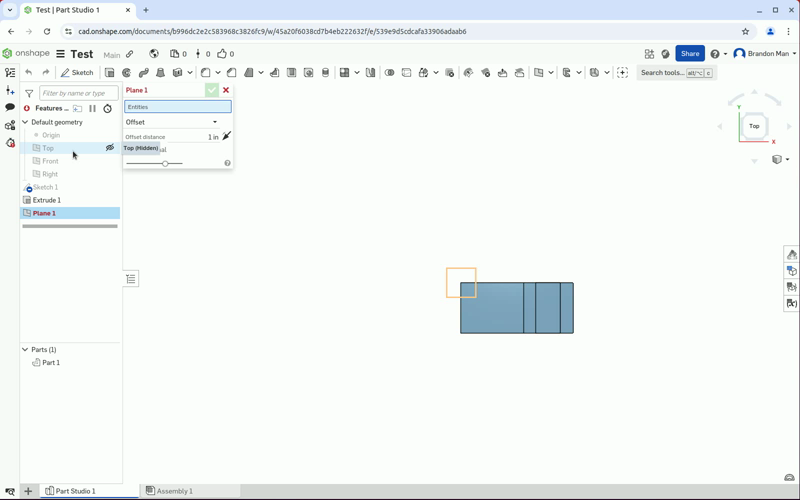
click(73, 150)
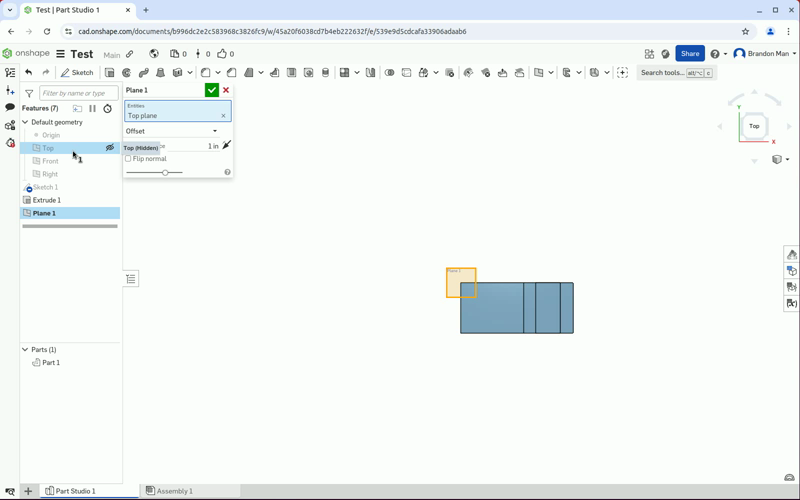
key(tab, 2)
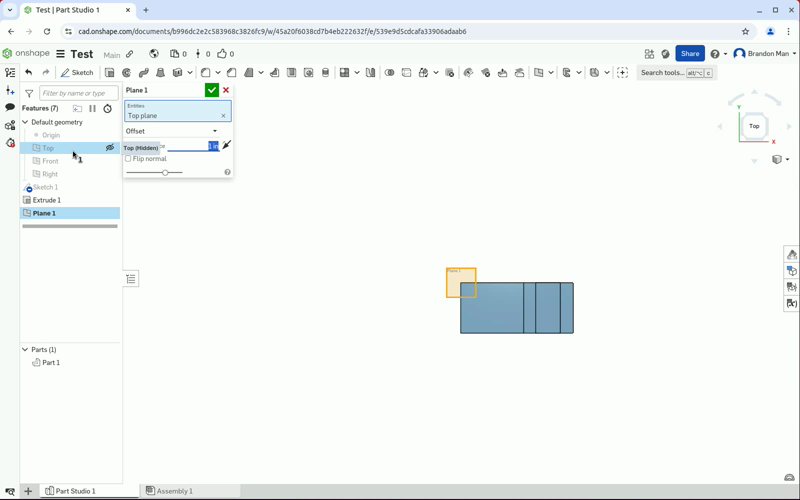
text(6.748)
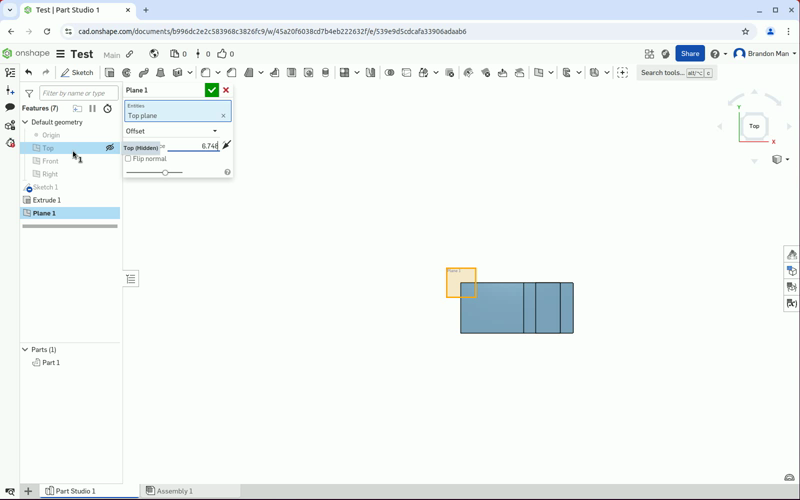
key(enter, 2)
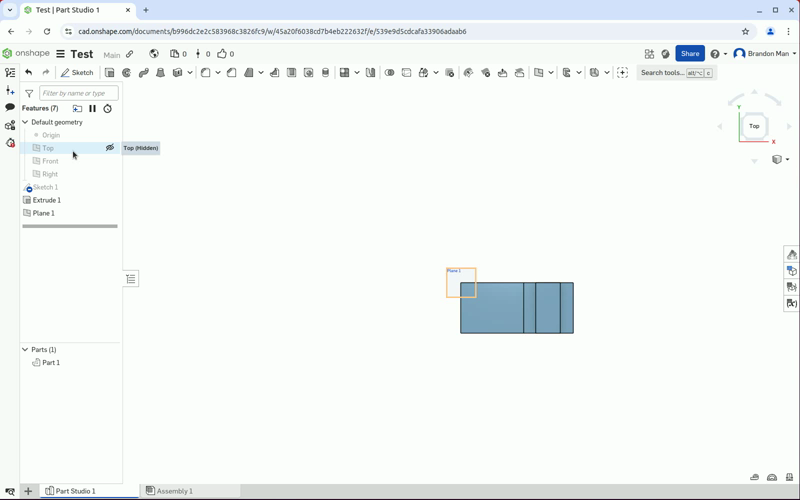
key(shift+s)
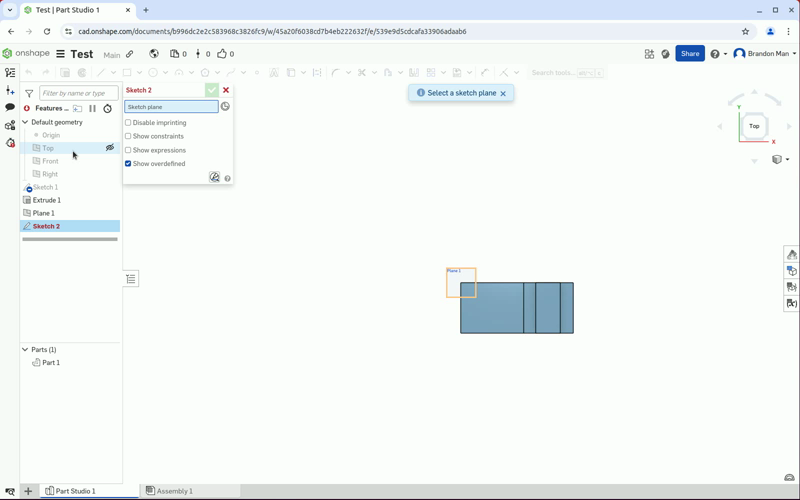
mouse_move(73, 215)
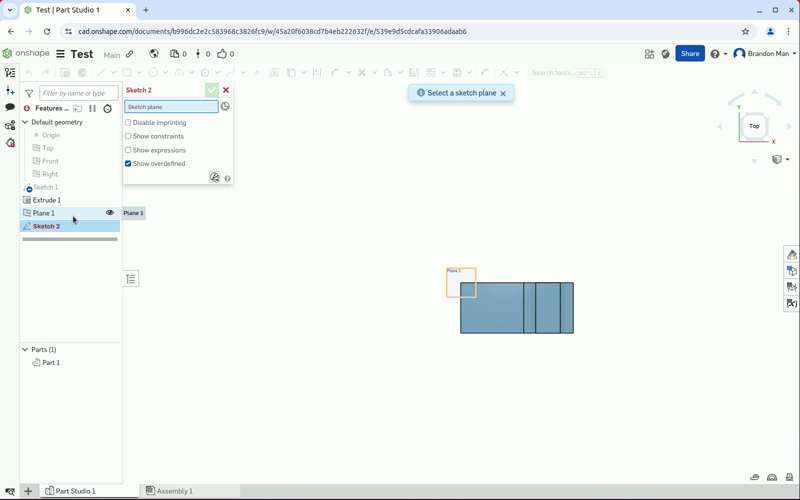
click(73, 215)
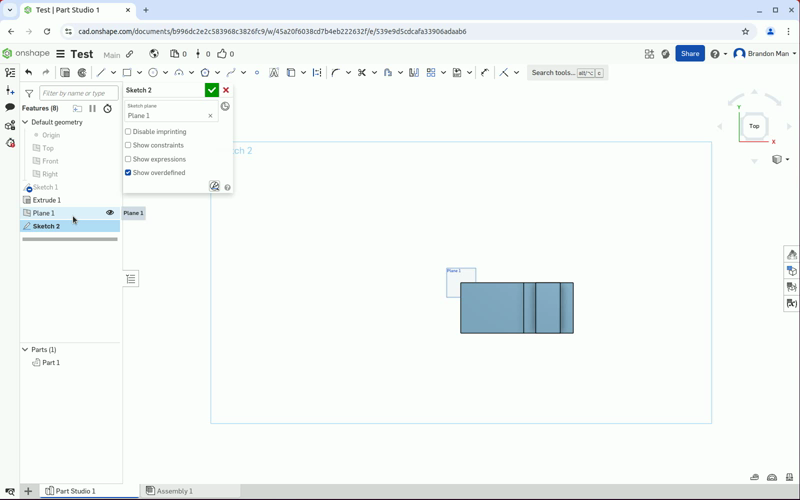
mouse_move(73, 352)
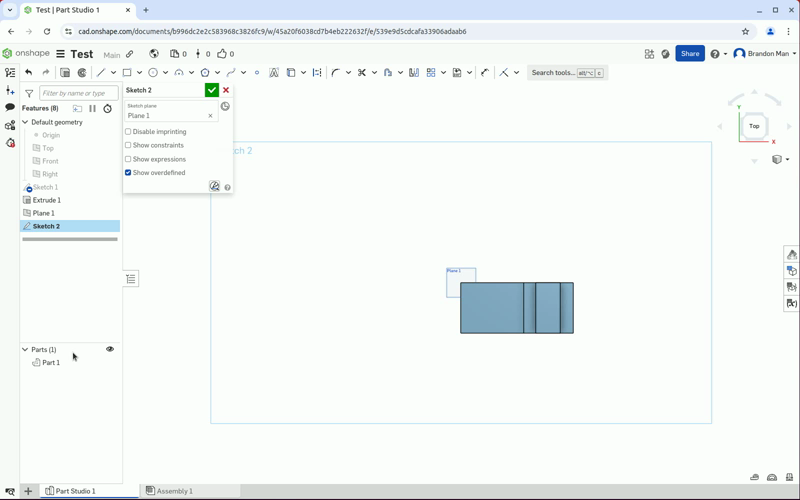
key(y)
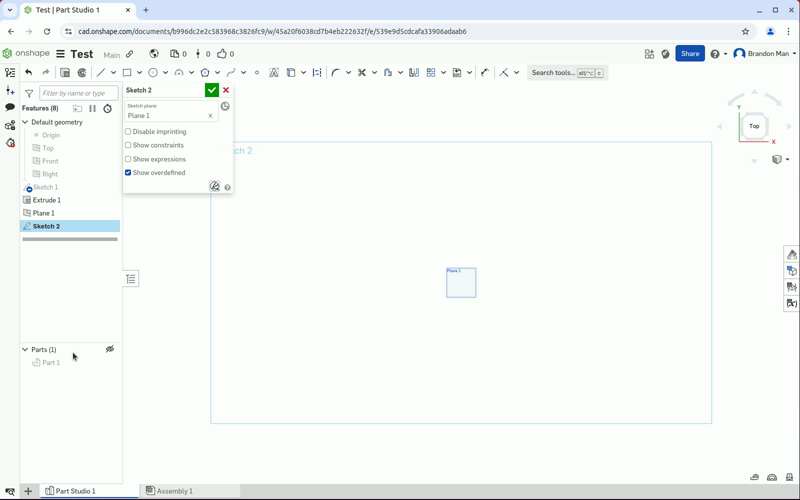
key(l)
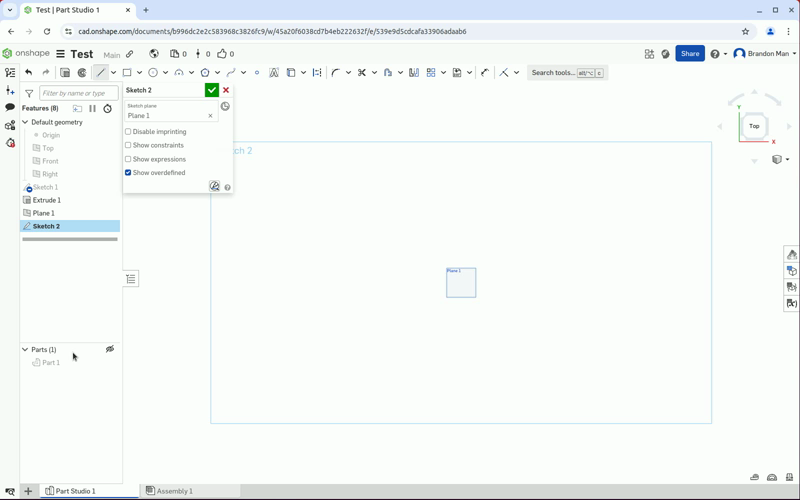
key_down(shift)
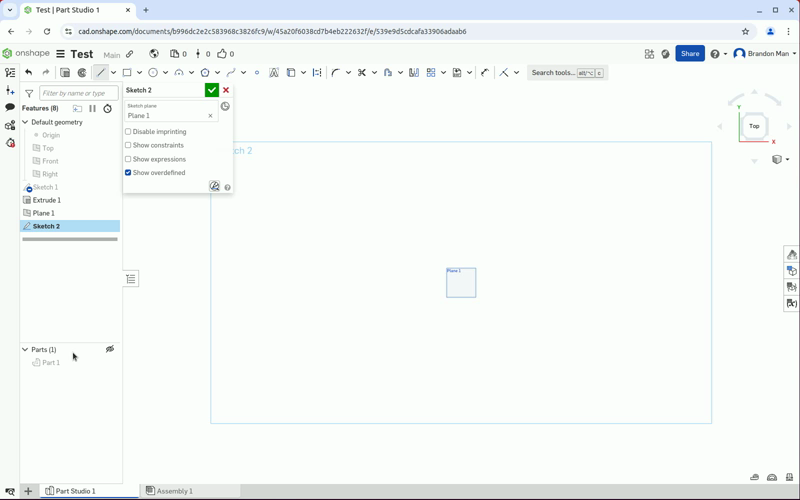
mouse_move(473, 320)
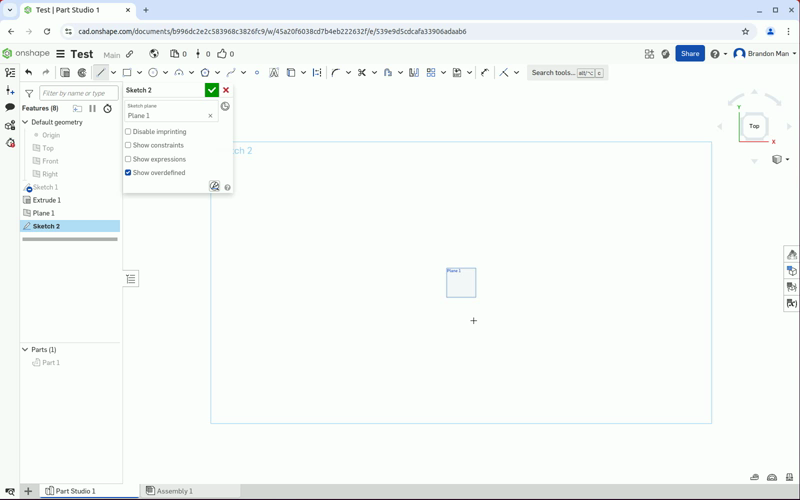
click(473, 320)
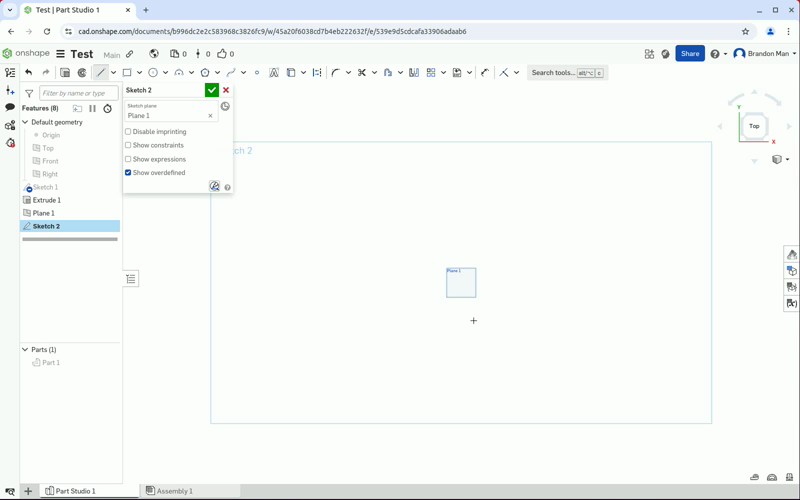
key_up(shift)
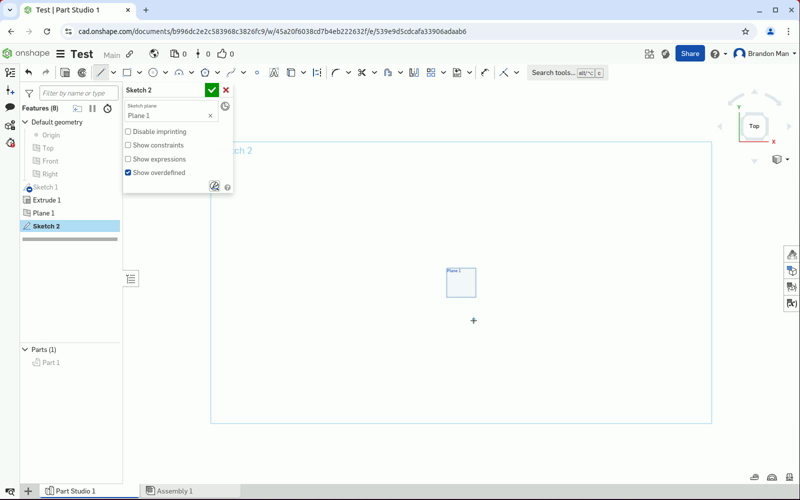
key_down(shift)
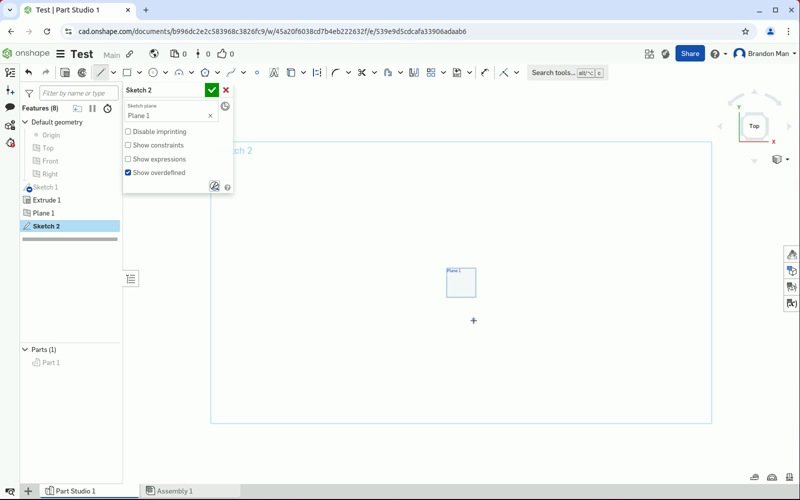
mouse_move(503, 320)
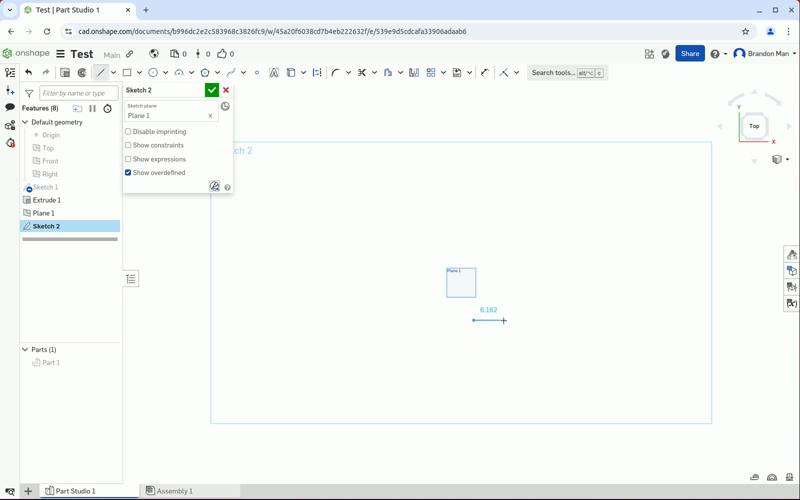
mouse_move(524, 320)
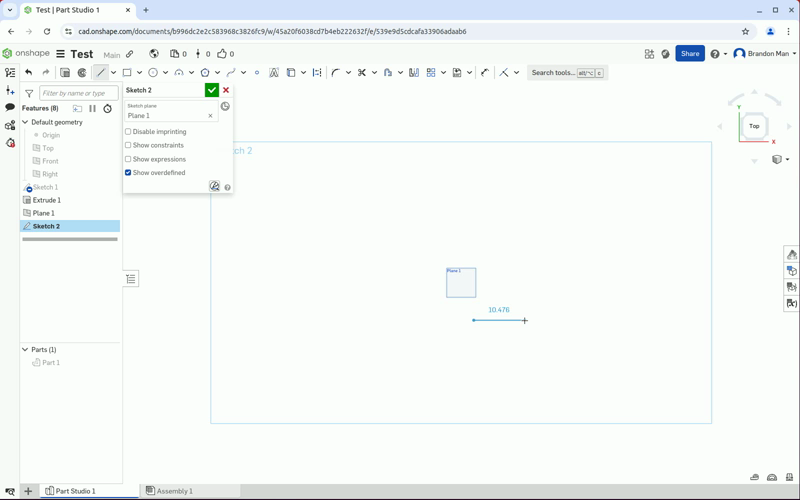
click(524, 320)
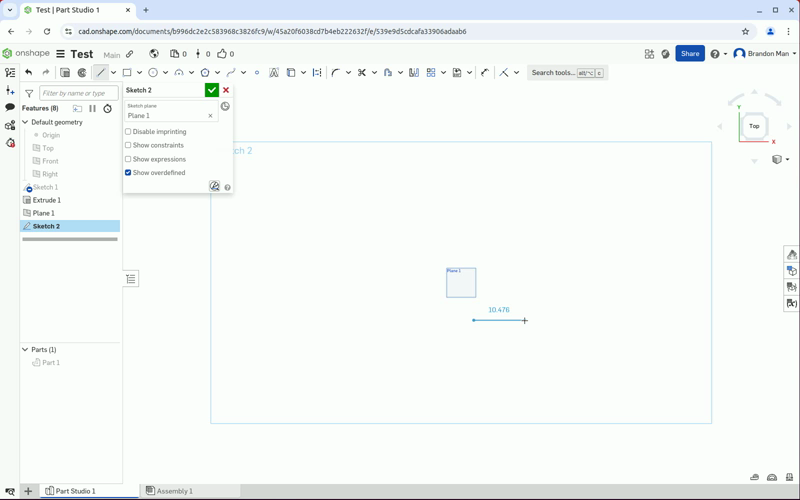
key_up(shift)
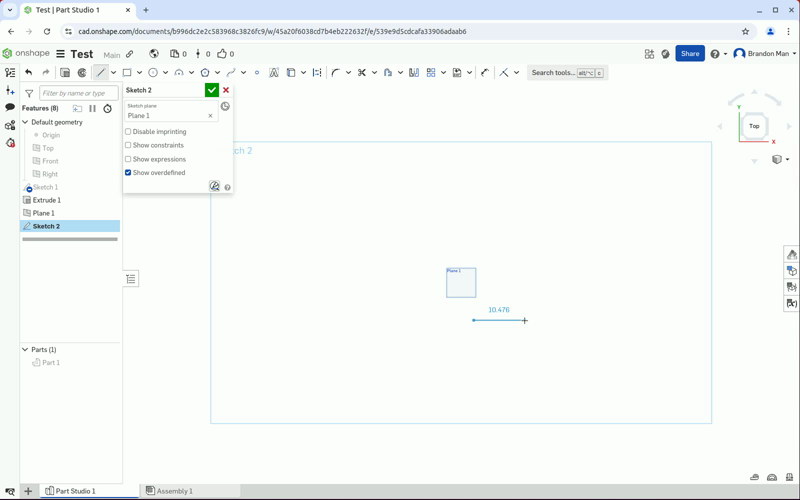
key_down(shift)
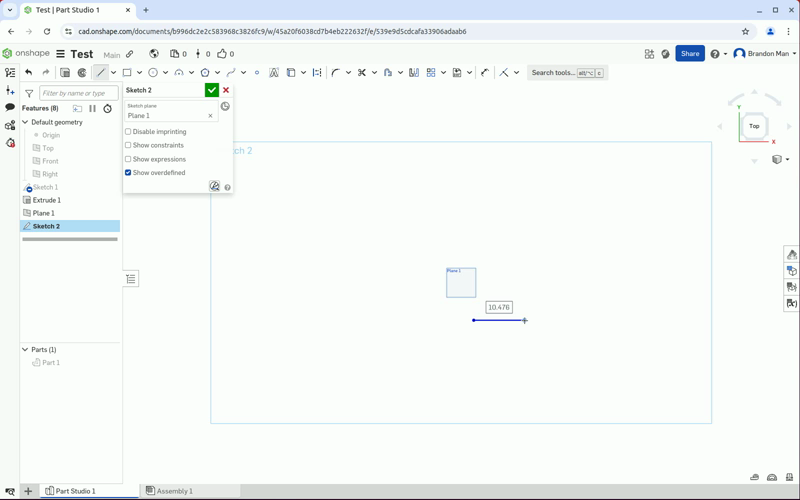
mouse_move(554, 320)
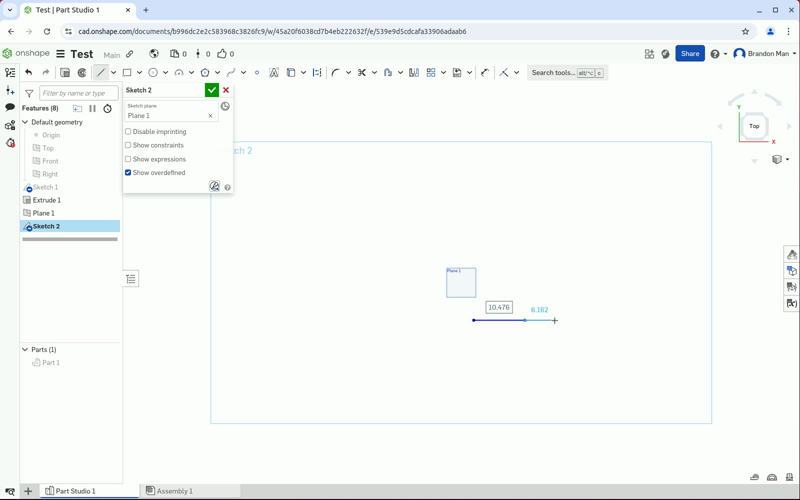
mouse_move(524, 294)
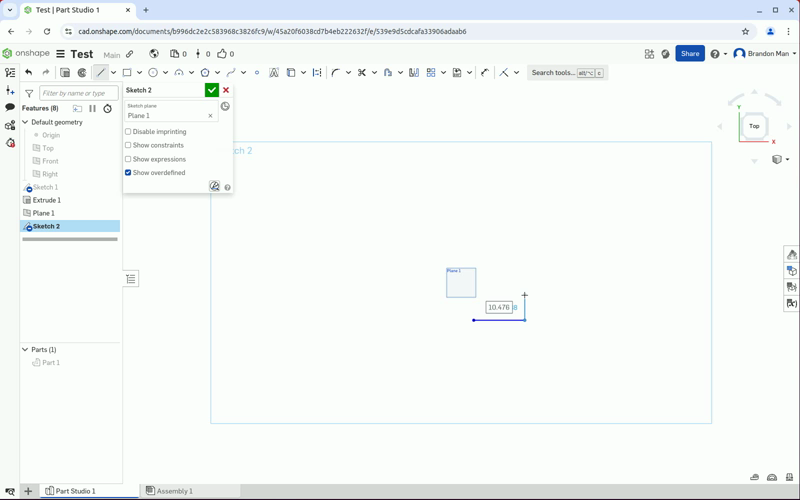
click(524, 294)
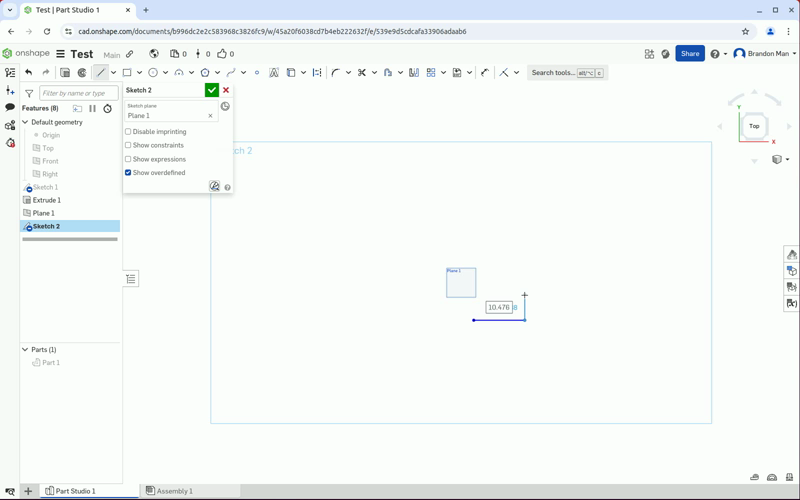
key_up(shift)
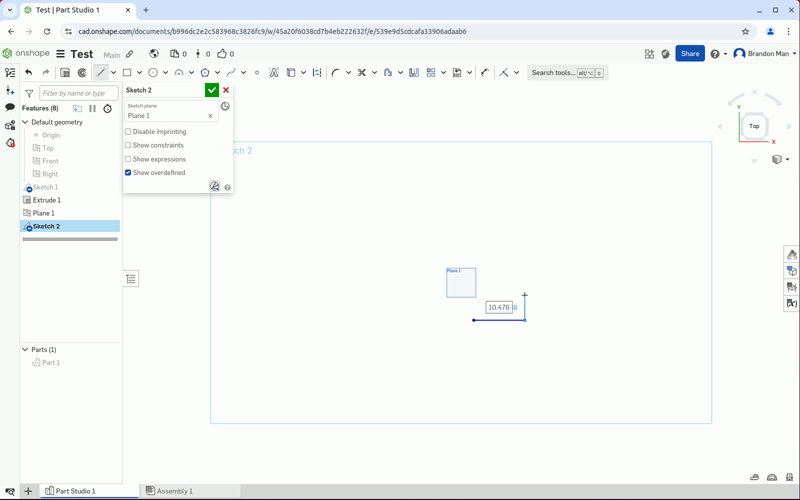
key_down(shift)
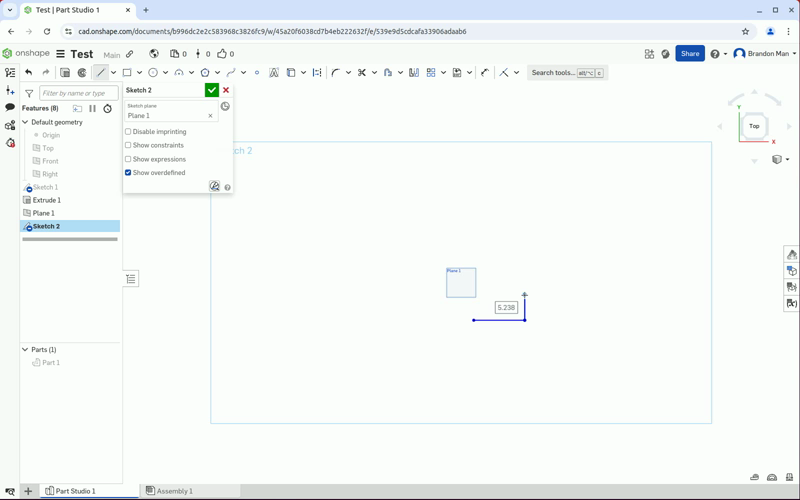
mouse_move(554, 294)
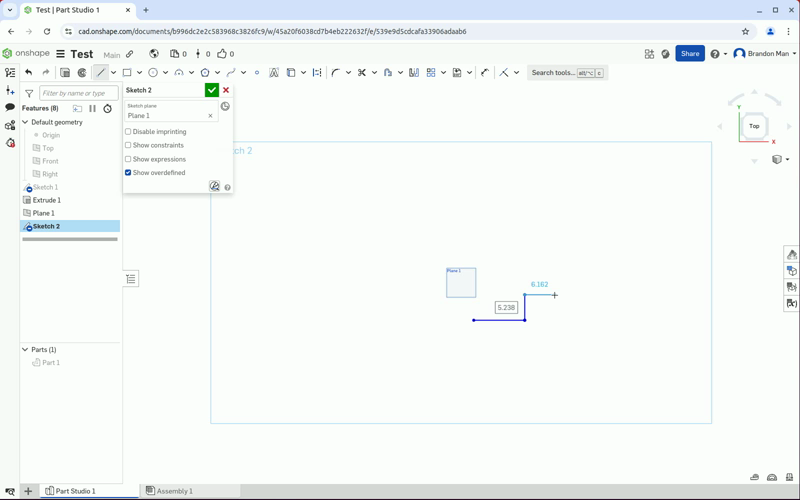
mouse_move(473, 294)
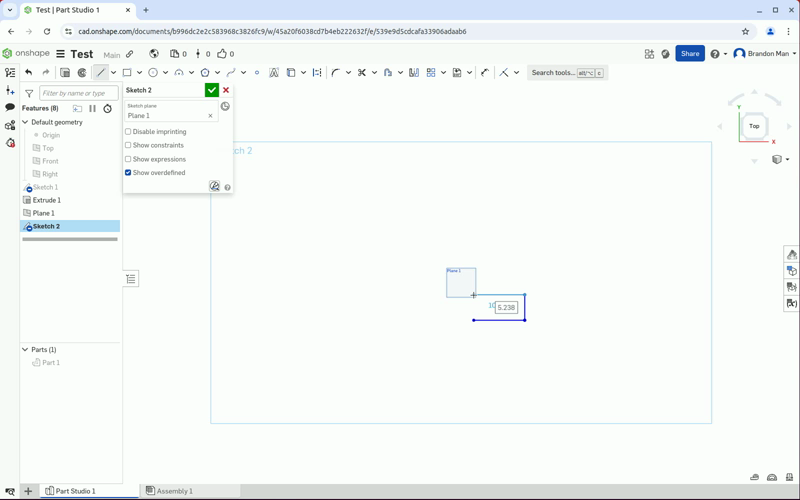
click(473, 294)
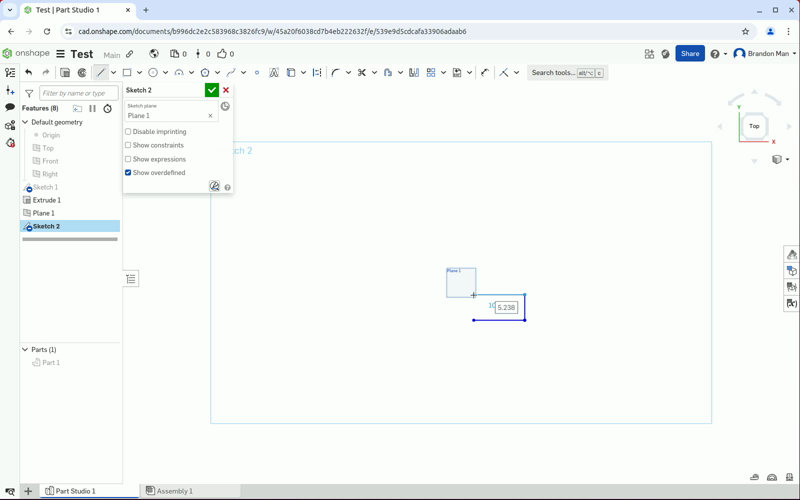
key_up(shift)
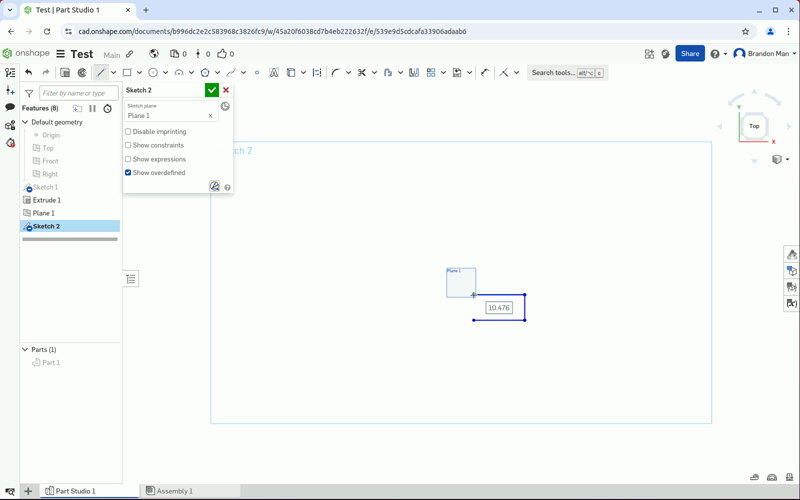
mouse_move(503, 294)
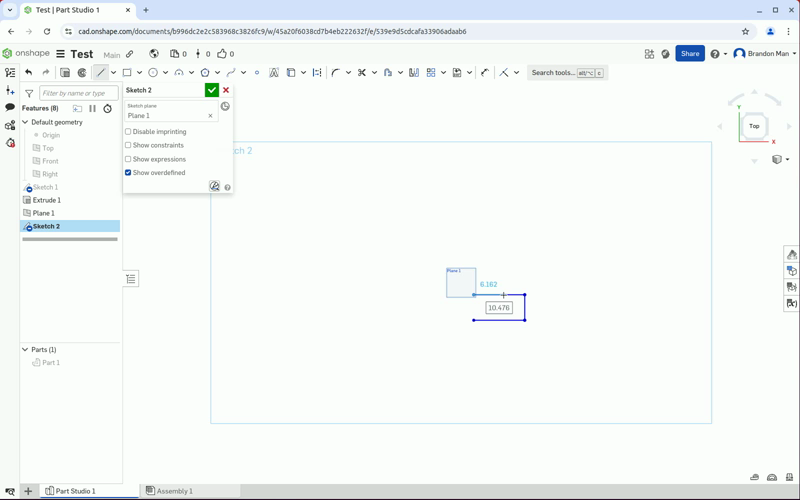
key_down(shift)
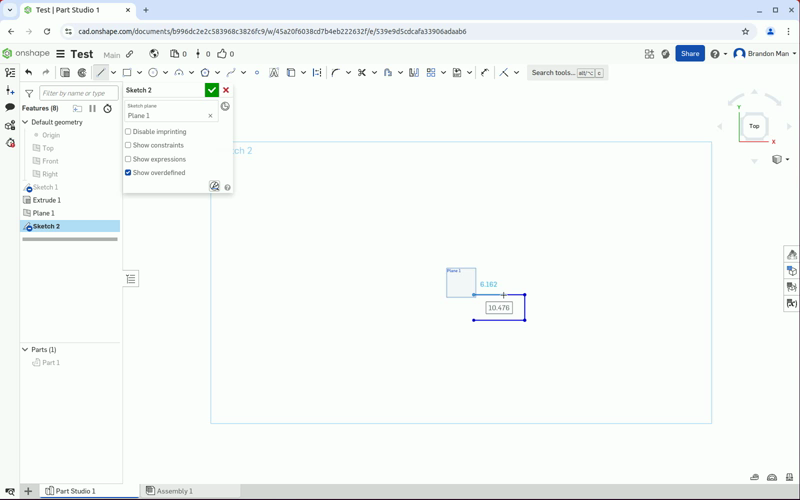
mouse_move(473, 320)
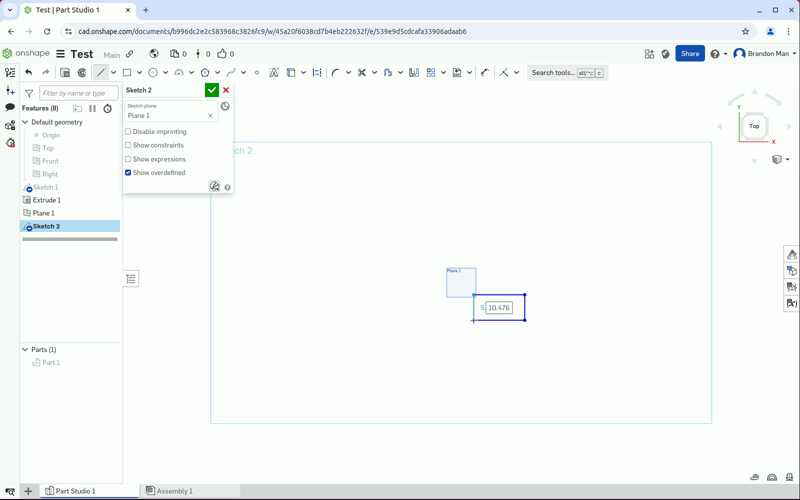
key_up(shift)
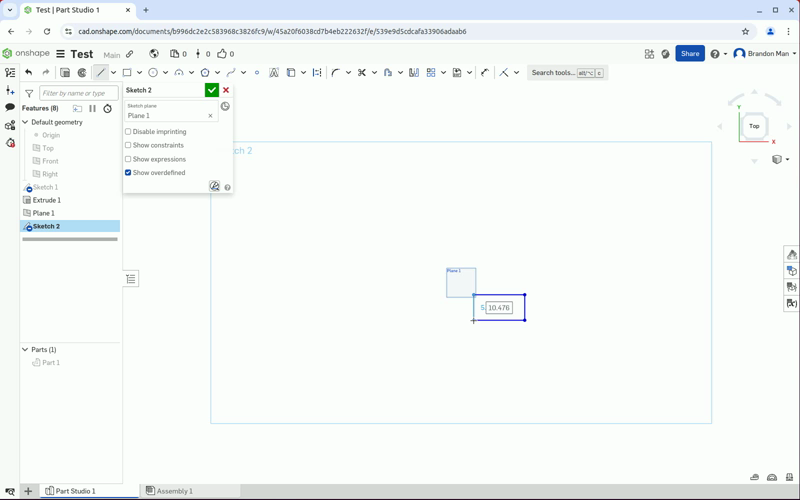
click(473, 320)
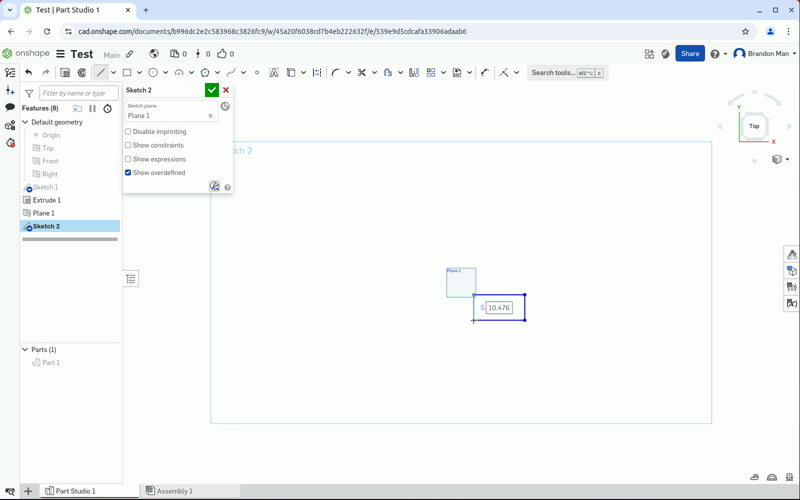
key(esc)
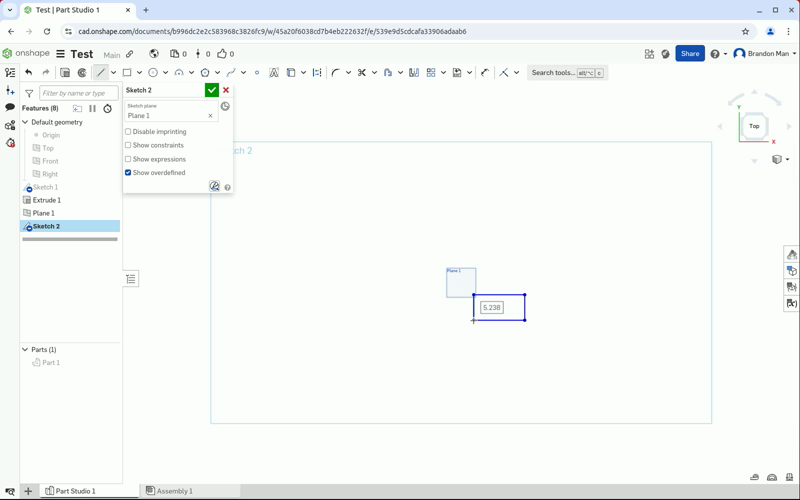
mouse_move(505, 301)
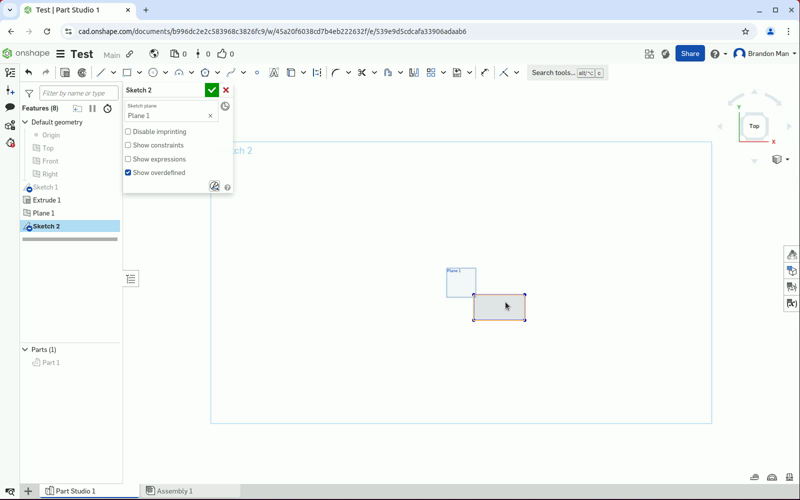
scroll(6)
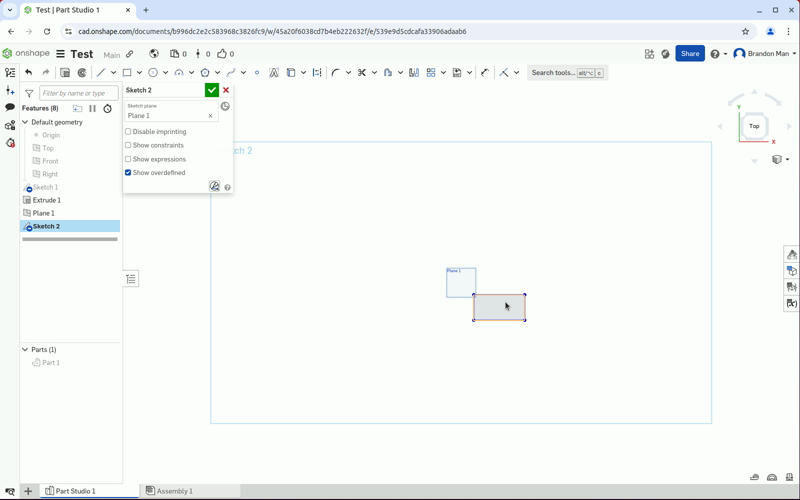
scroll(6)
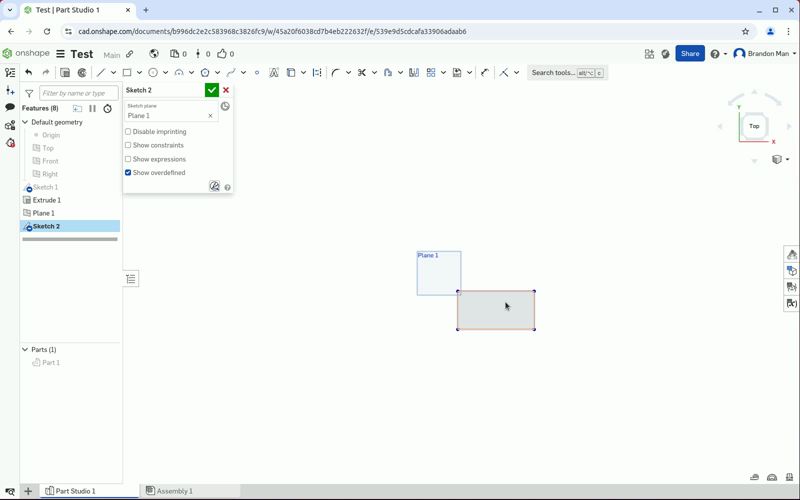
scroll(6)
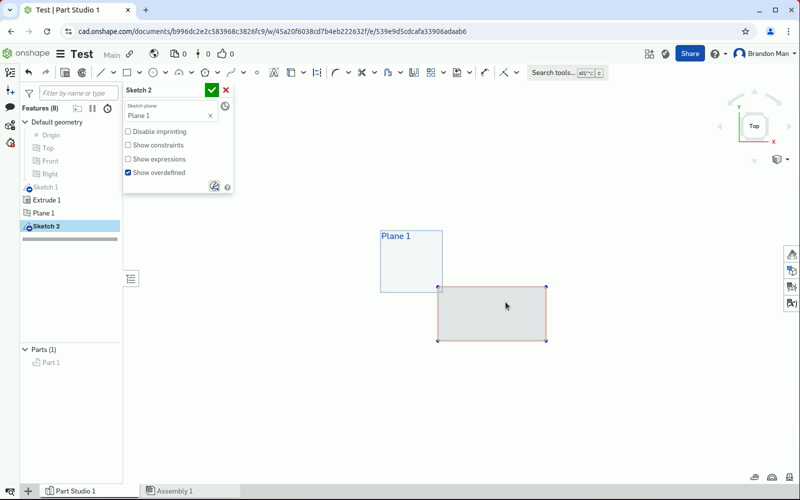
scroll(6)
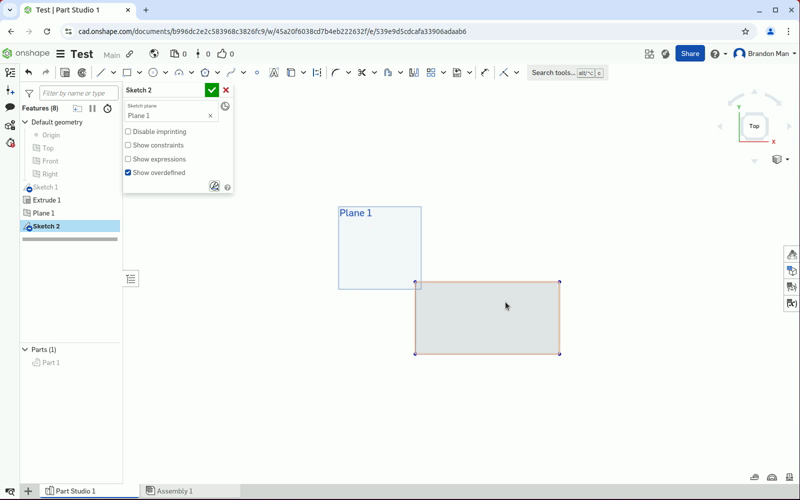
scroll(6)
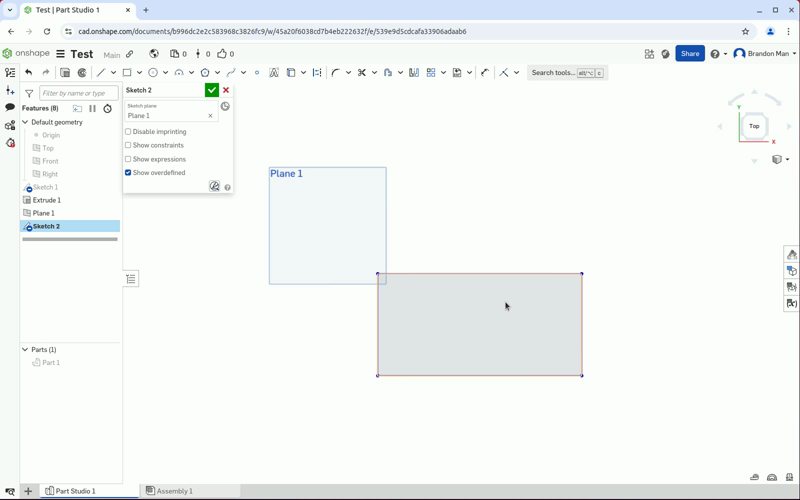
scroll(6)
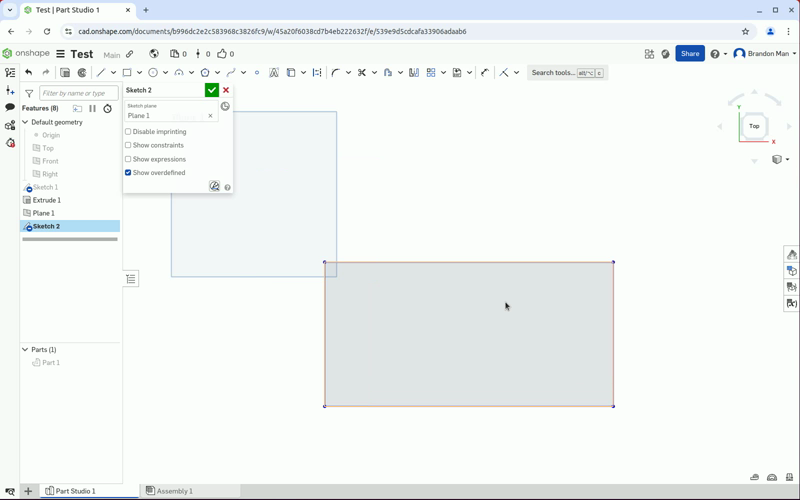
scroll(6)
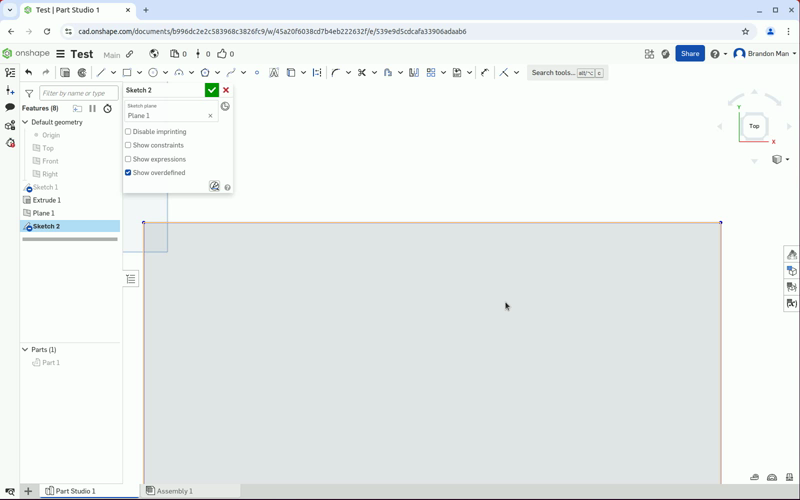
click(505, 301)
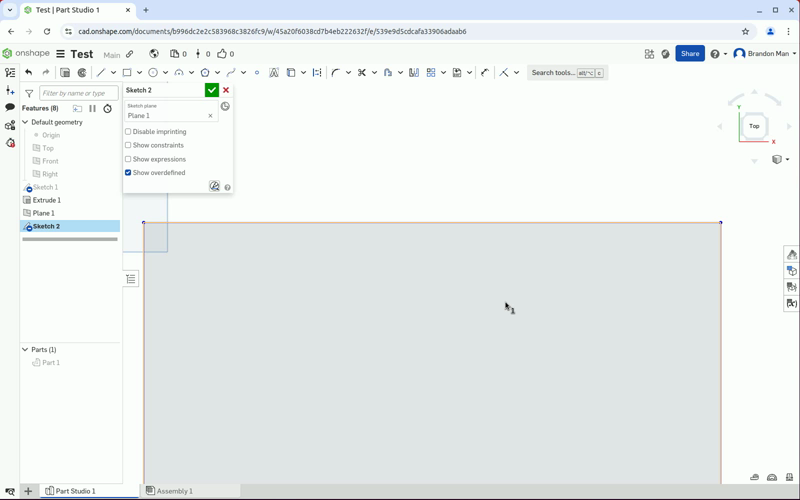
scroll(-6)
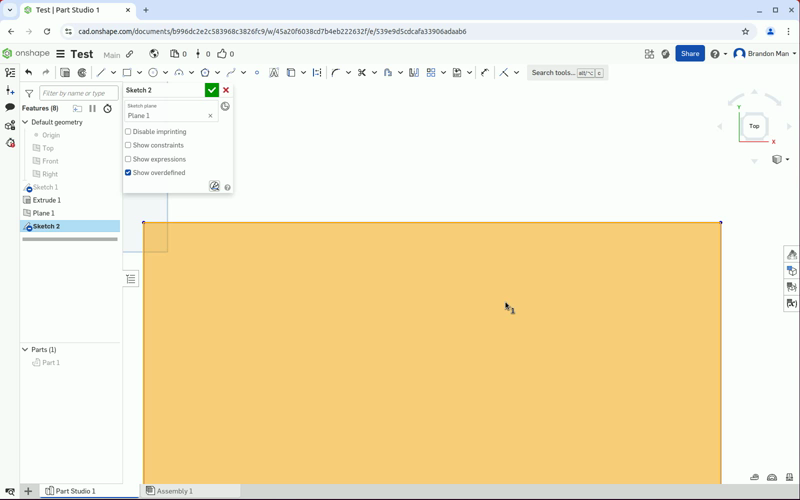
scroll(-6)
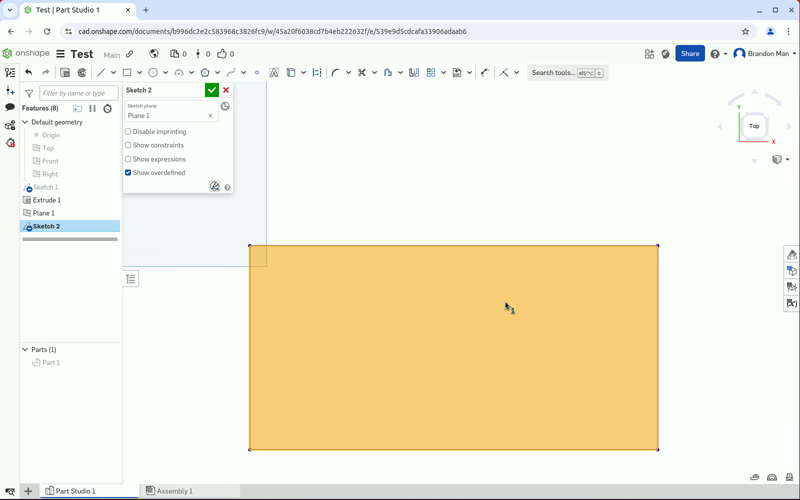
scroll(-6)
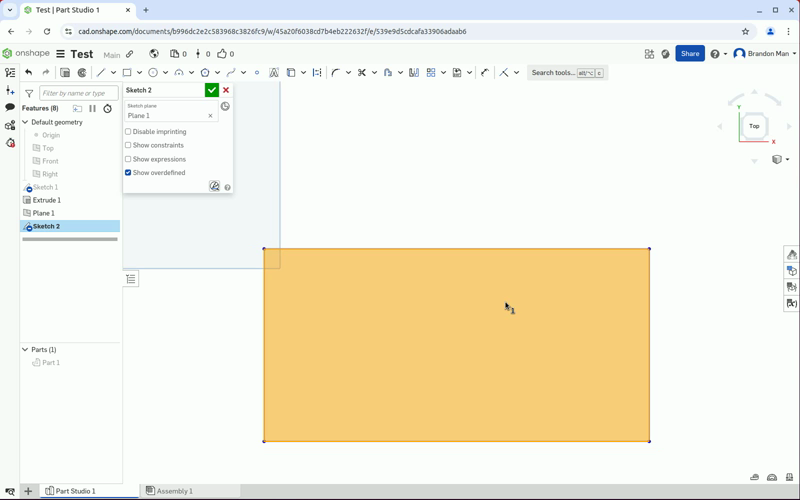
scroll(-6)
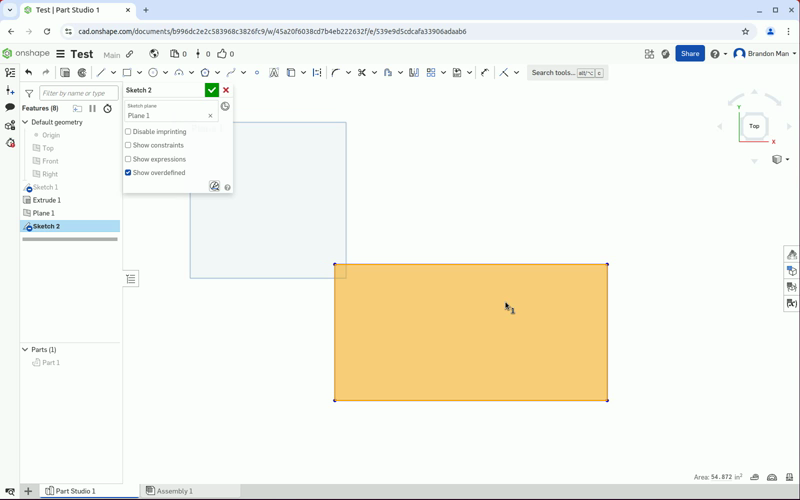
scroll(-6)
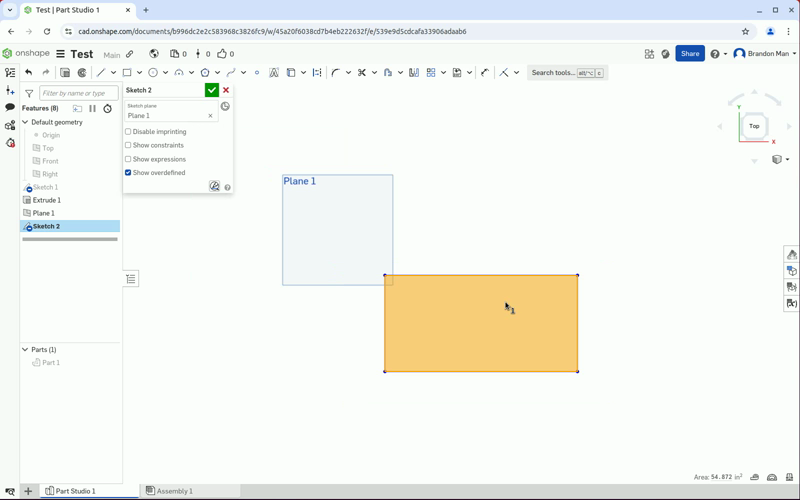
scroll(-6)
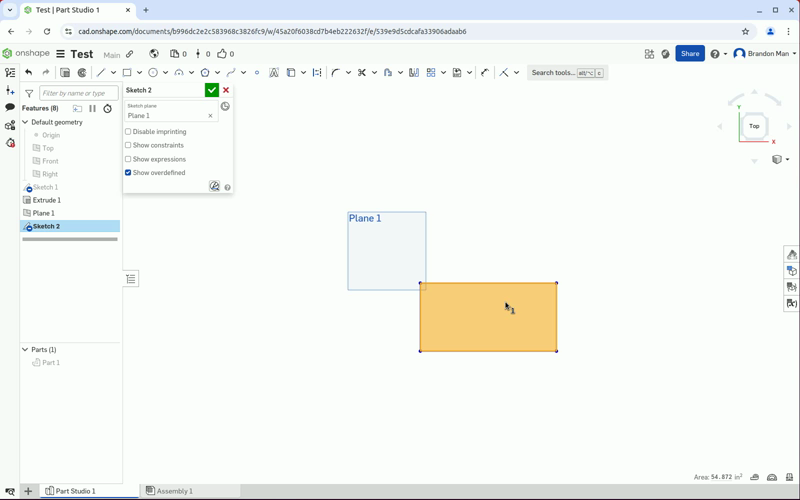
scroll(-6)
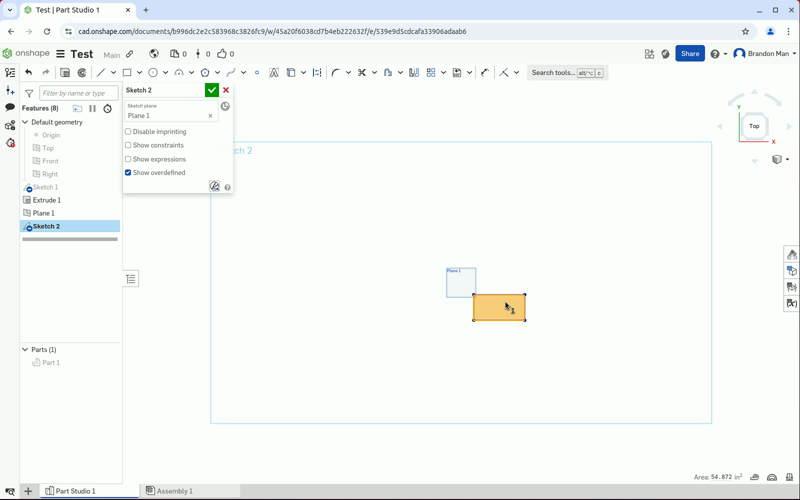
mouse_move(73, 352)
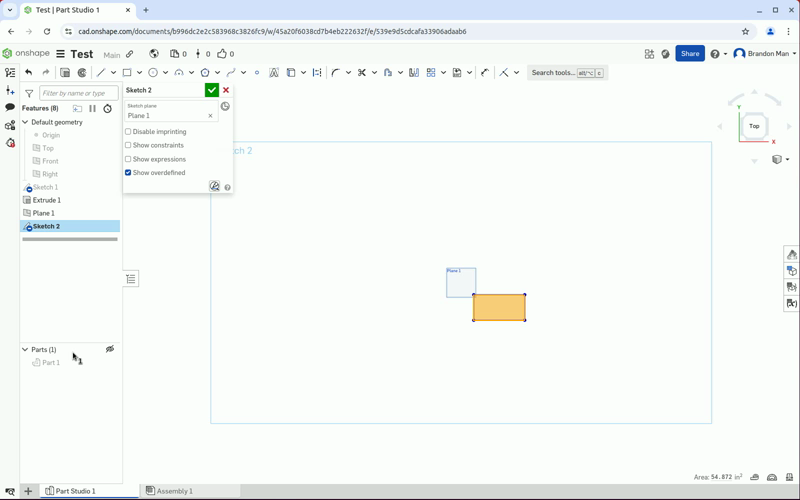
key(shift+y)
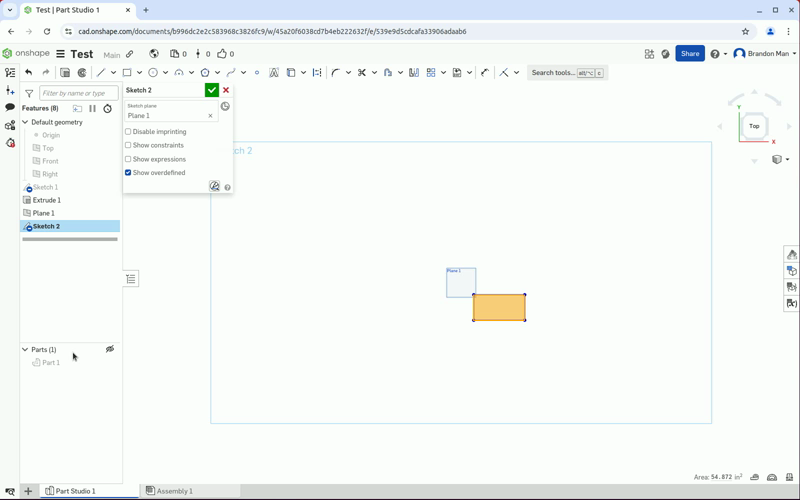
key(shift+e)
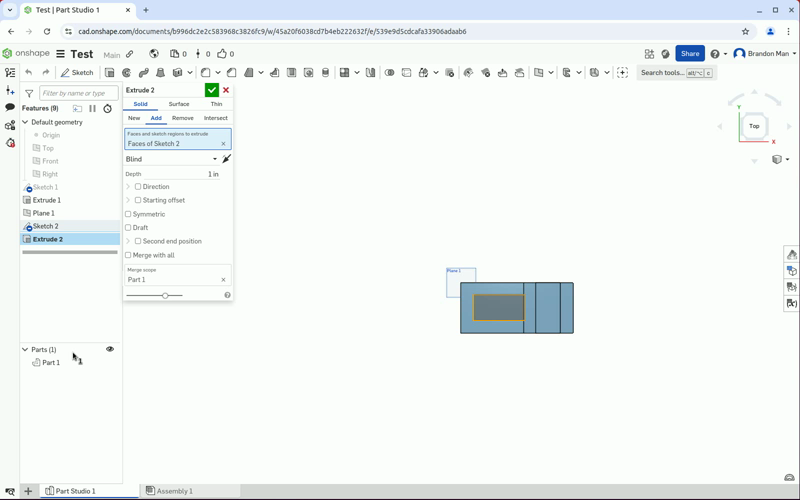
mouse_move(143, 106)
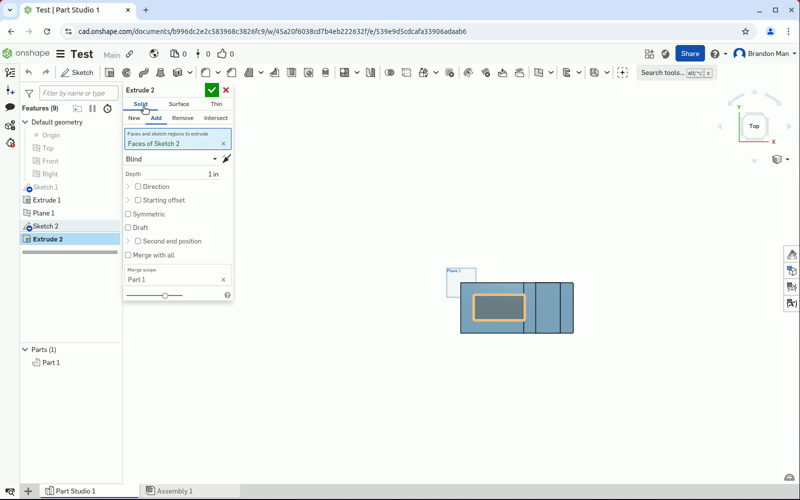
click(143, 106)
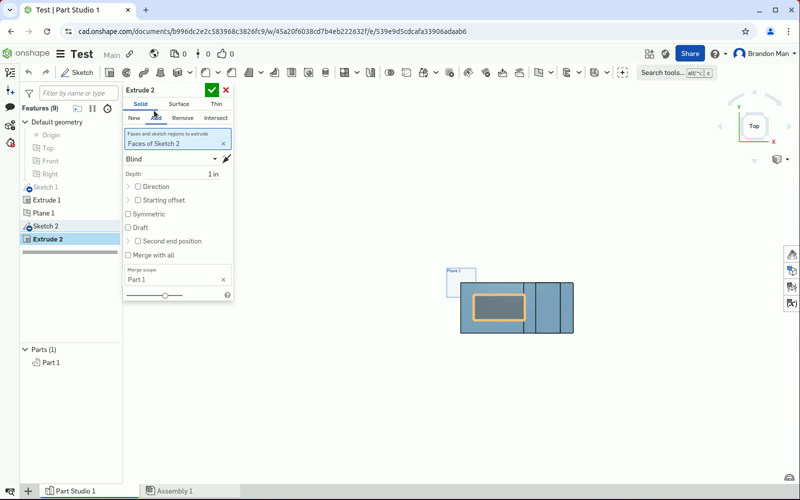
mouse_move(186, 120)
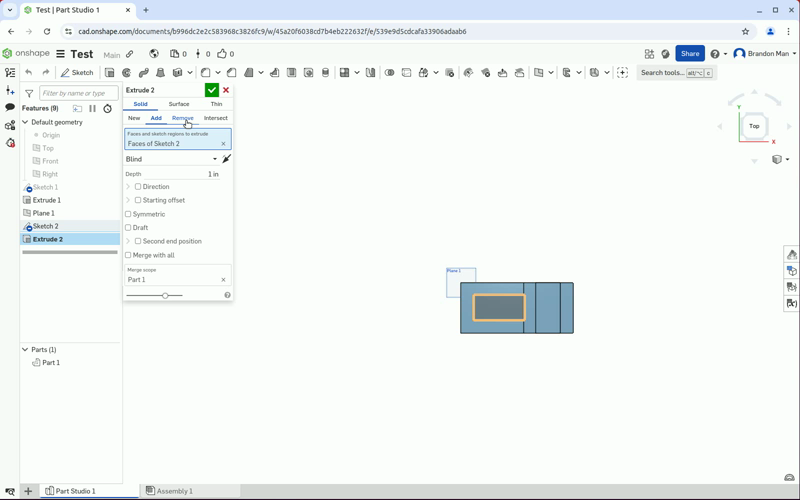
click(186, 120)
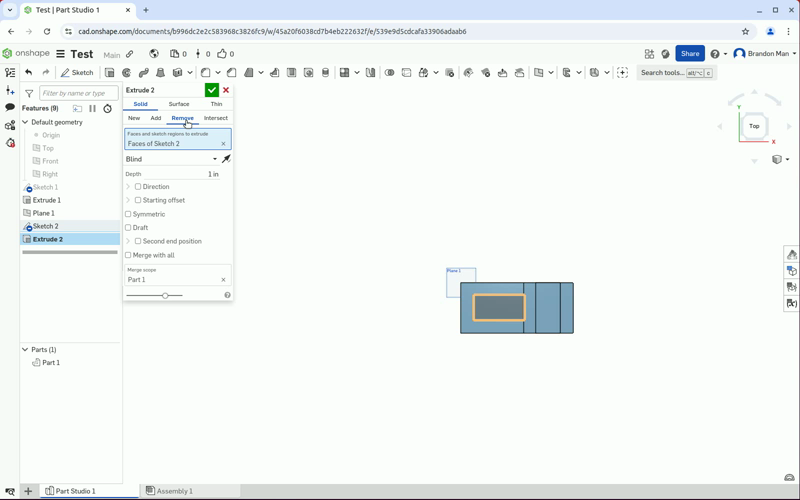
key(tab, 4)
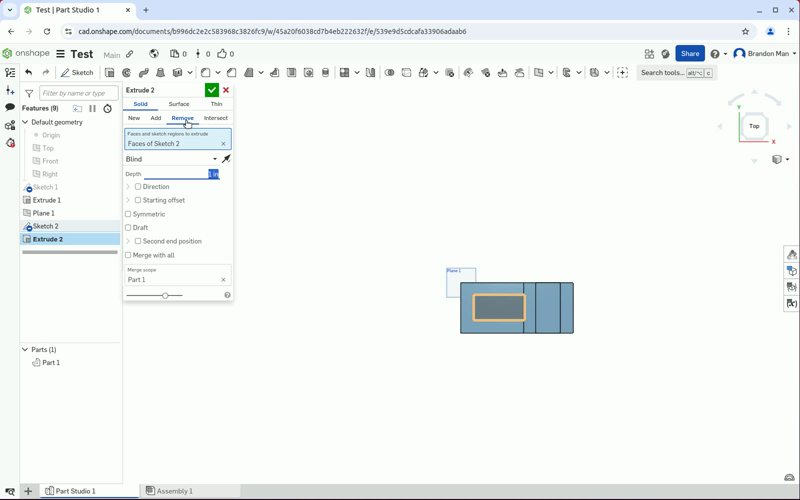
text(6.74)
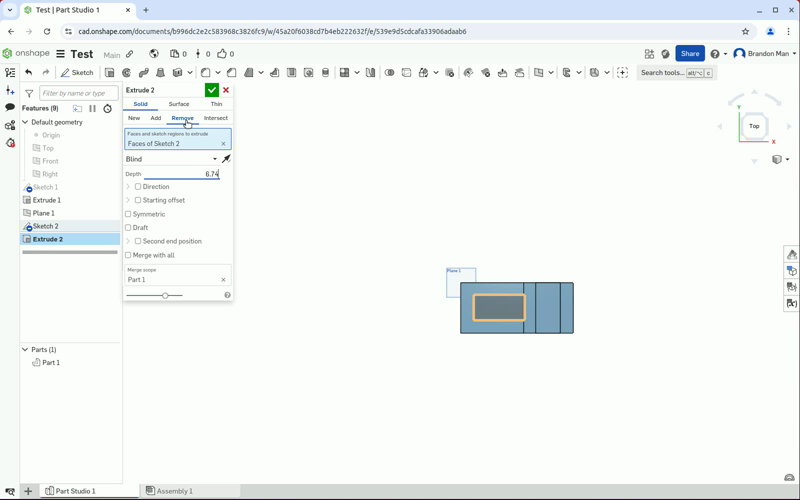
key(tab, 6)
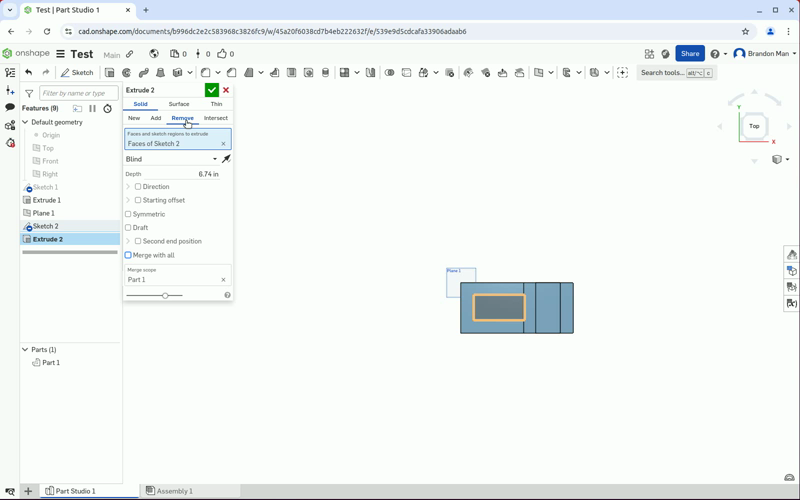
key(space)
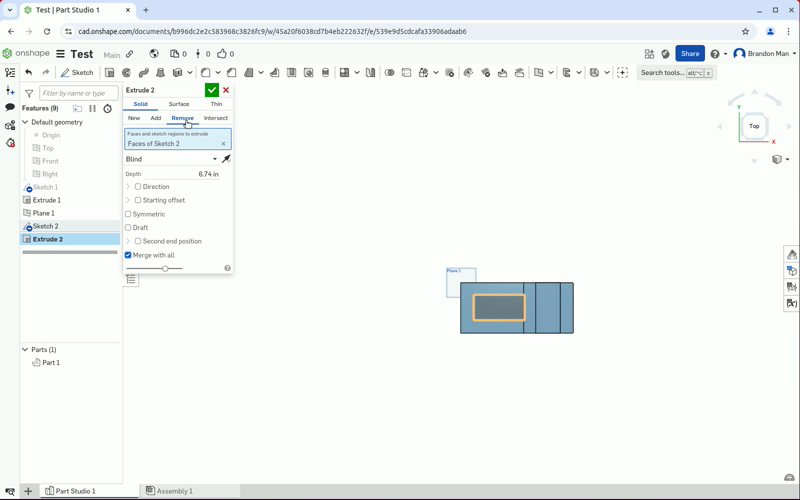
key(enter)
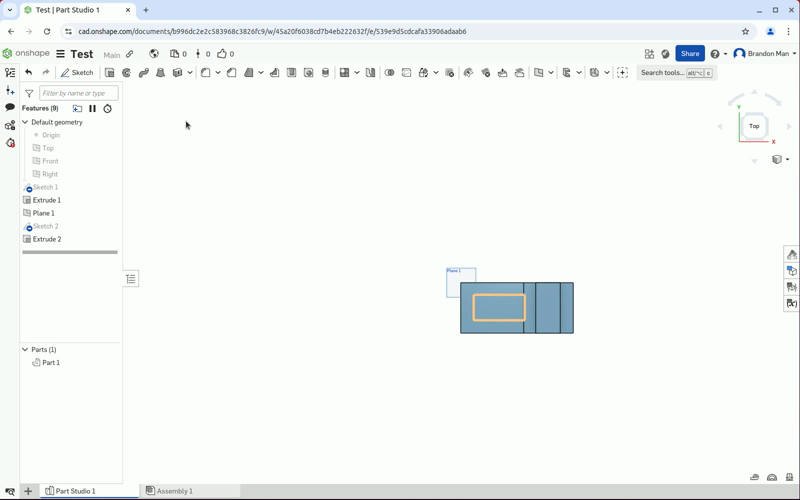
key(shift+h)
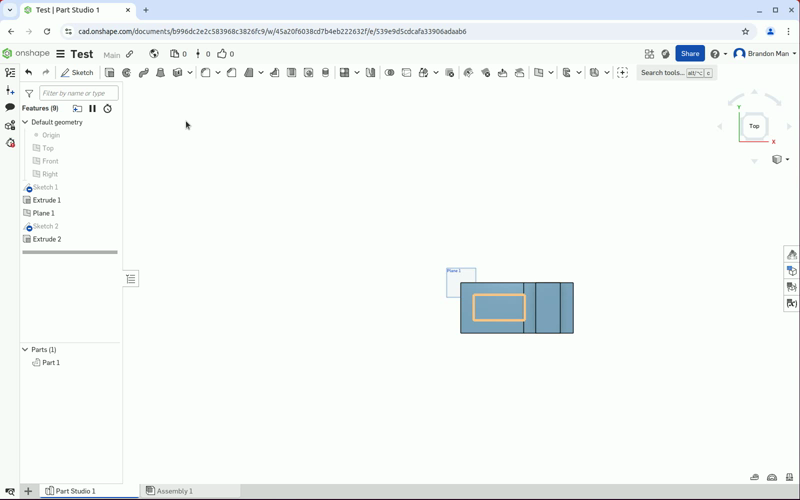
key(shift+h)
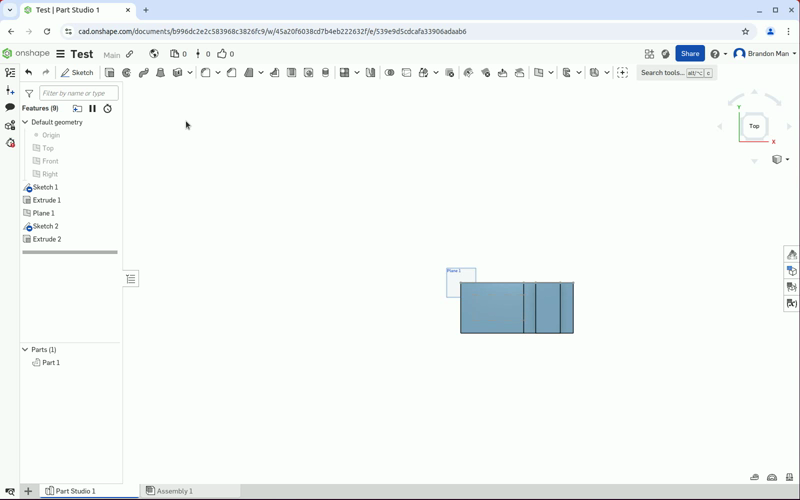
key(shift+7)
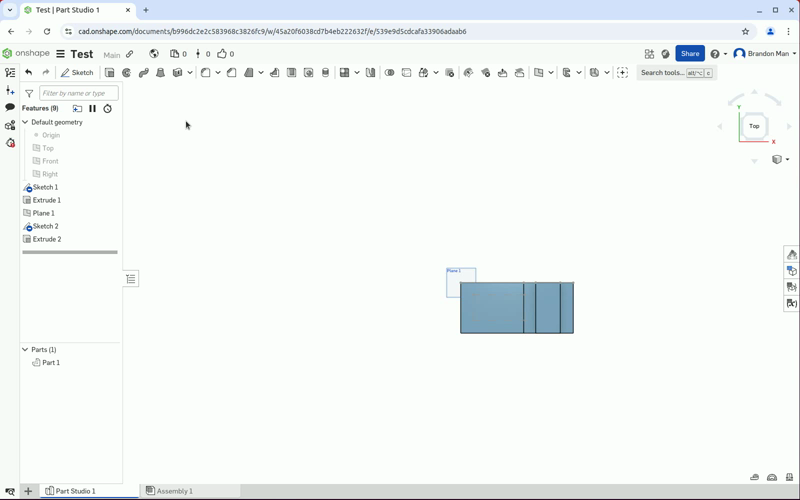
key(up, 3)
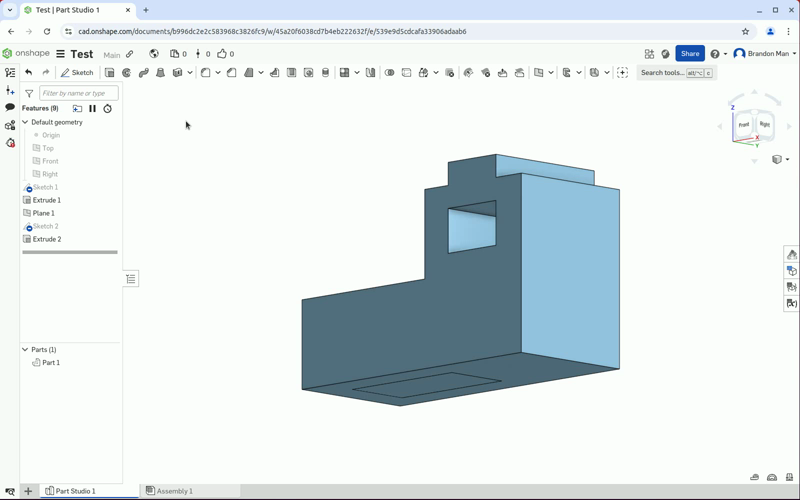
key(left, 3)
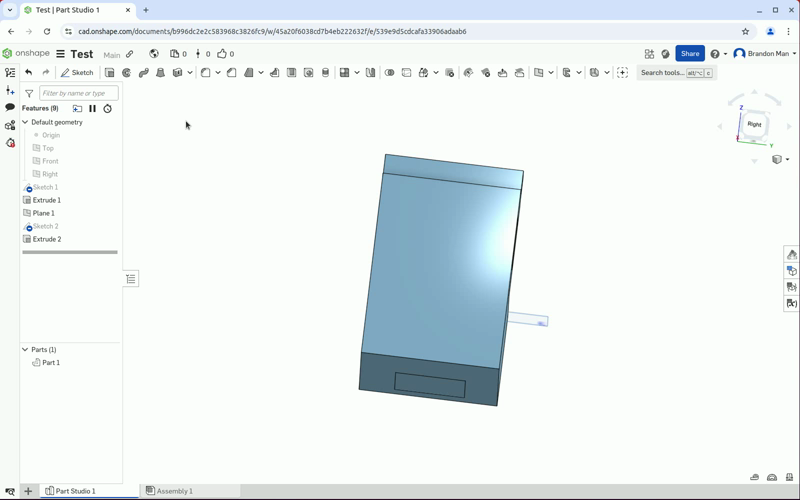
key(right, 3)
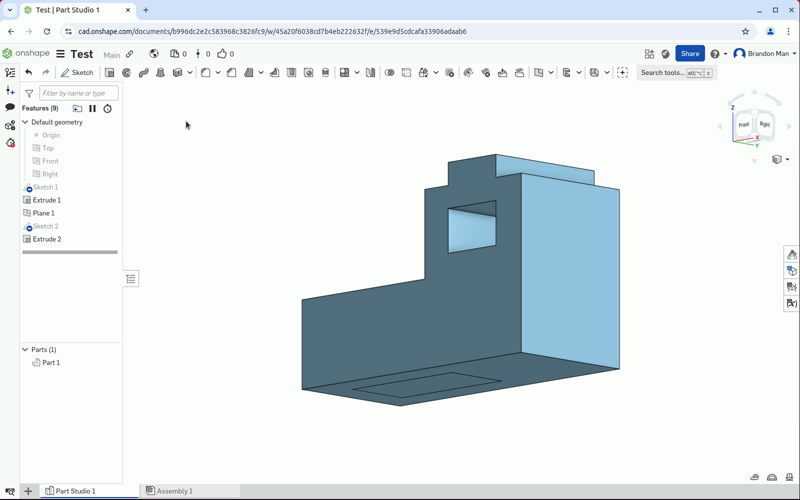
key(down, 3)
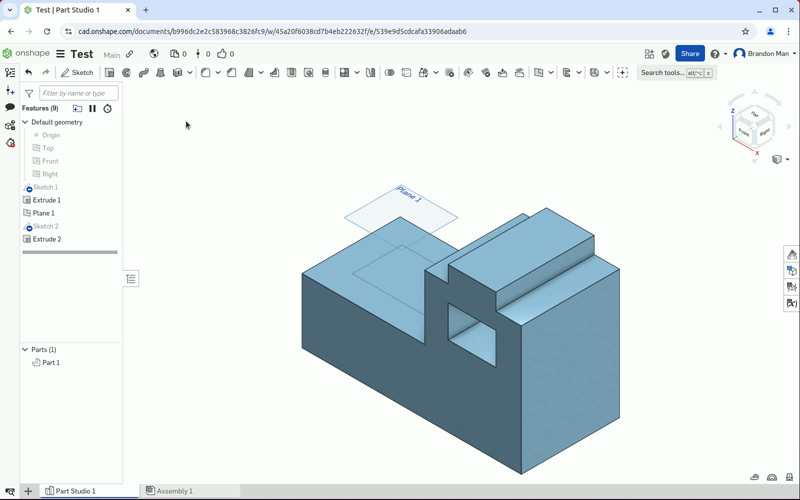
mouse_move(73, 189)
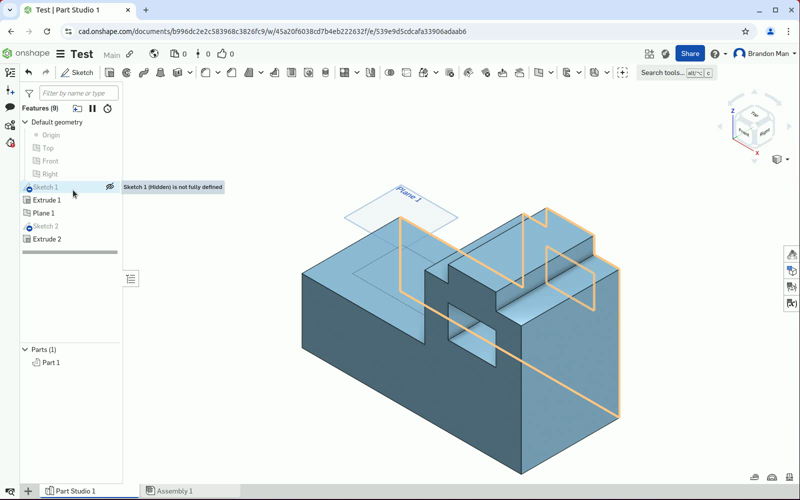
click(73, 189)